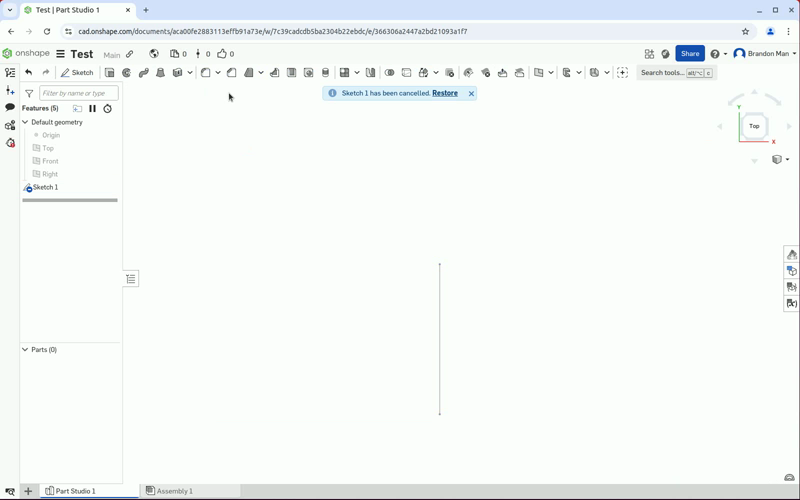
key(shift+h)
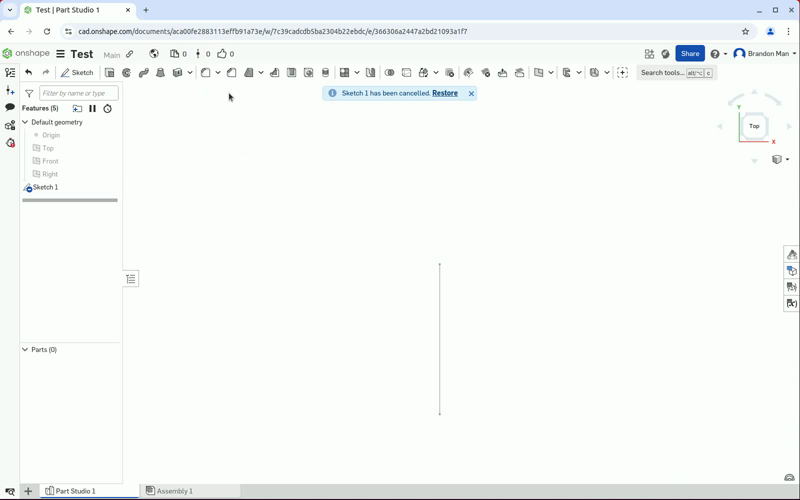
key(shift+s)
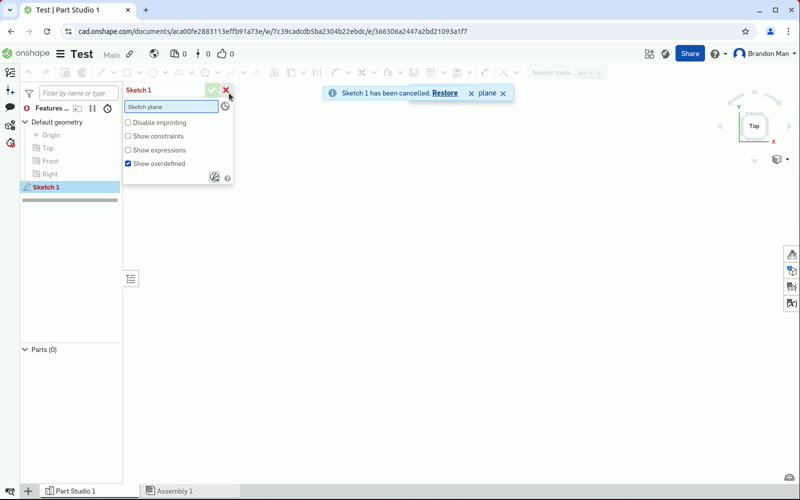
mouse_move(73, 150)
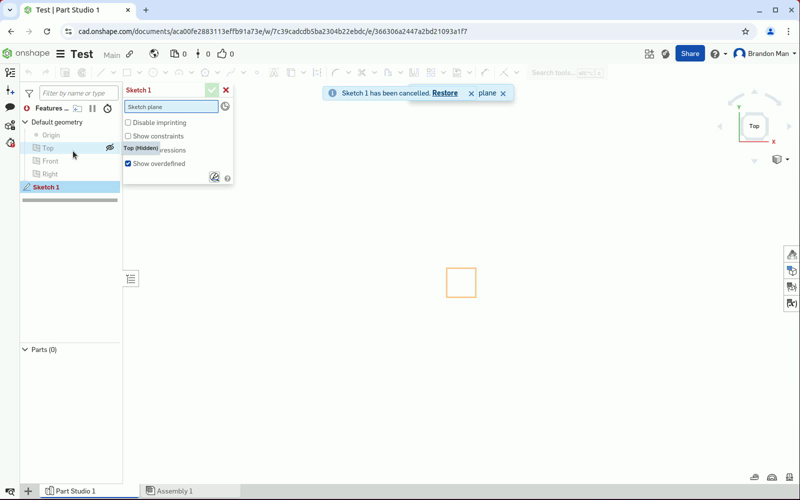
click(73, 150)
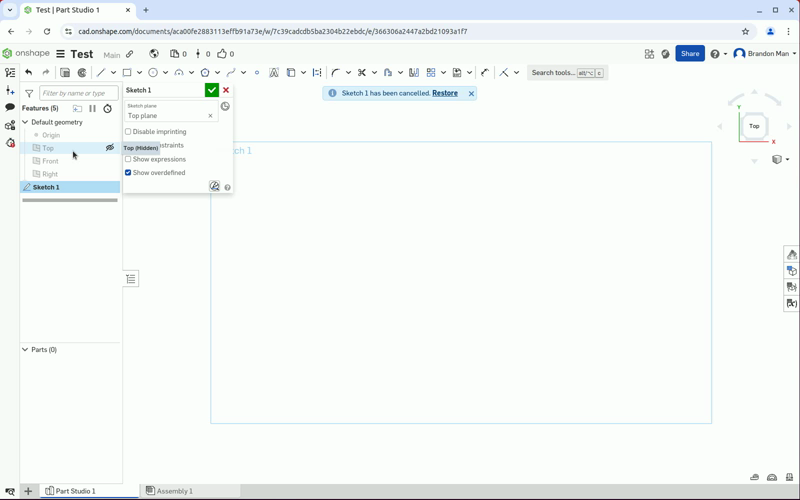
mouse_move(73, 352)
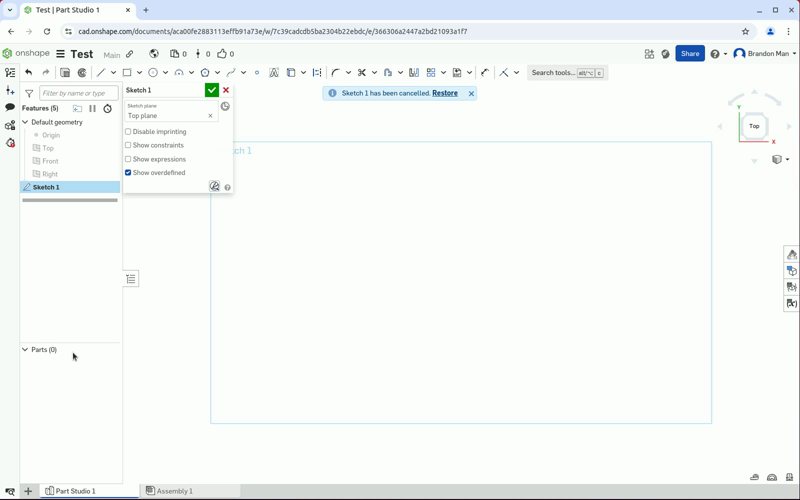
key(y)
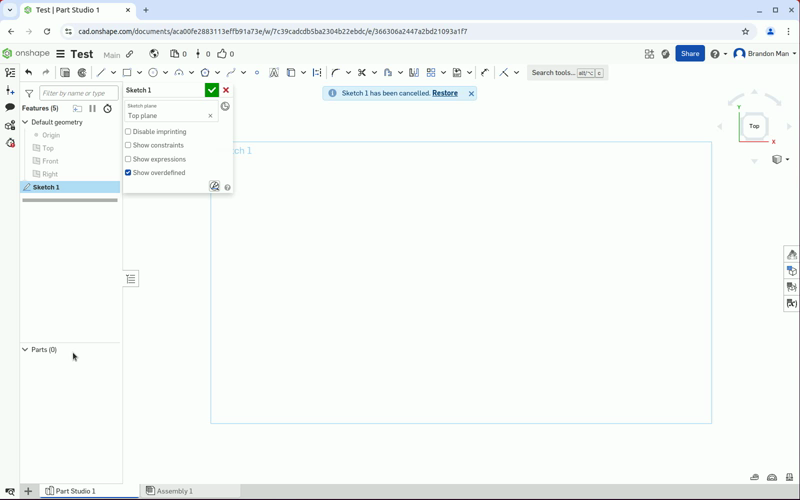
key(a)
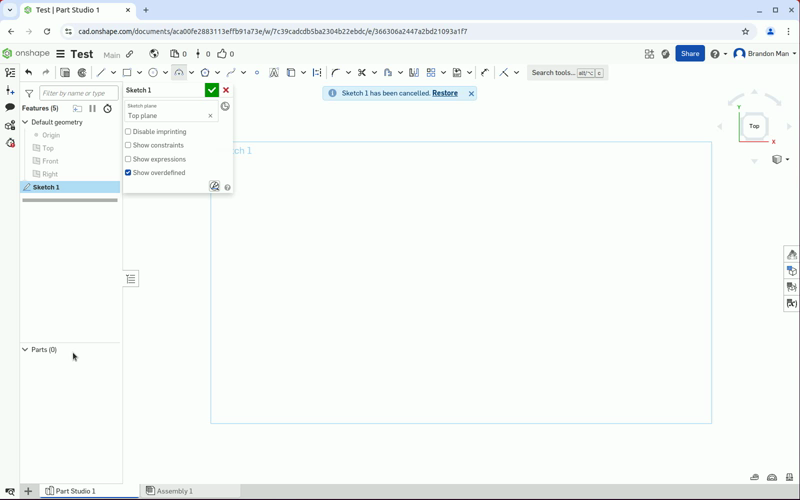
key_down(shift)
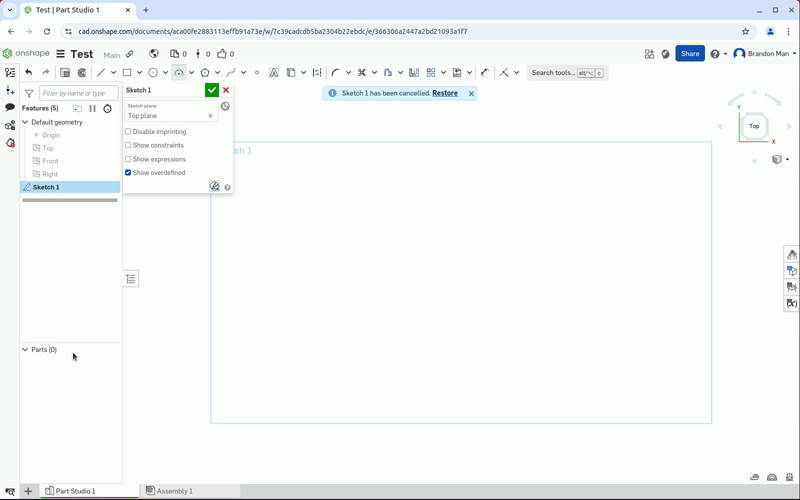
mouse_move(348, 339)
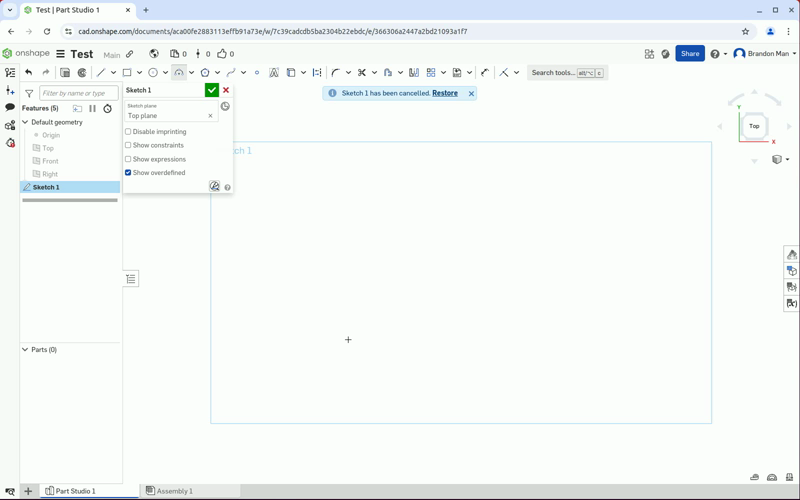
click(348, 339)
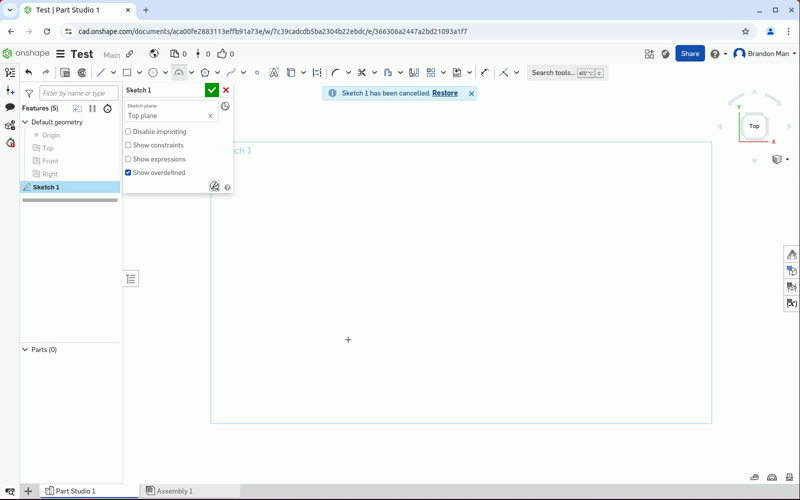
key_up(shift)
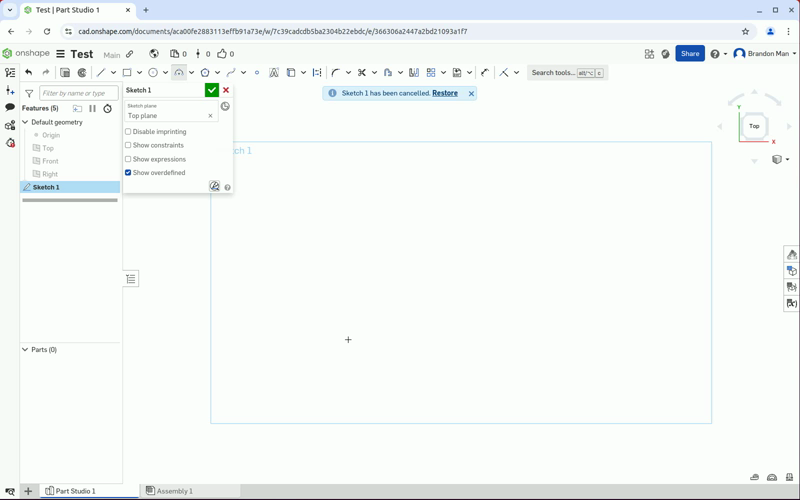
key_down(shift)
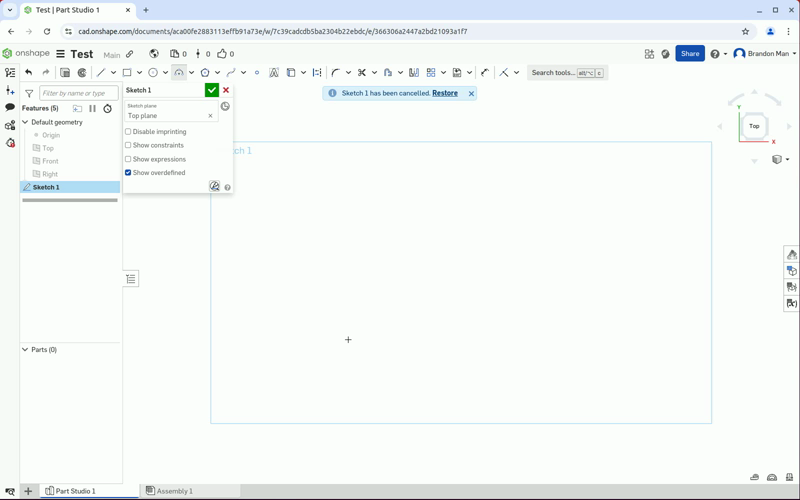
mouse_move(359, 351)
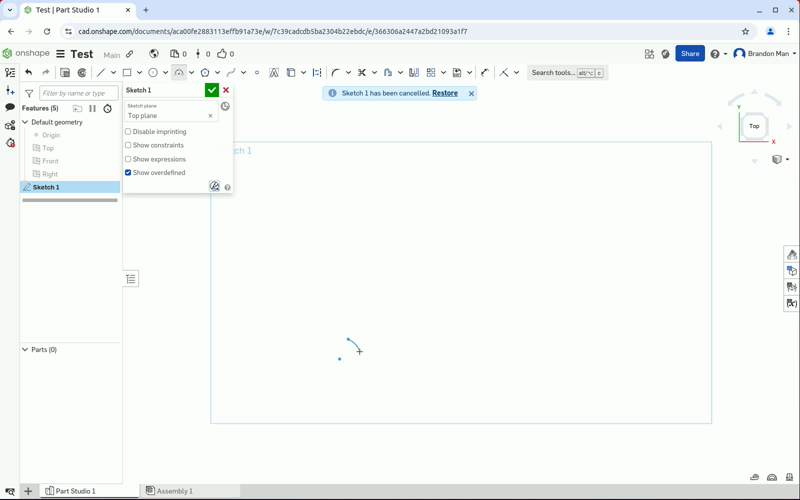
click(359, 351)
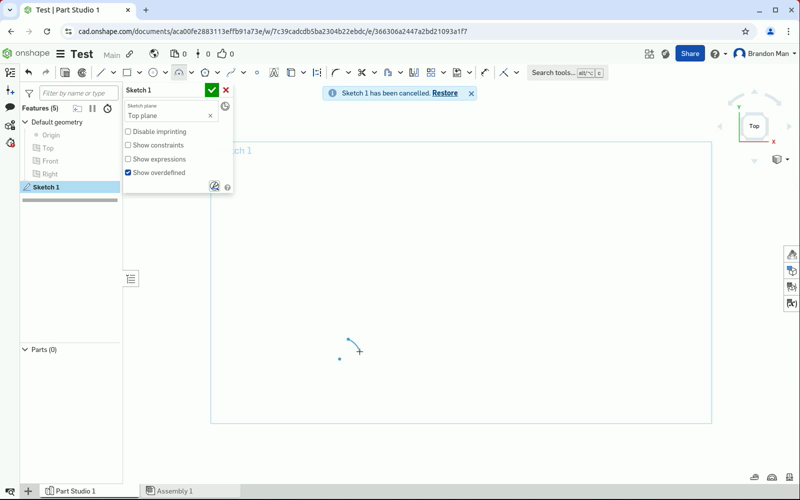
mouse_move(351, 347)
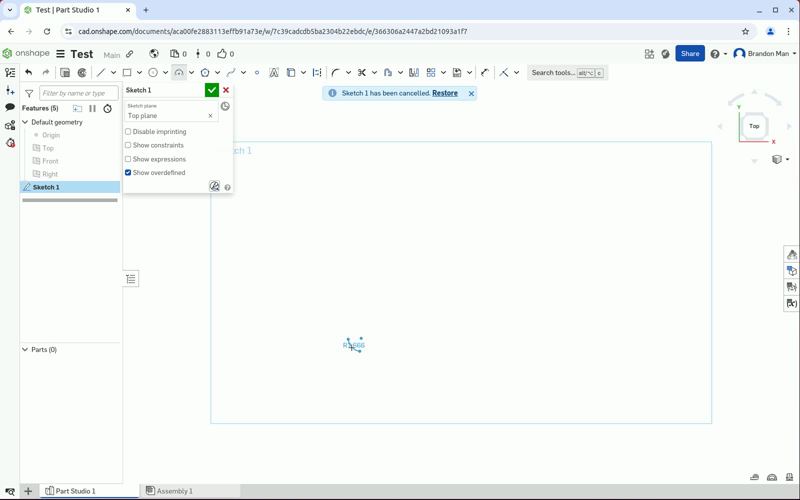
click(351, 347)
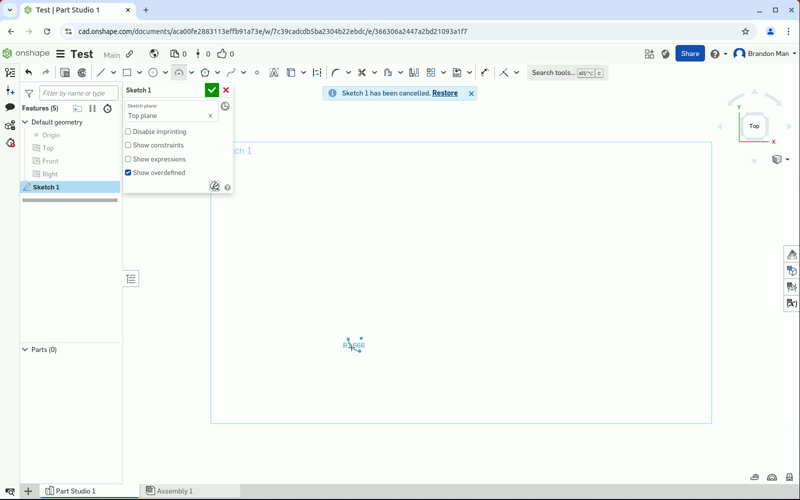
key_up(shift)
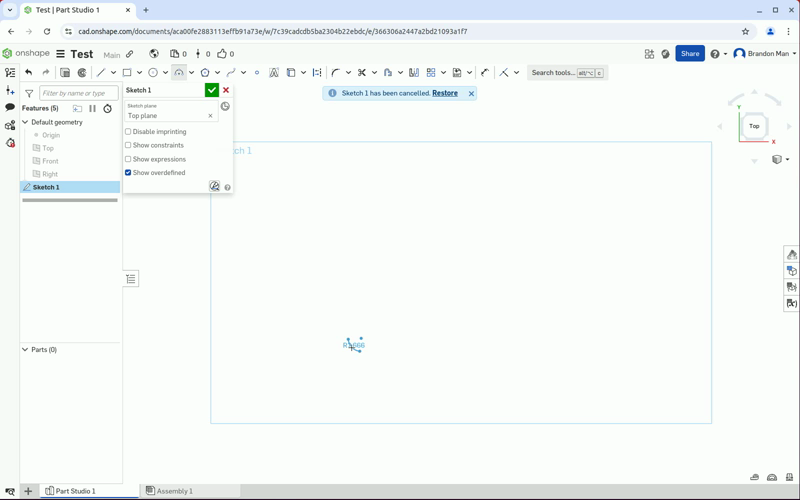
key(esc)
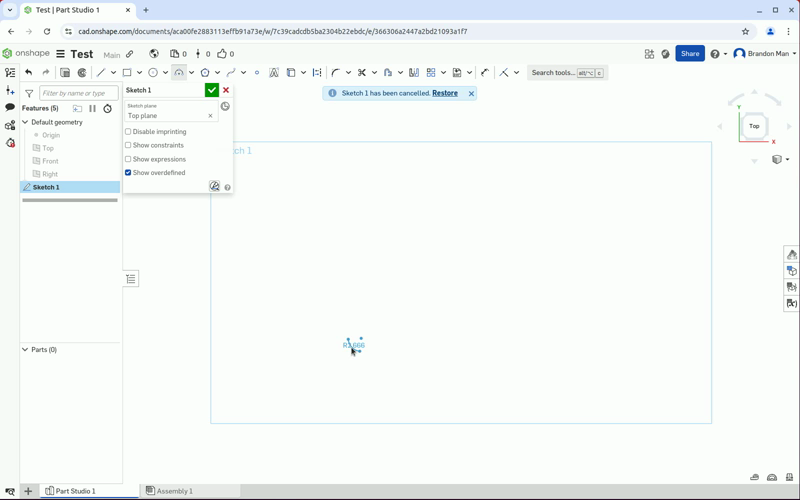
key(l)
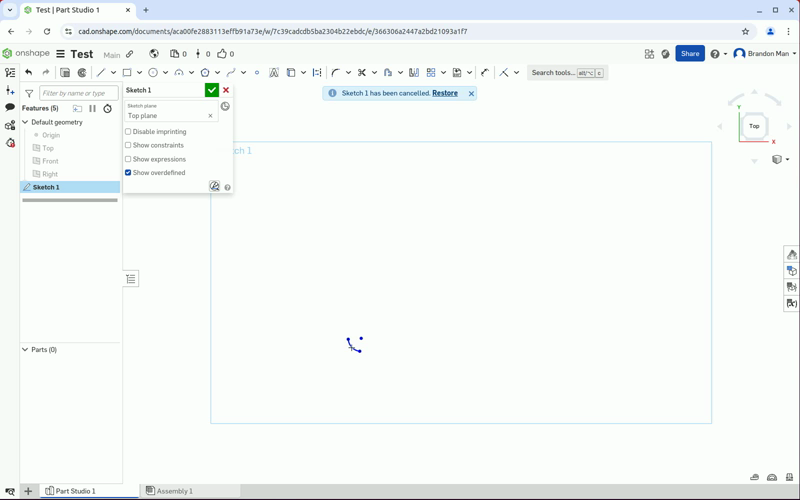
mouse_move(359, 351)
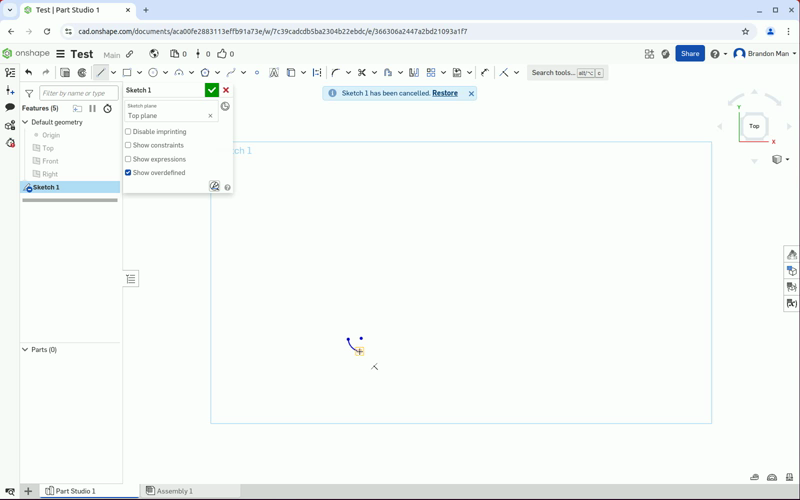
click(359, 351)
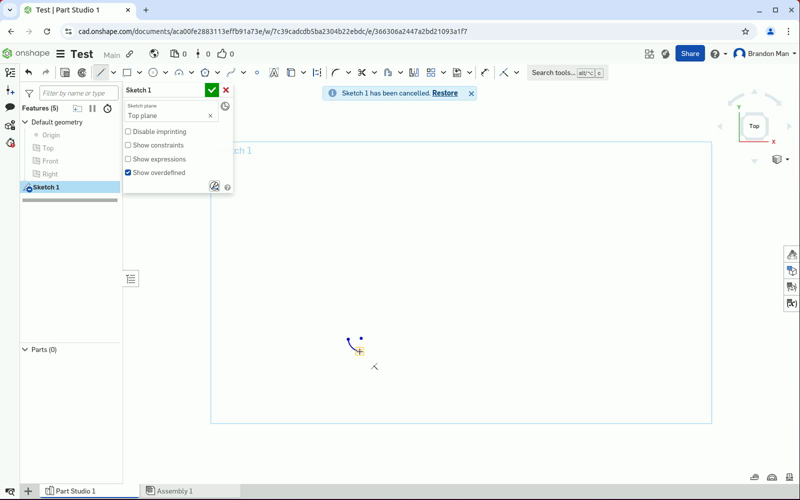
key_down(shift)
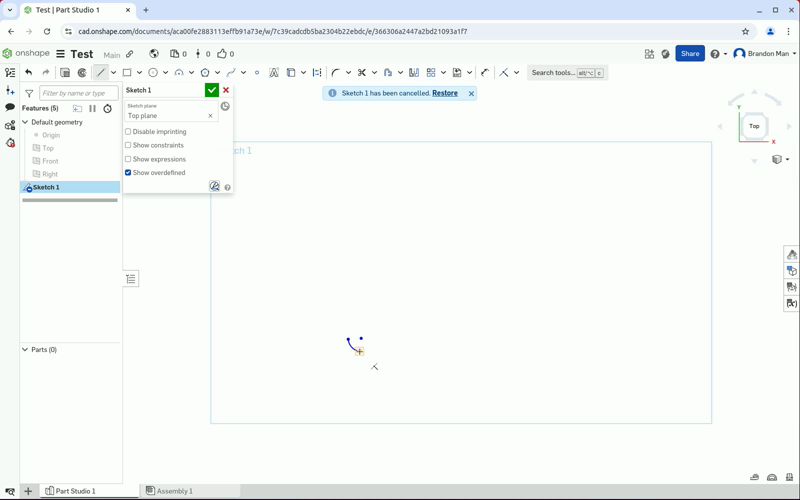
mouse_move(560, 351)
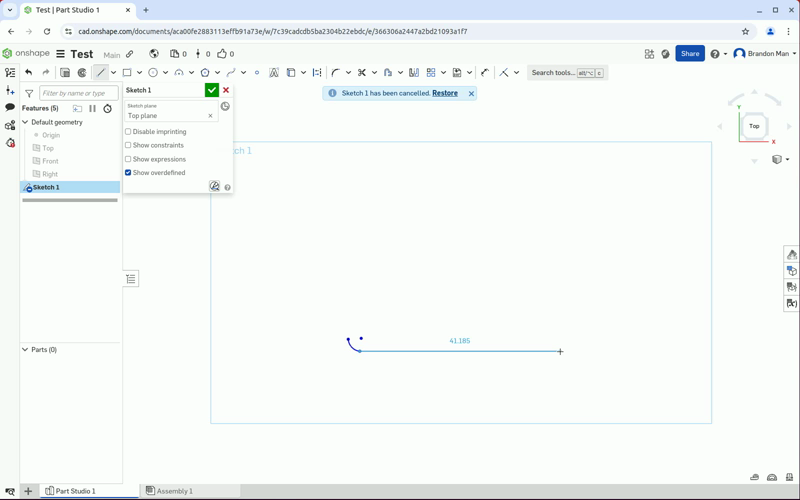
click(560, 351)
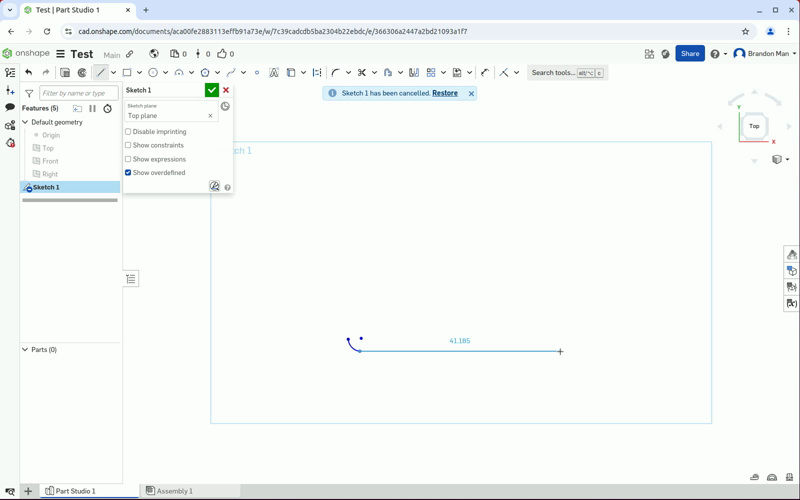
key_up(shift)
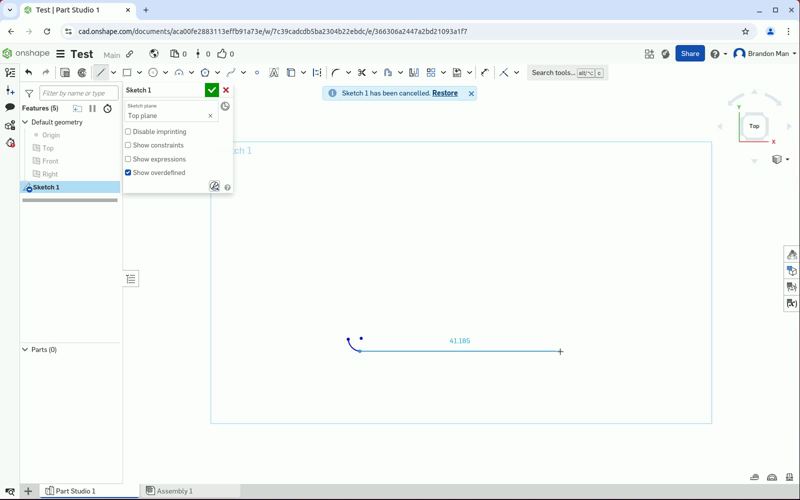
key(esc)
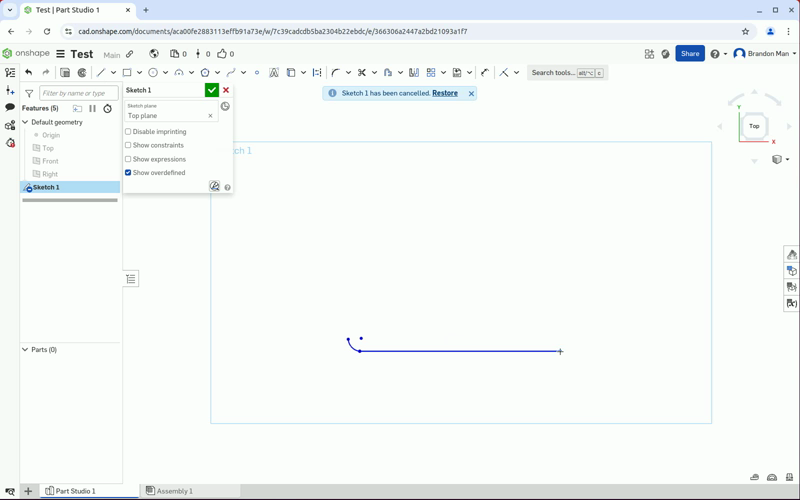
key(a)
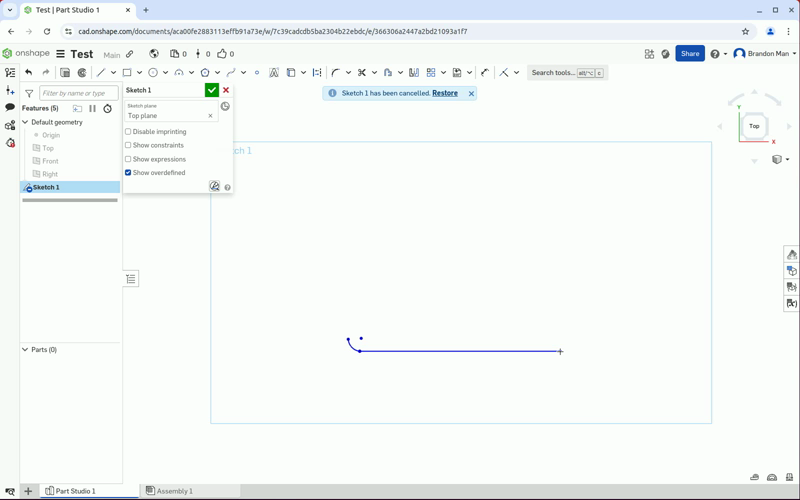
mouse_move(560, 351)
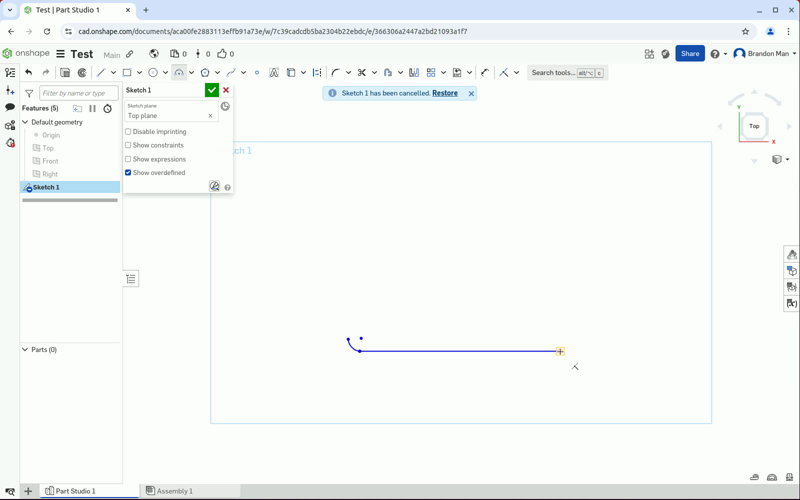
click(560, 351)
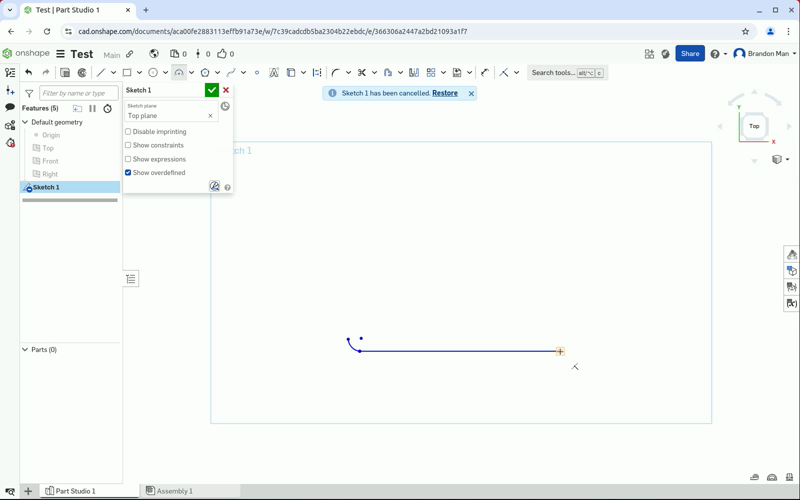
key_down(shift)
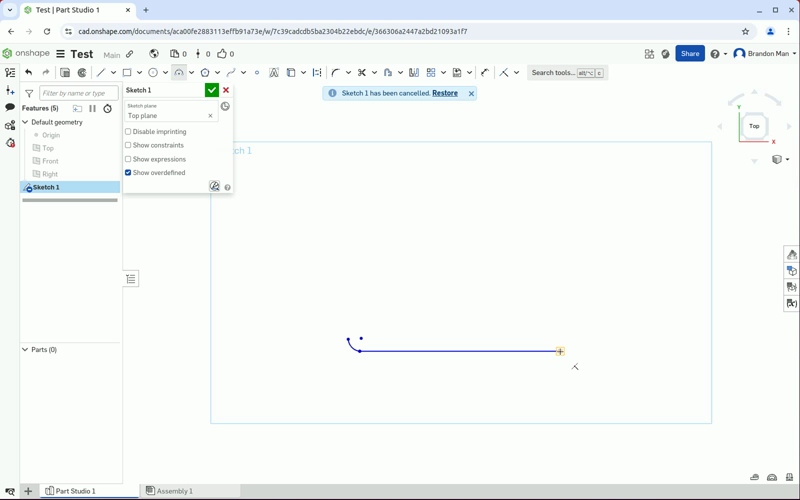
mouse_move(572, 339)
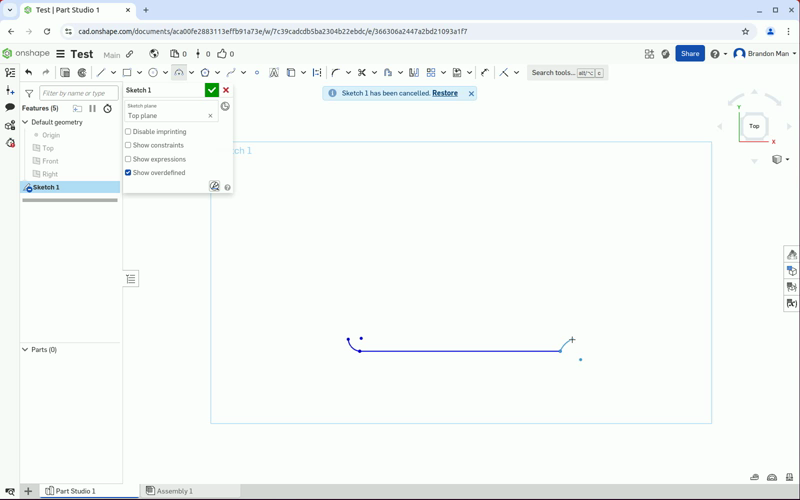
click(572, 339)
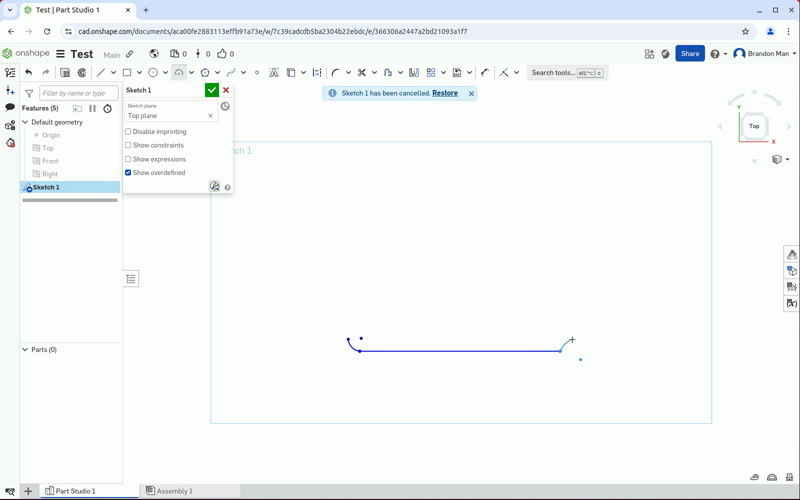
mouse_move(568, 347)
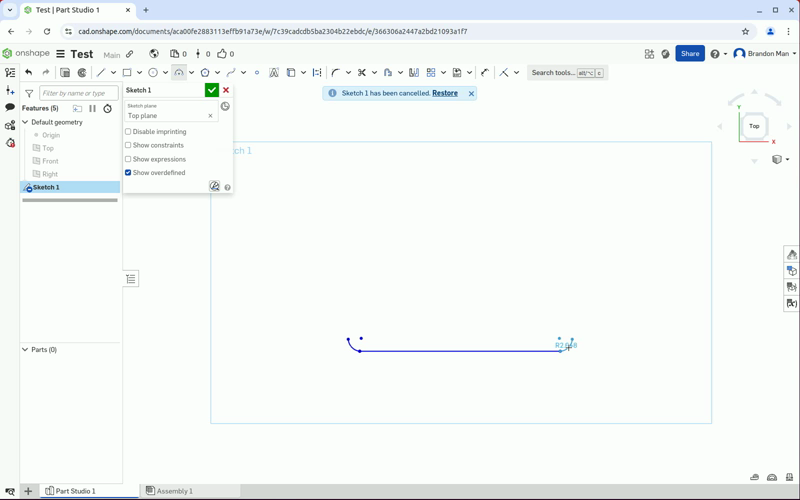
click(568, 347)
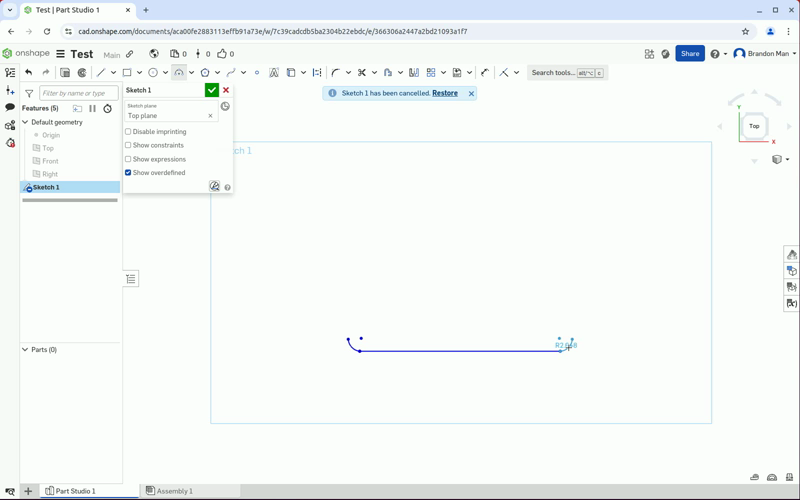
key_up(shift)
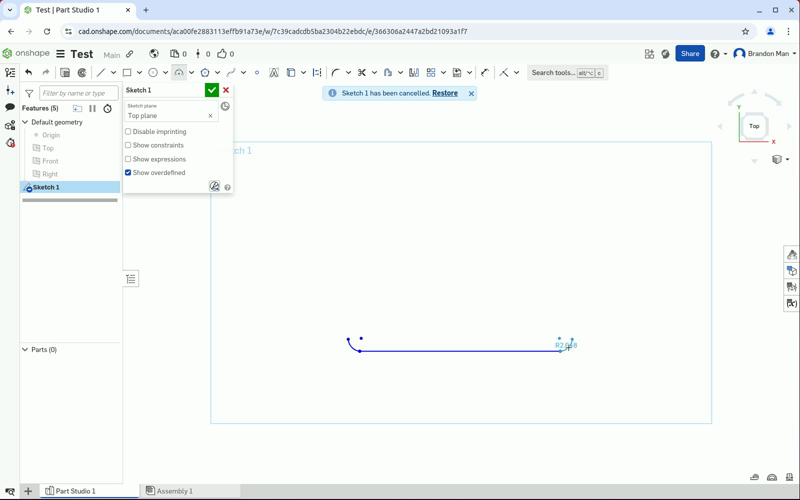
key(esc)
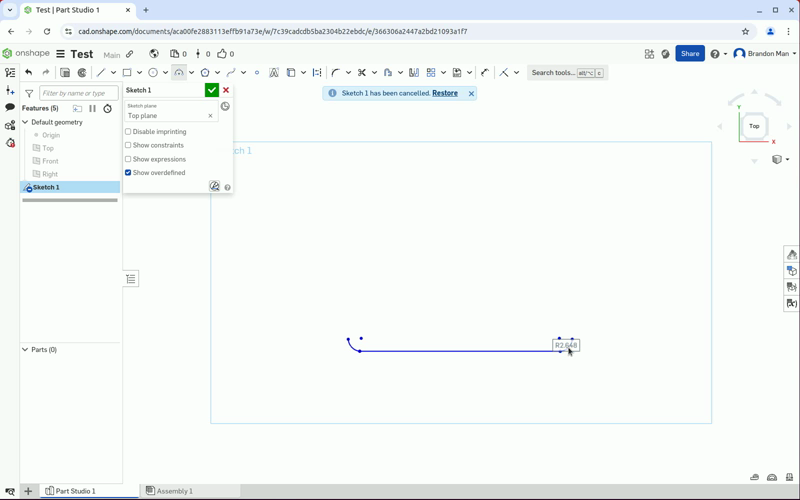
key(l)
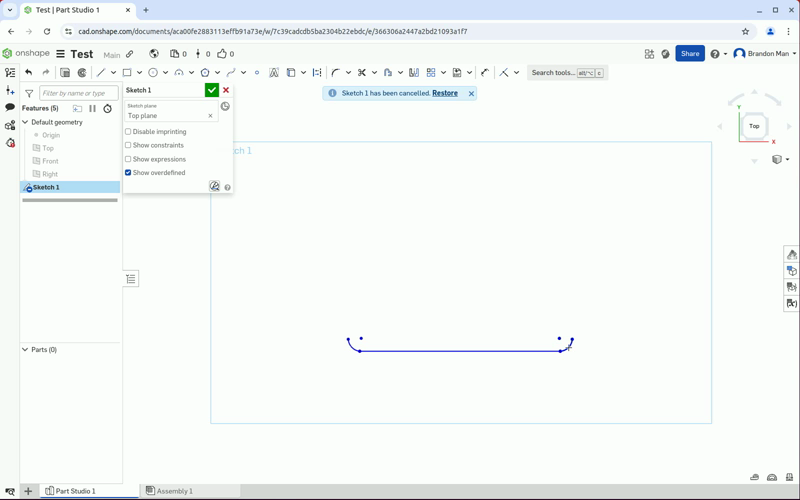
mouse_move(572, 339)
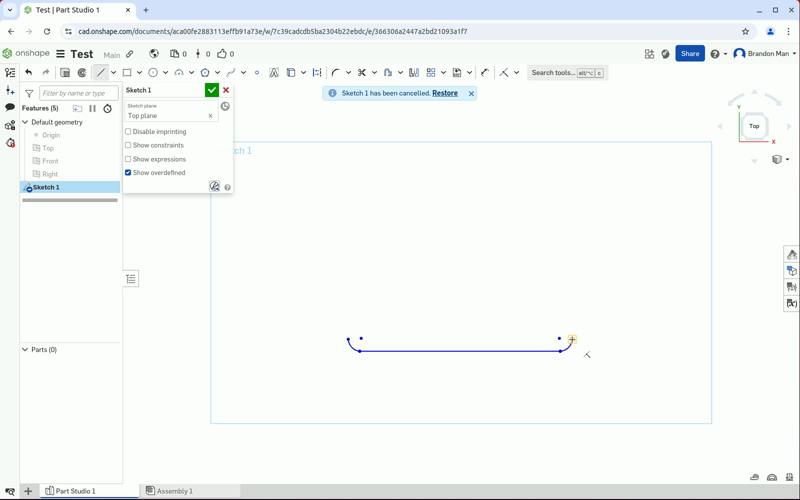
click(572, 339)
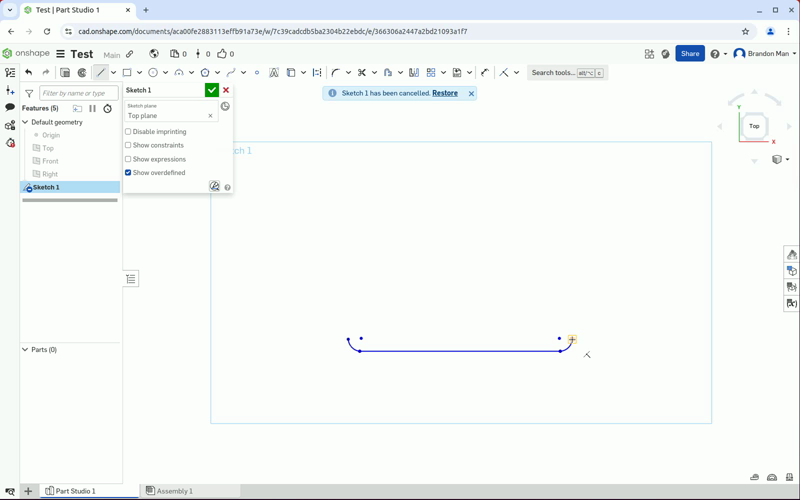
key_down(shift)
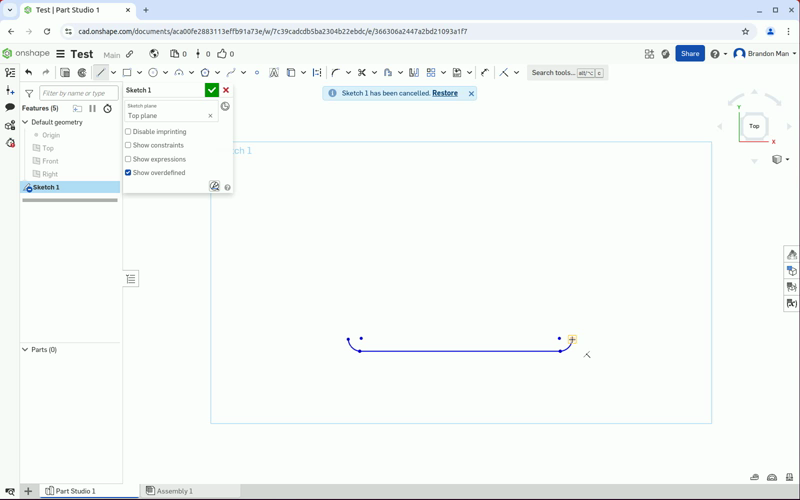
mouse_move(572, 226)
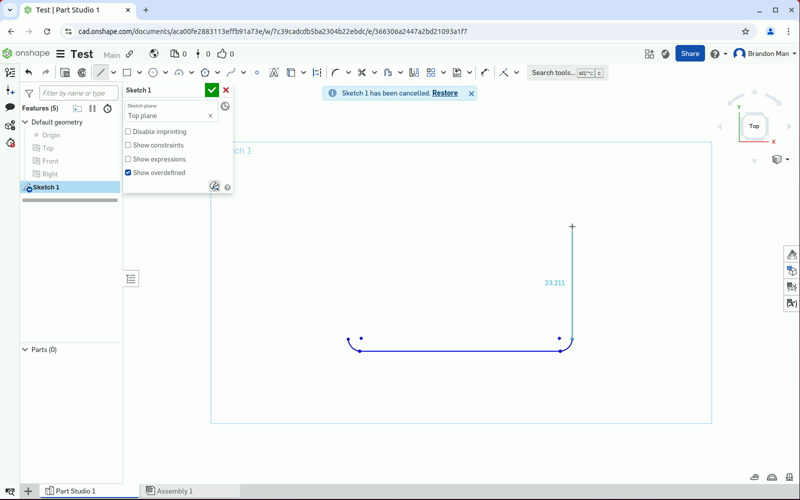
click(572, 226)
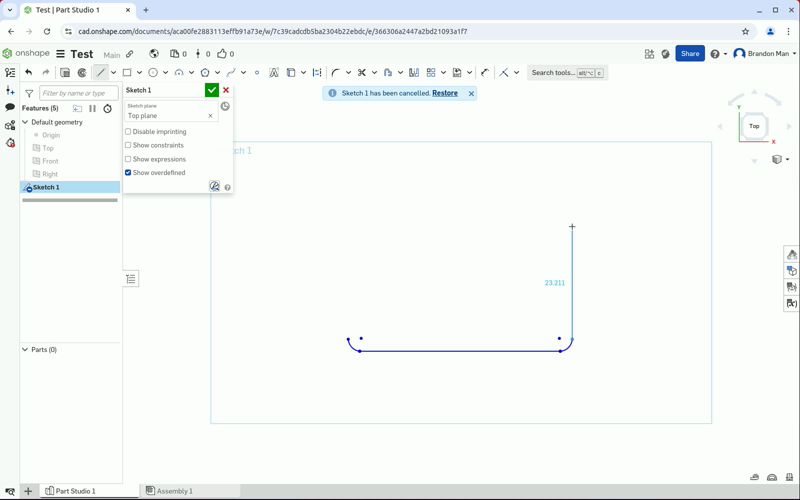
key_up(shift)
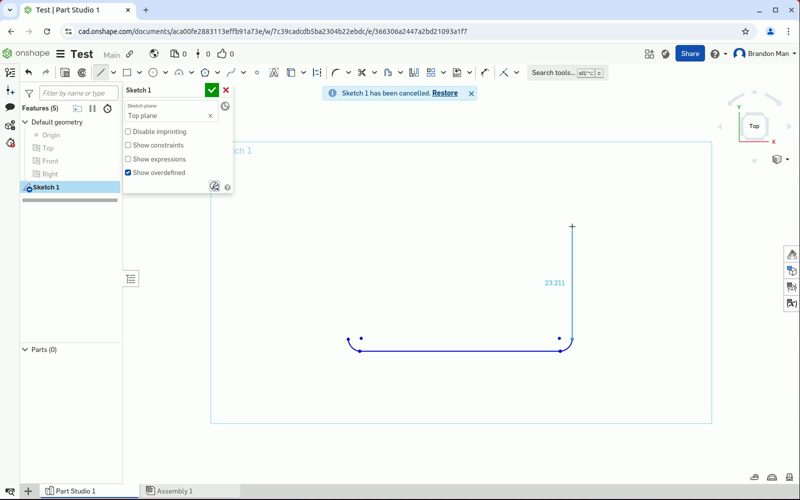
key(esc)
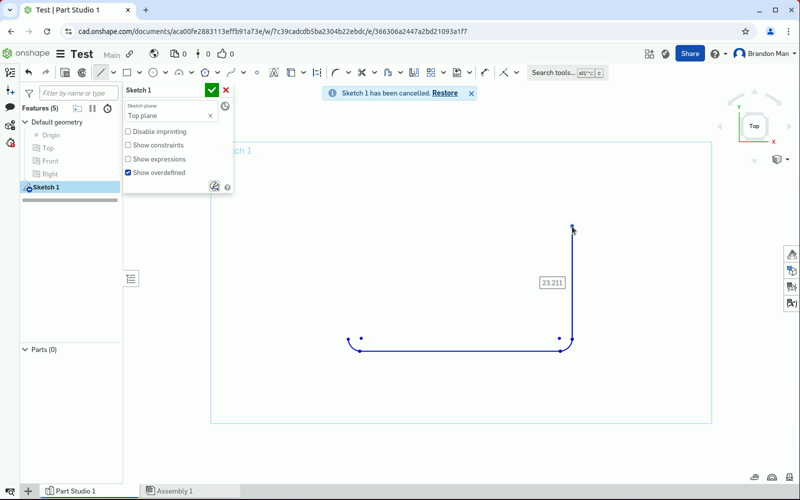
key(a)
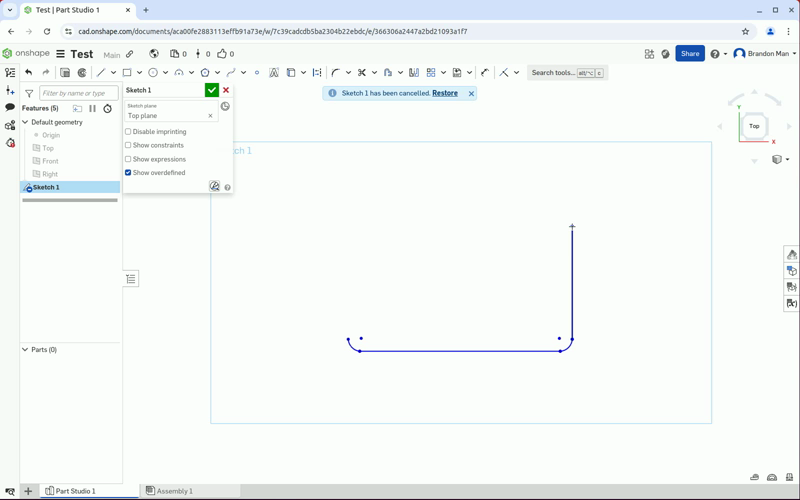
mouse_move(572, 226)
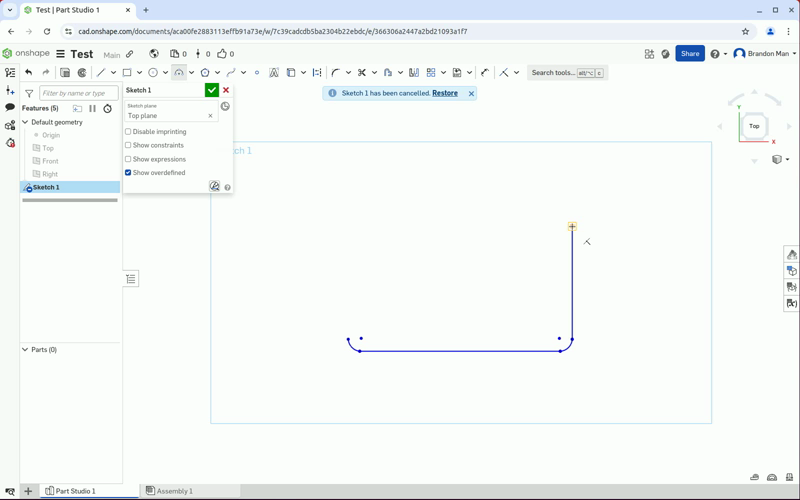
click(572, 226)
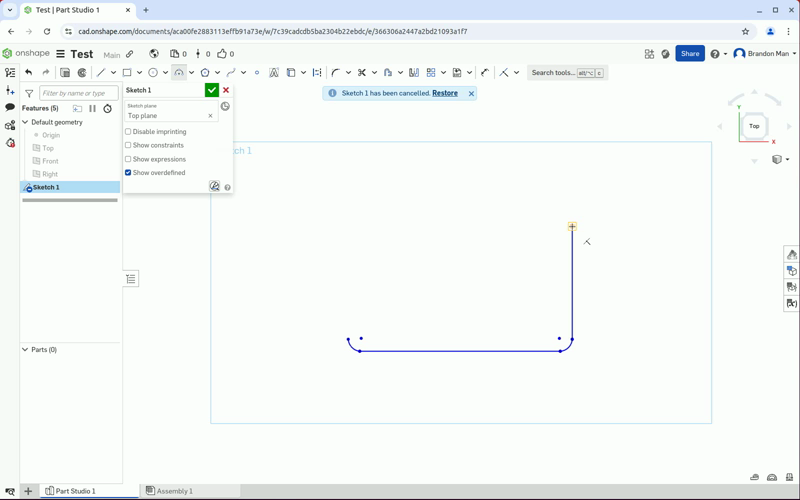
key_down(shift)
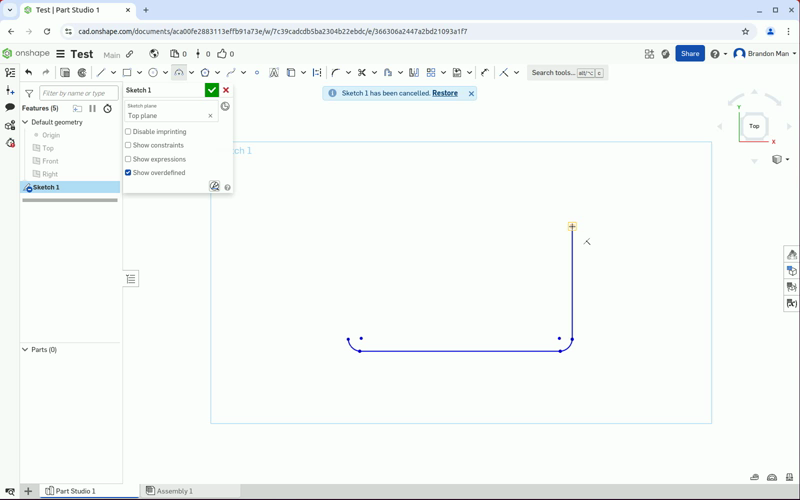
mouse_move(560, 216)
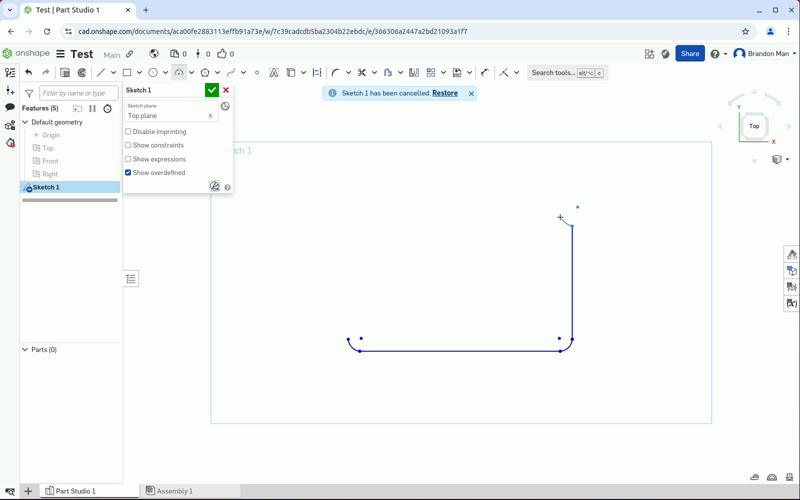
click(560, 216)
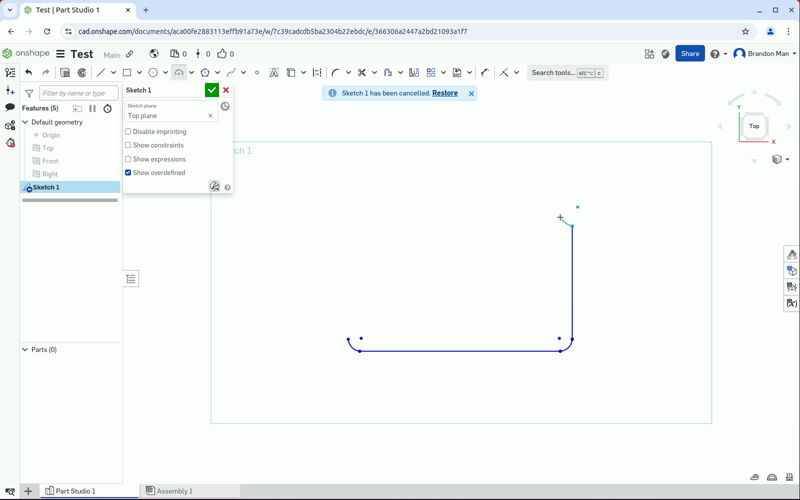
mouse_move(568, 219)
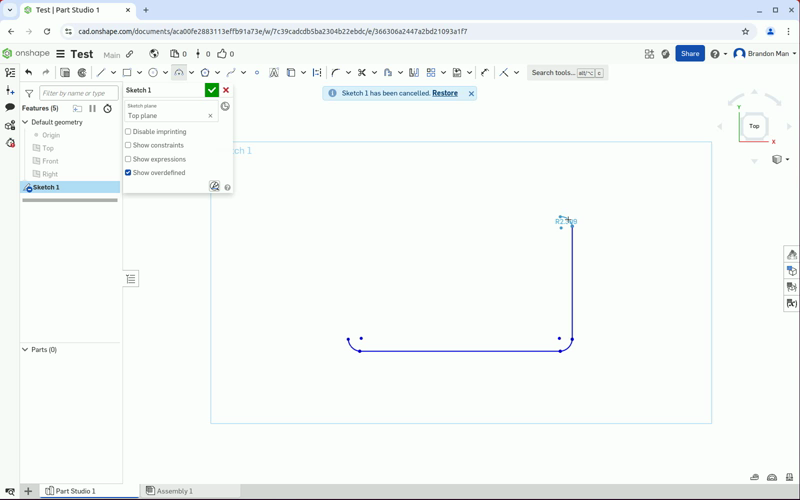
click(568, 219)
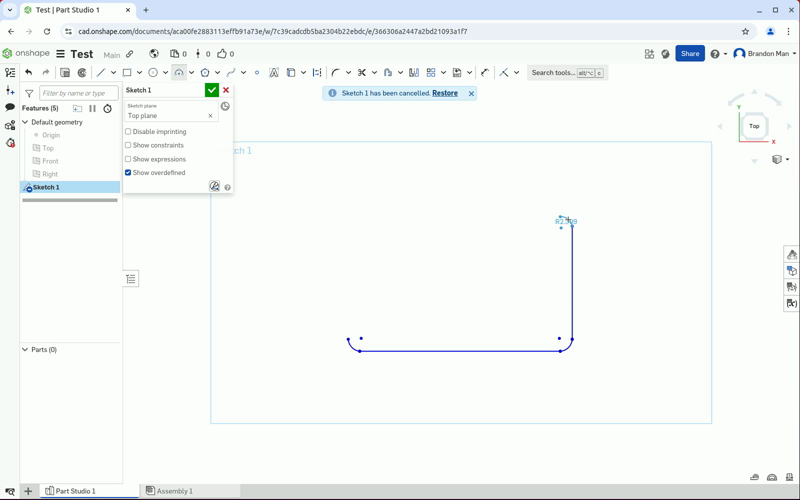
key_up(shift)
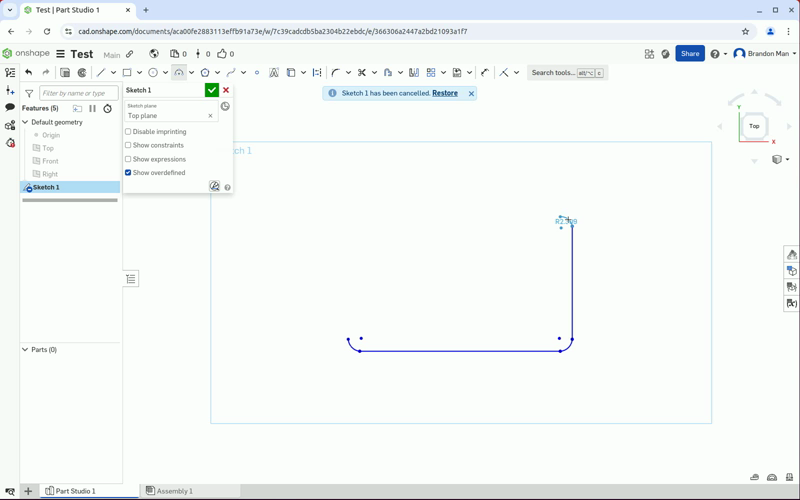
key(esc)
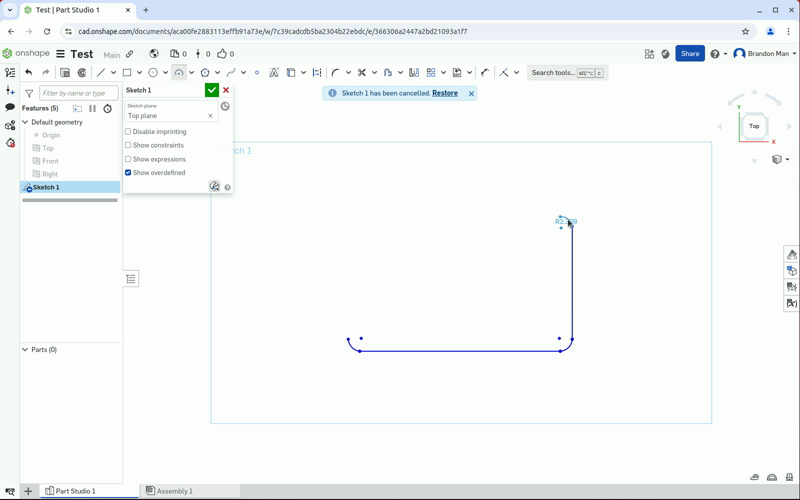
key(l)
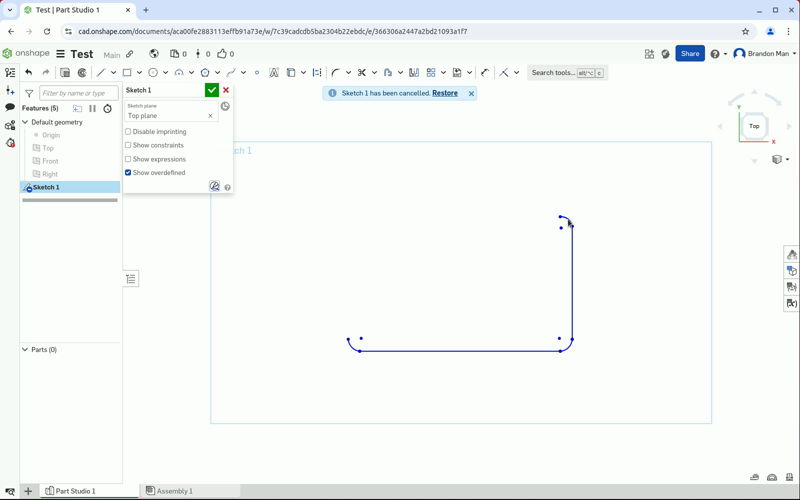
mouse_move(560, 216)
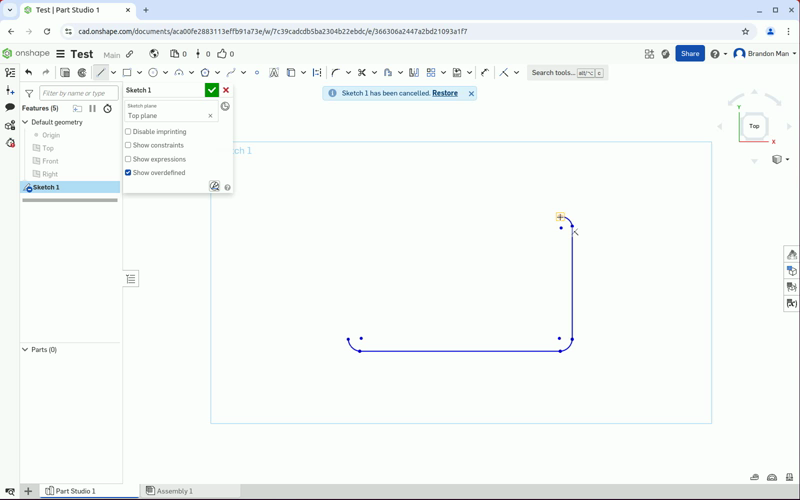
click(560, 216)
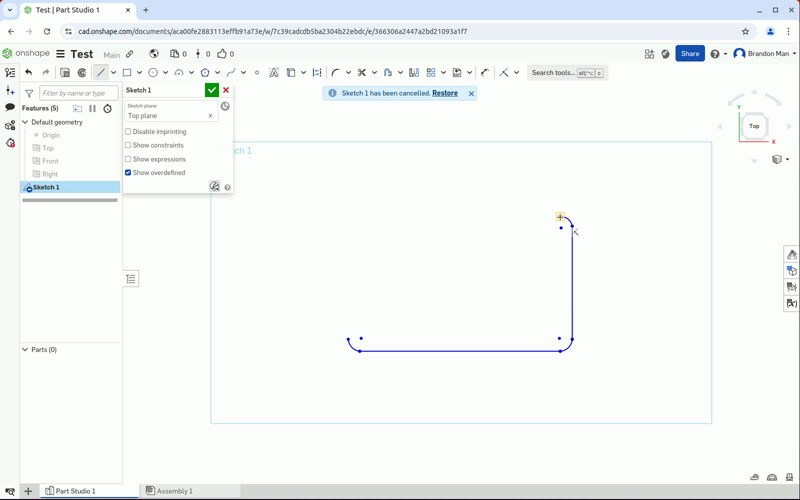
key_down(shift)
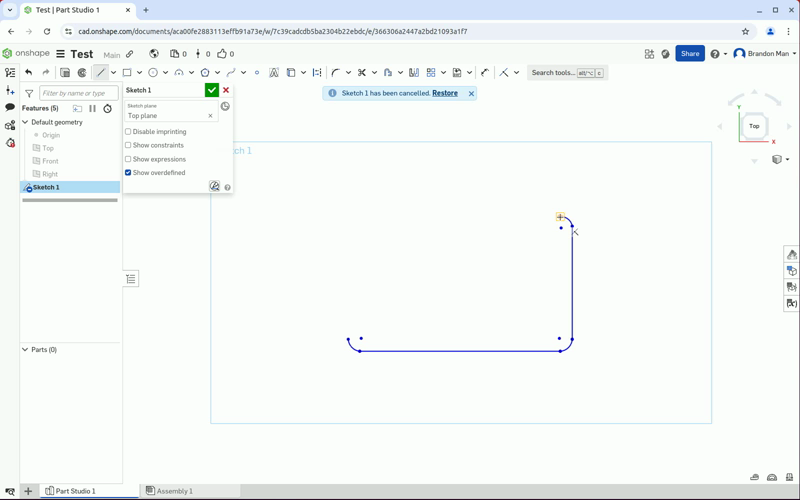
mouse_move(359, 216)
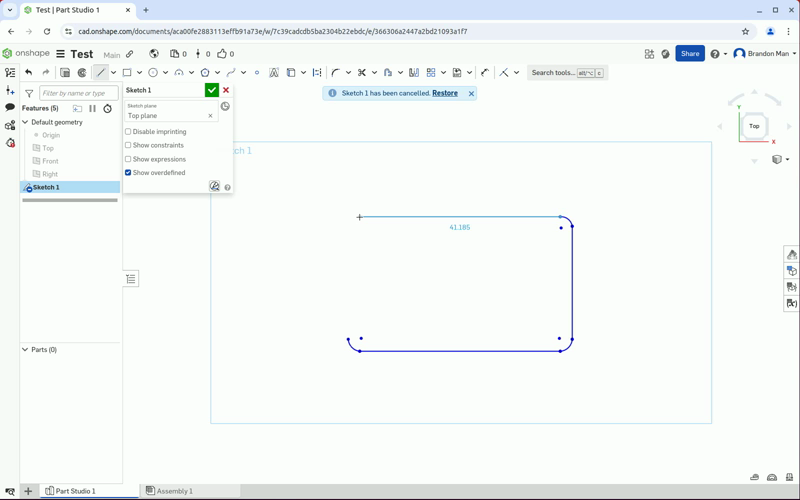
click(359, 216)
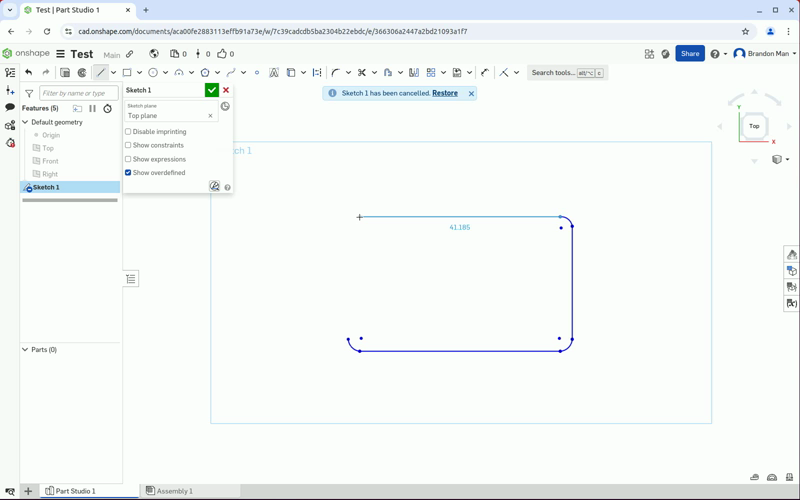
key_up(shift)
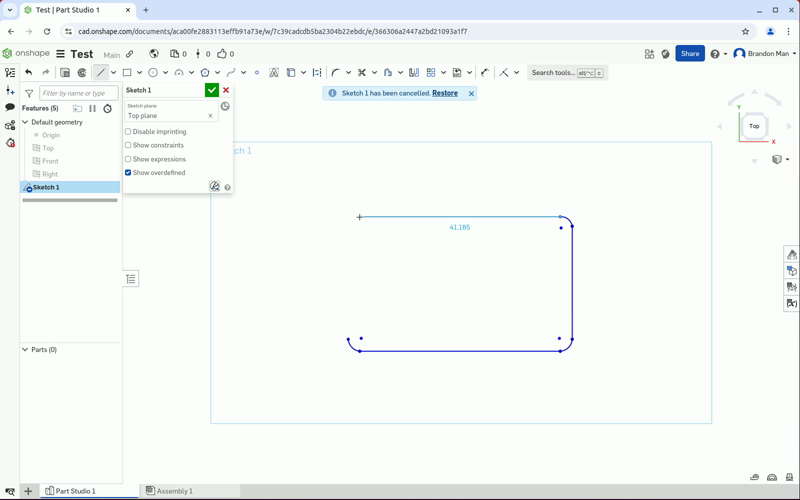
key(esc)
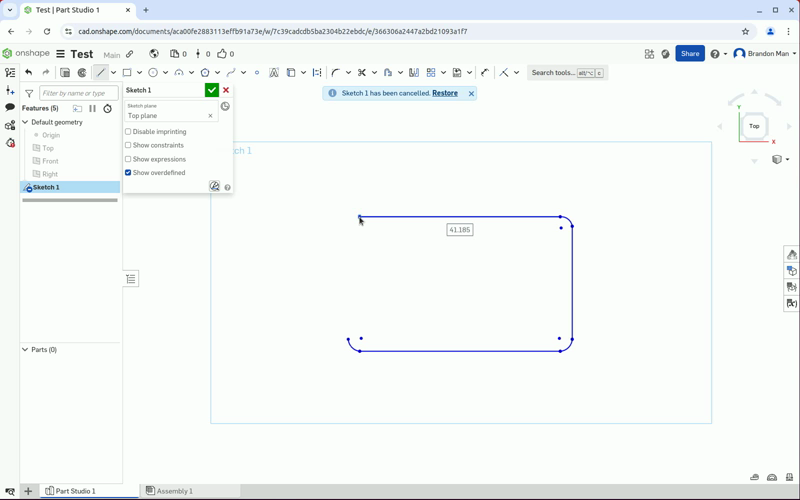
key(a)
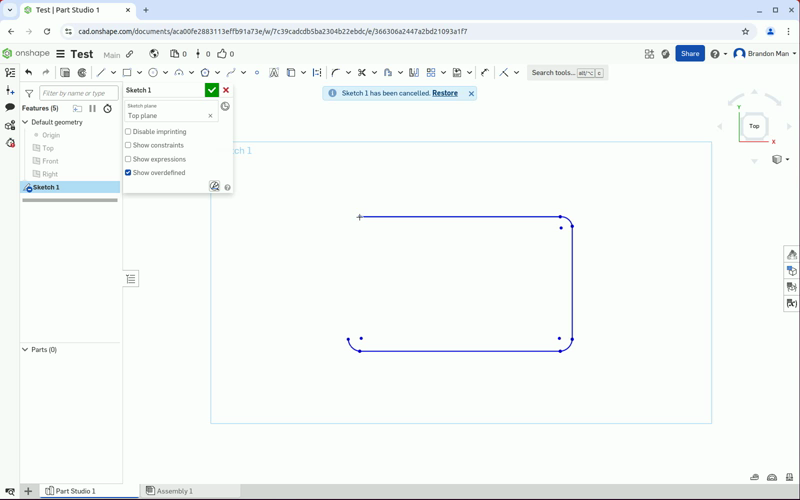
mouse_move(359, 216)
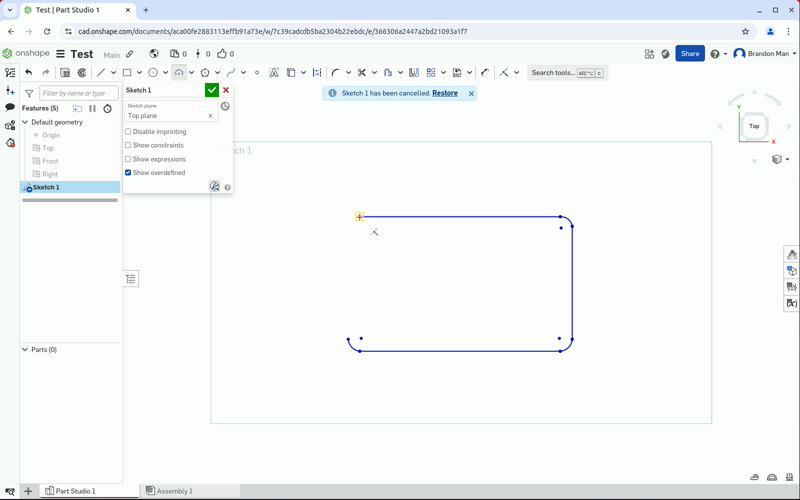
click(359, 216)
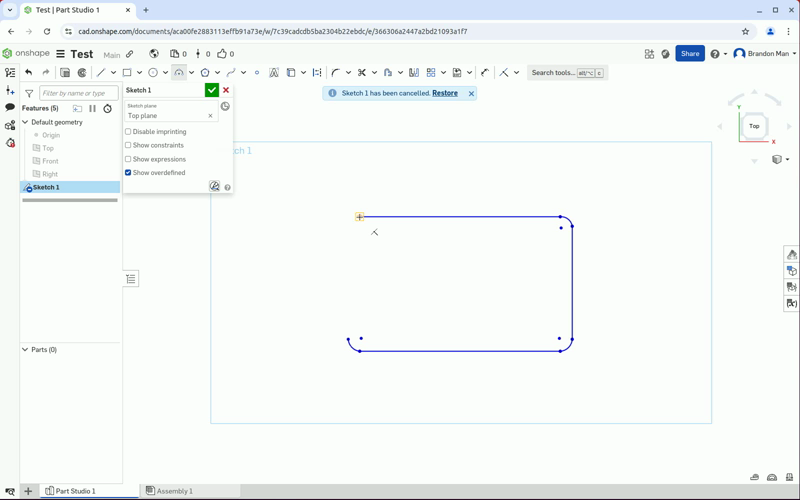
key_down(shift)
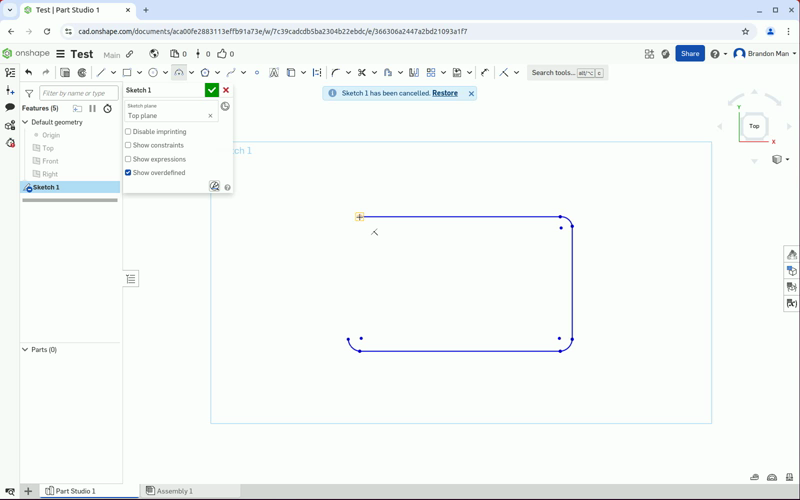
mouse_move(348, 226)
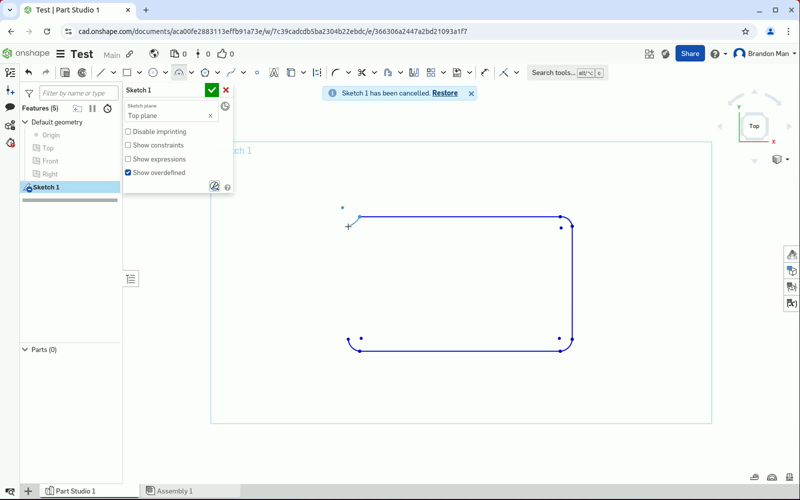
click(348, 226)
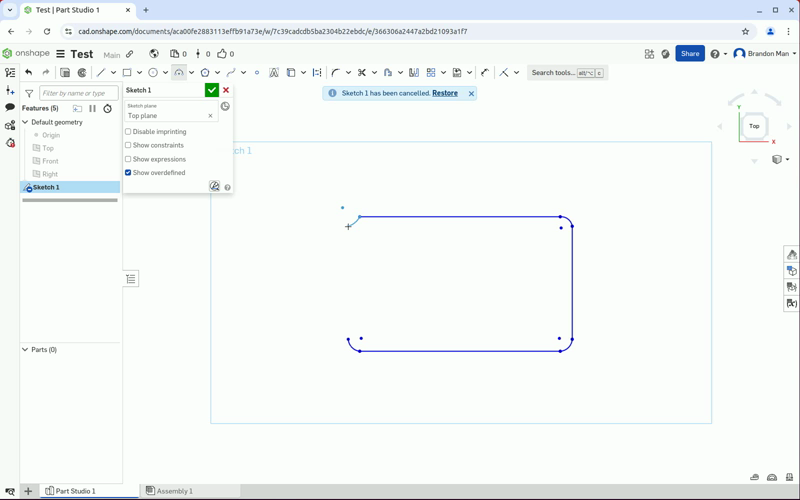
mouse_move(352, 219)
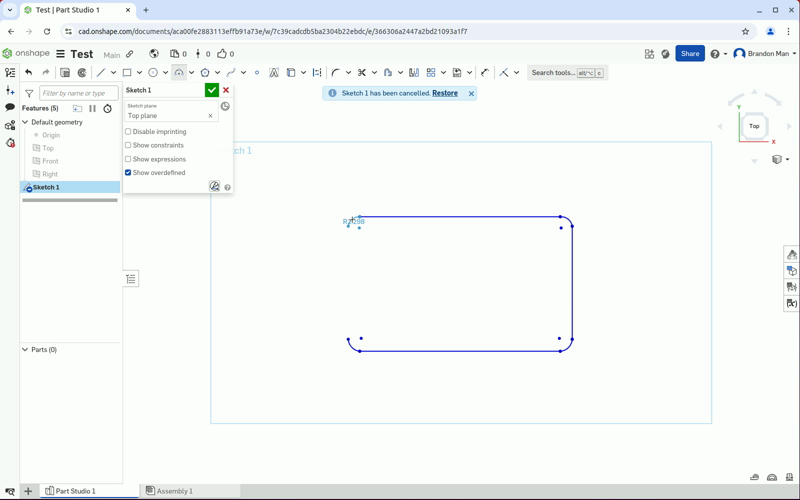
click(352, 219)
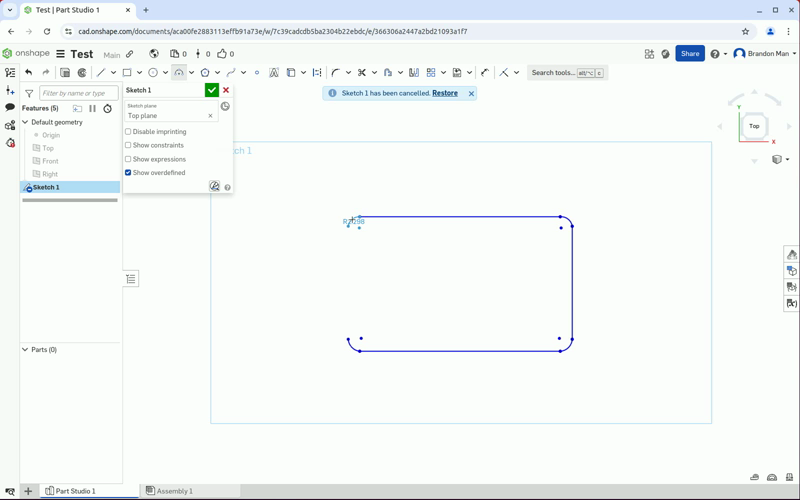
key_up(shift)
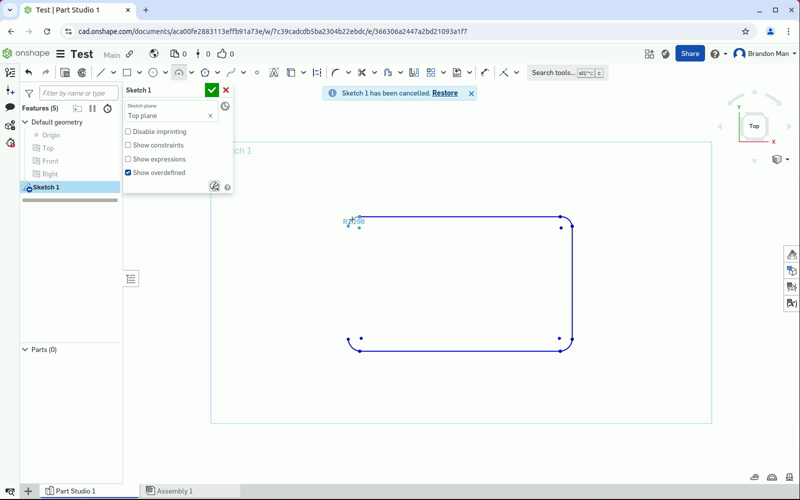
key(esc)
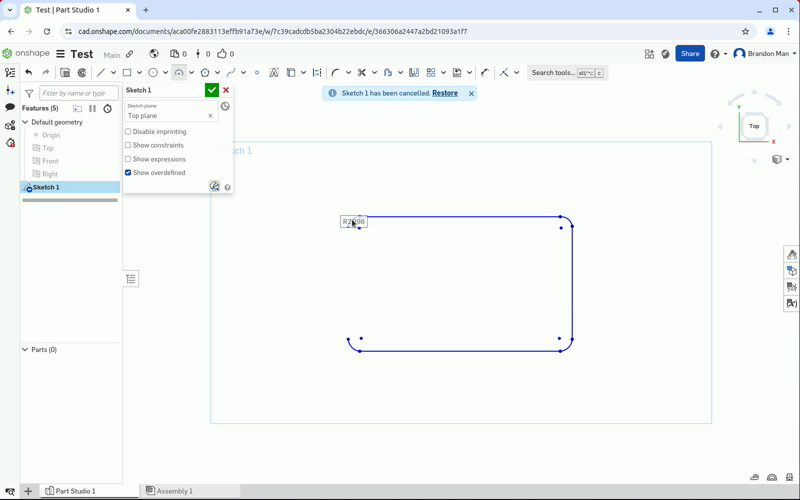
key(l)
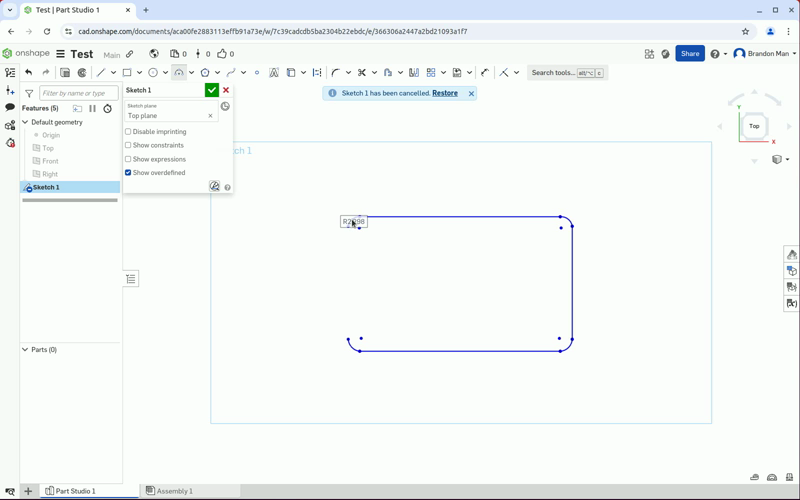
mouse_move(348, 226)
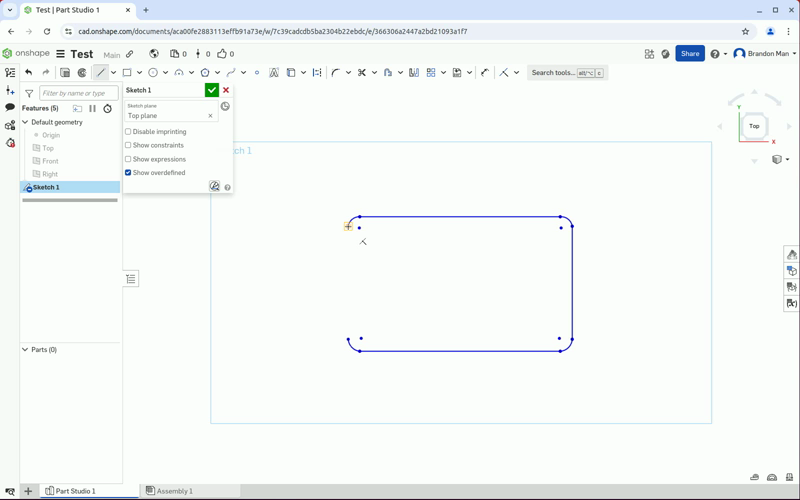
click(348, 226)
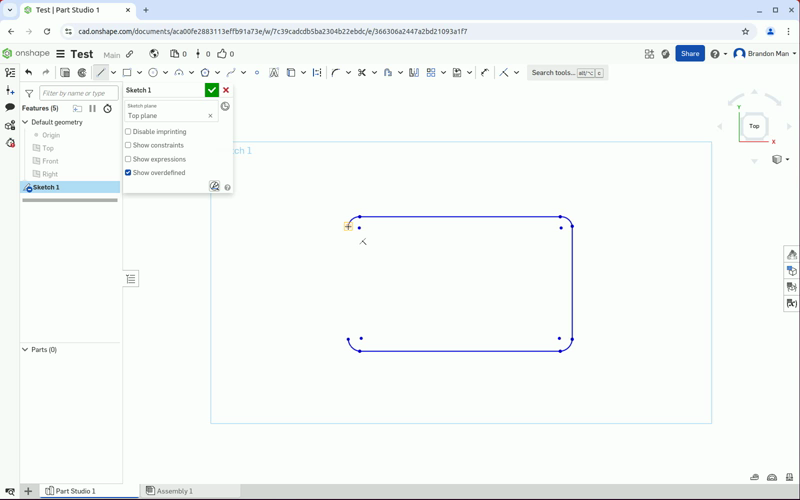
key_down(shift)
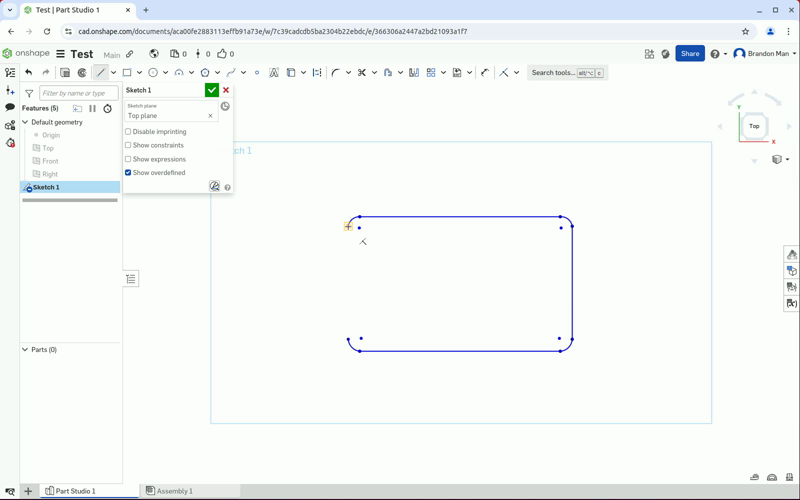
mouse_move(348, 339)
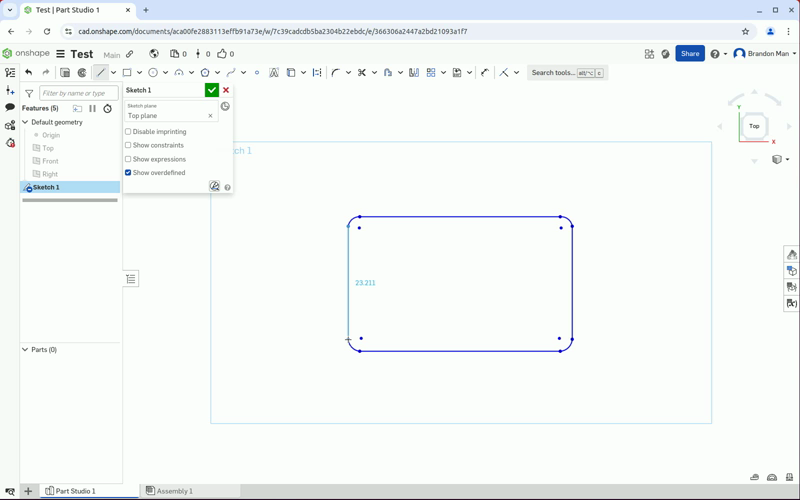
key_up(shift)
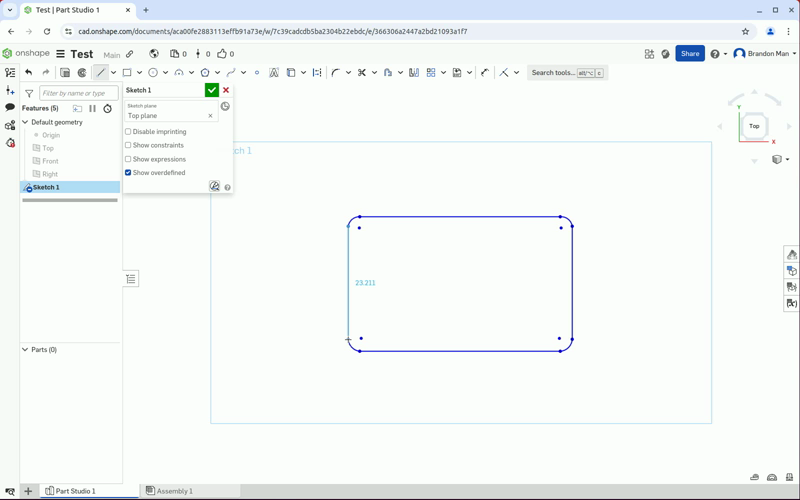
click(348, 339)
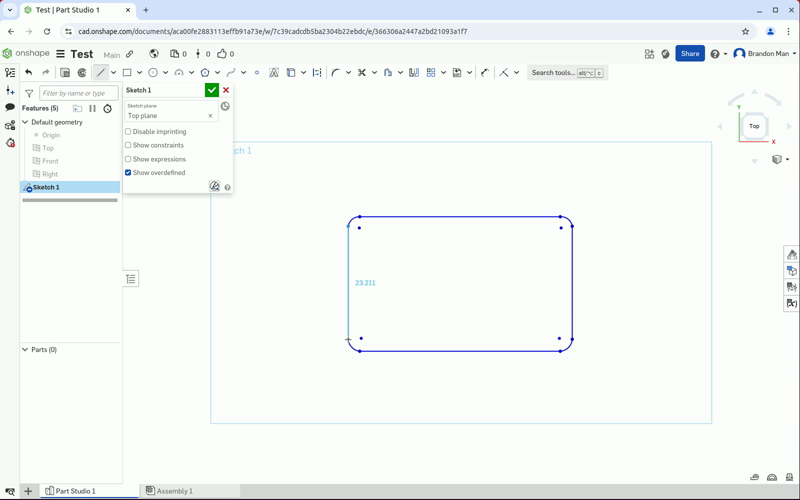
key(esc)
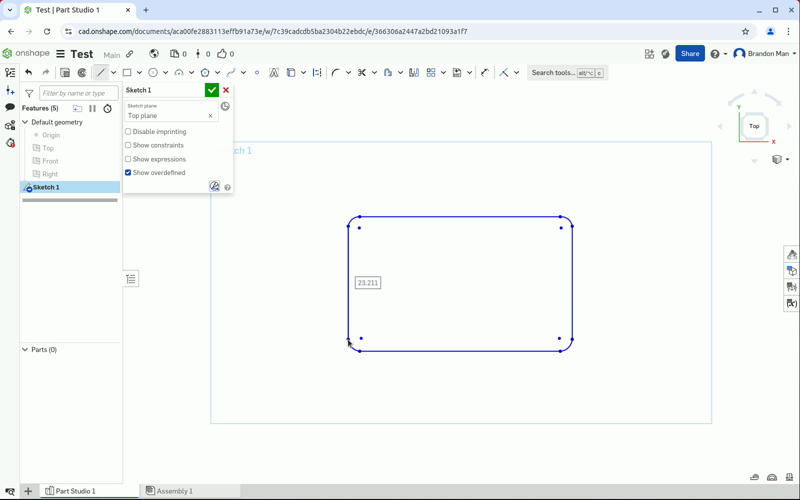
key(a)
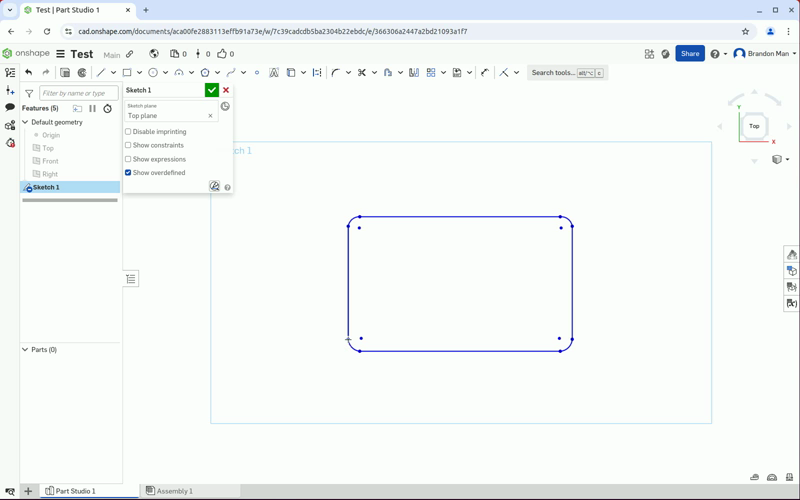
key_down(shift)
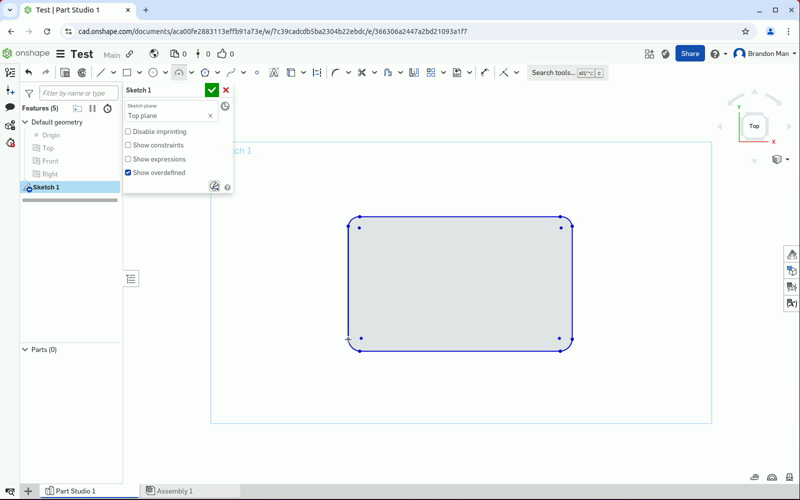
mouse_move(353, 334)
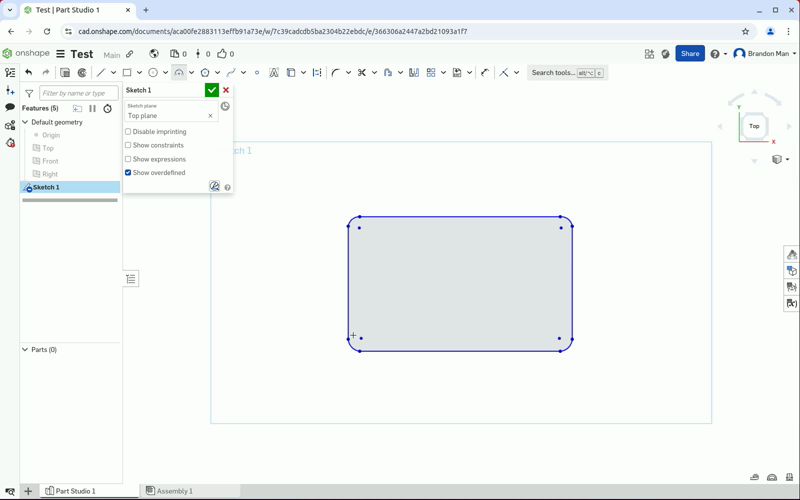
click(353, 334)
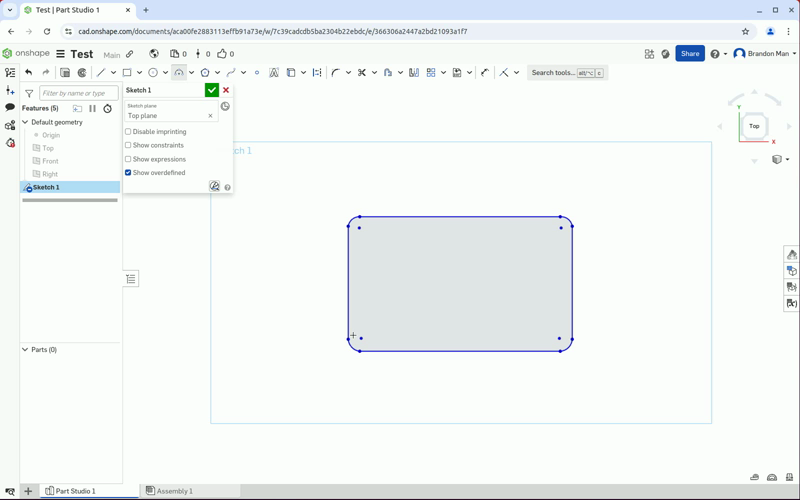
key_up(shift)
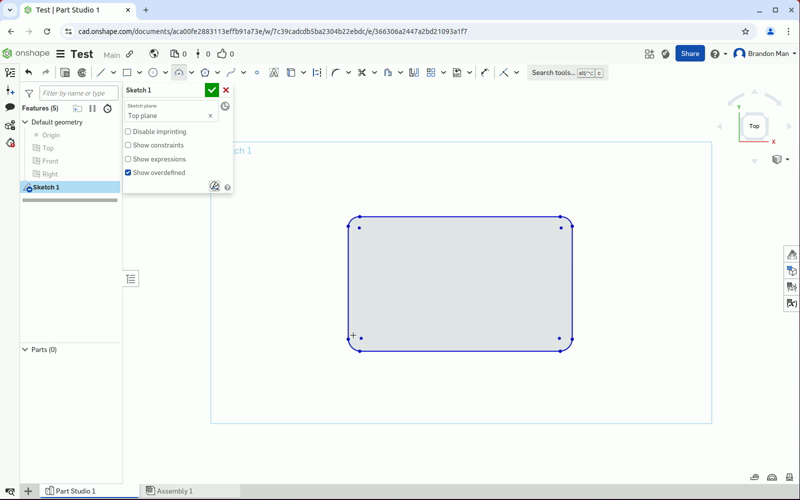
key_down(shift)
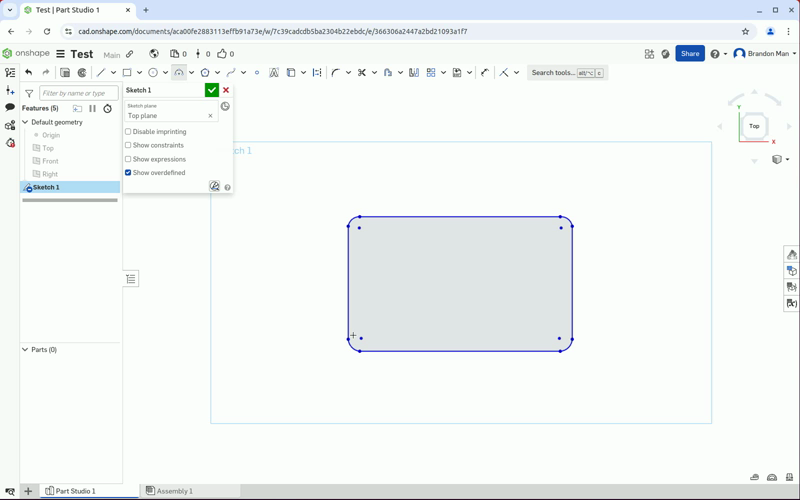
mouse_move(364, 346)
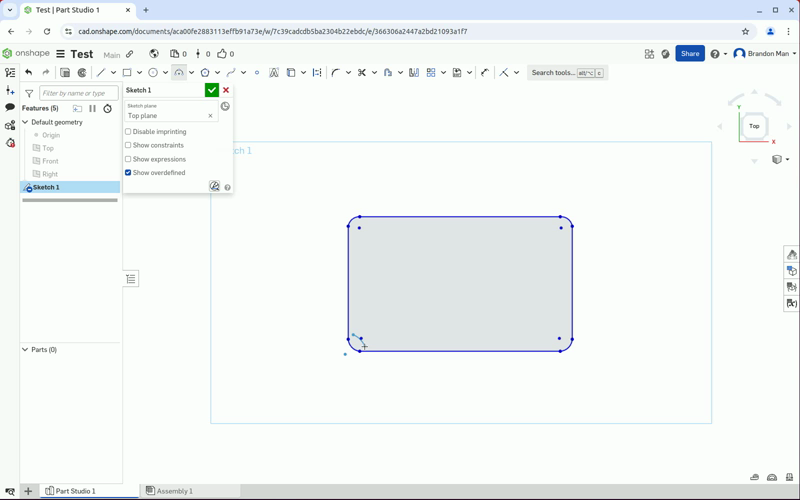
click(364, 346)
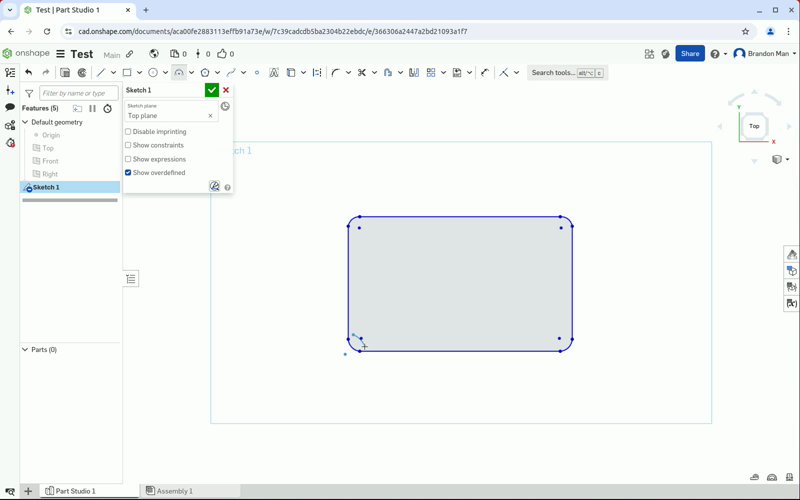
mouse_move(356, 342)
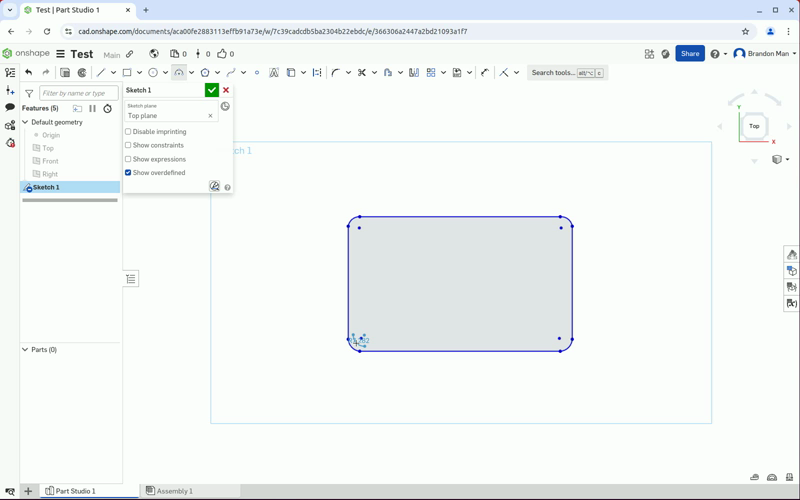
click(356, 342)
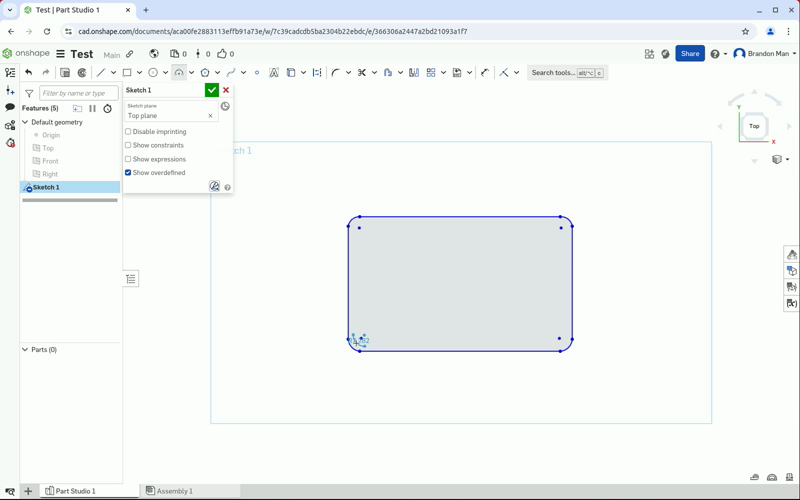
key_up(shift)
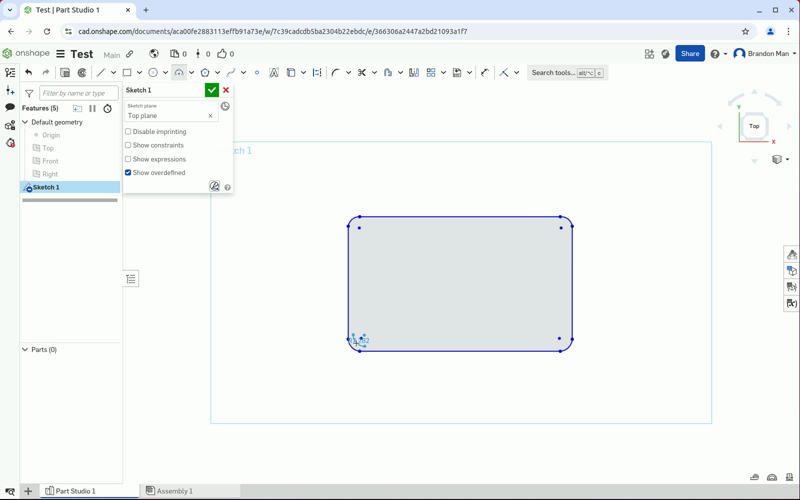
key(esc)
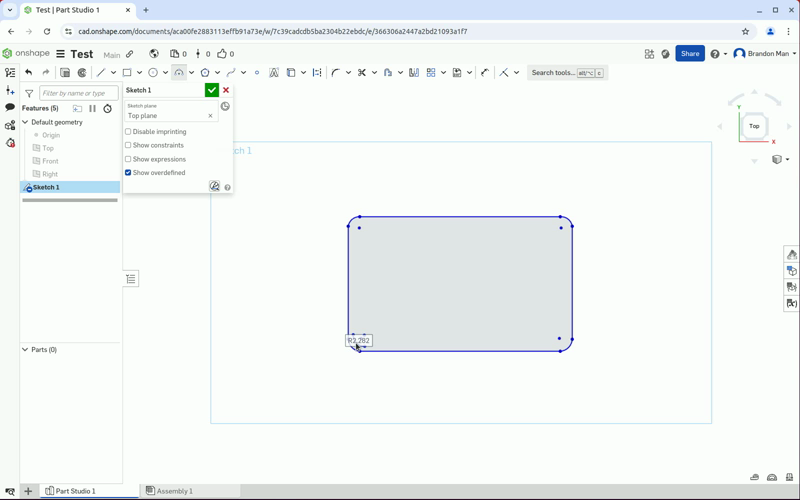
key(l)
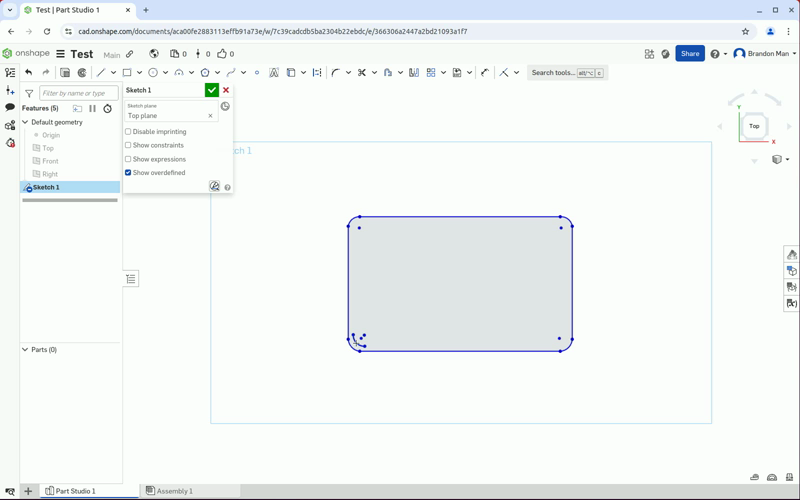
mouse_move(364, 346)
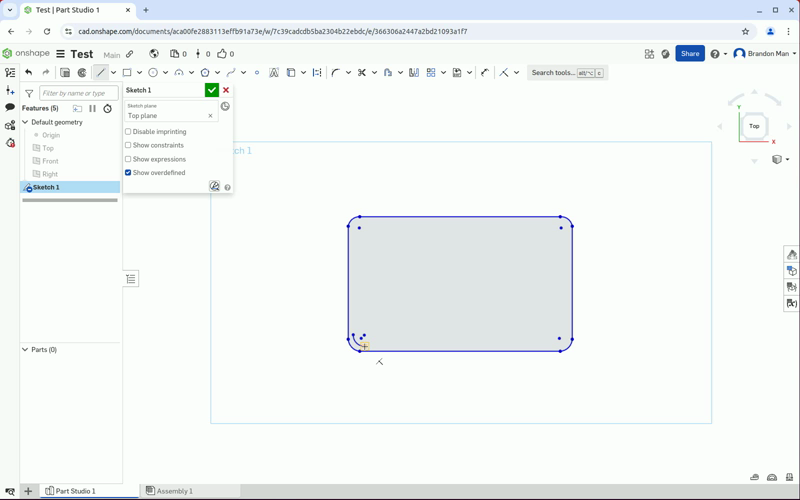
click(364, 346)
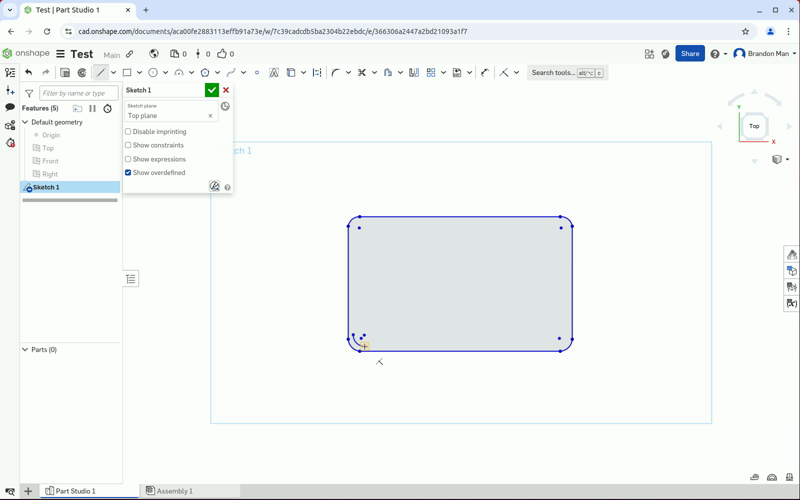
key_down(shift)
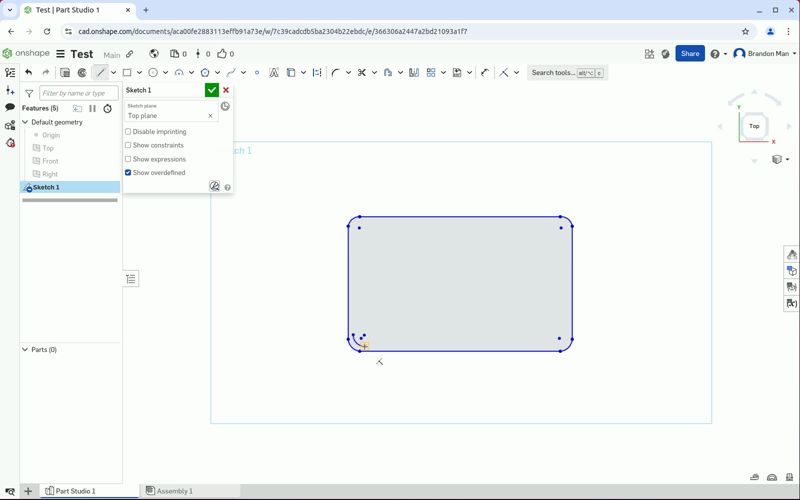
mouse_move(555, 346)
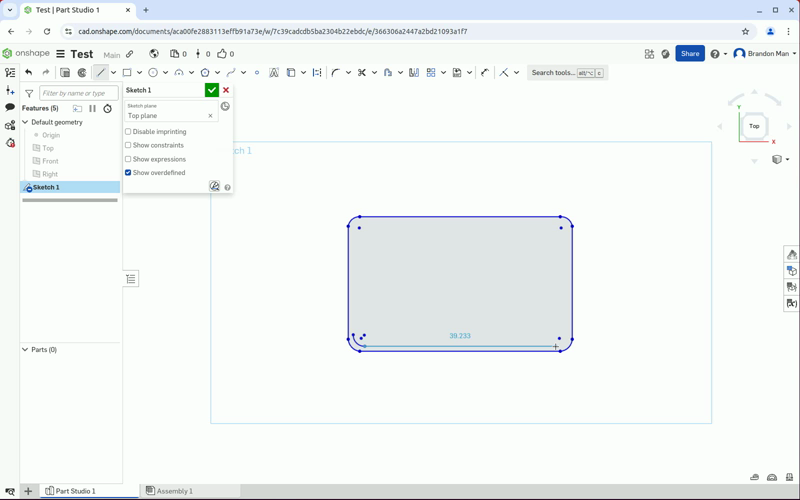
click(555, 346)
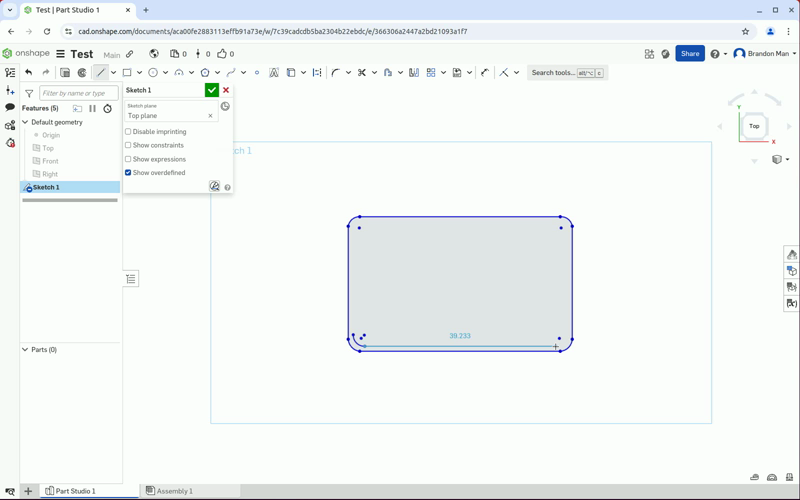
key_up(shift)
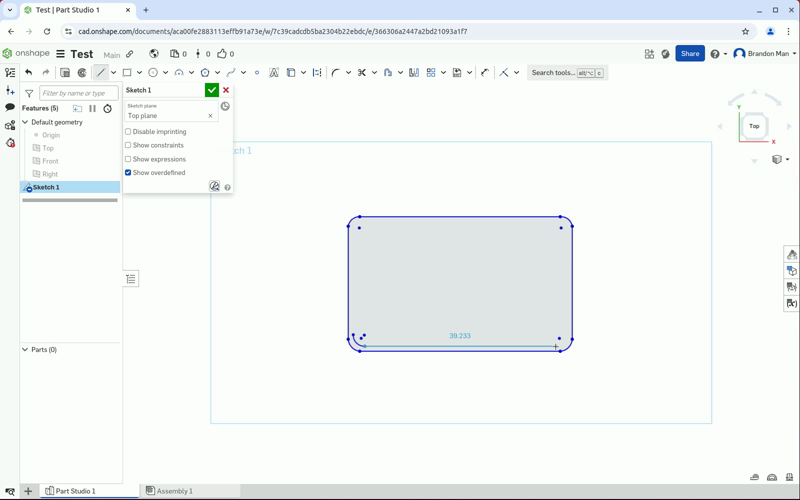
key(esc)
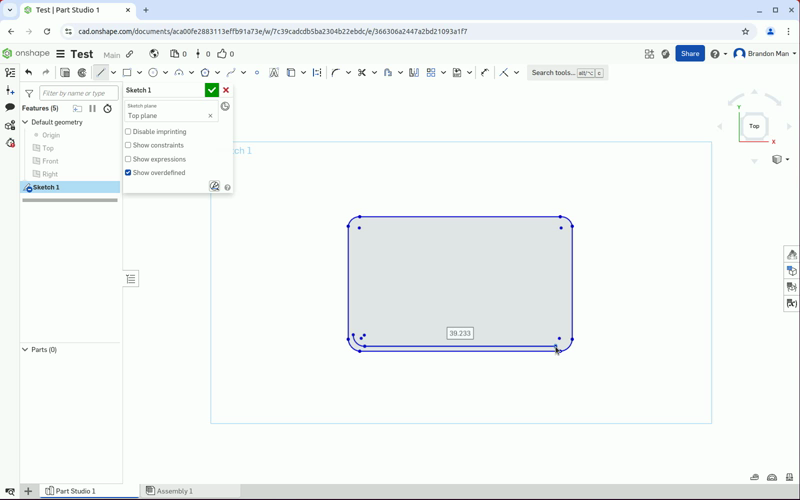
key(a)
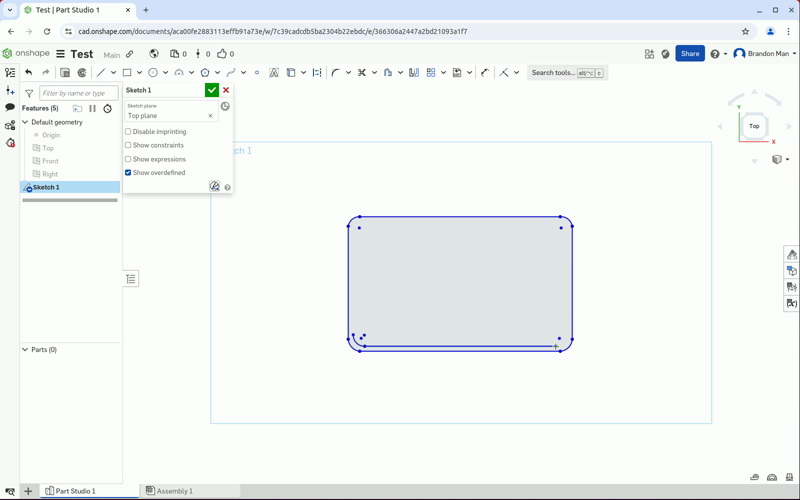
mouse_move(555, 346)
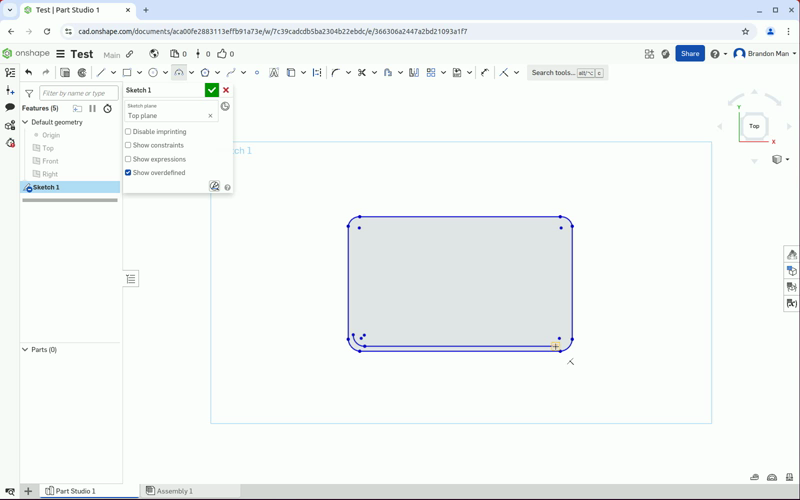
click(555, 346)
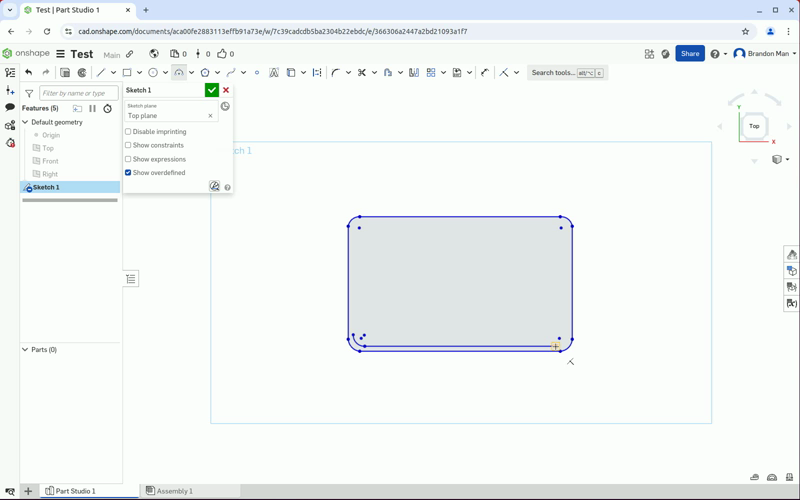
key_down(shift)
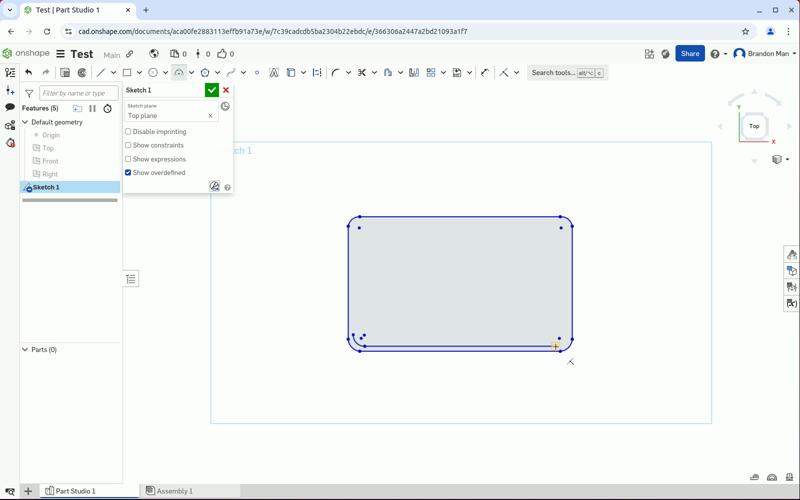
mouse_move(567, 334)
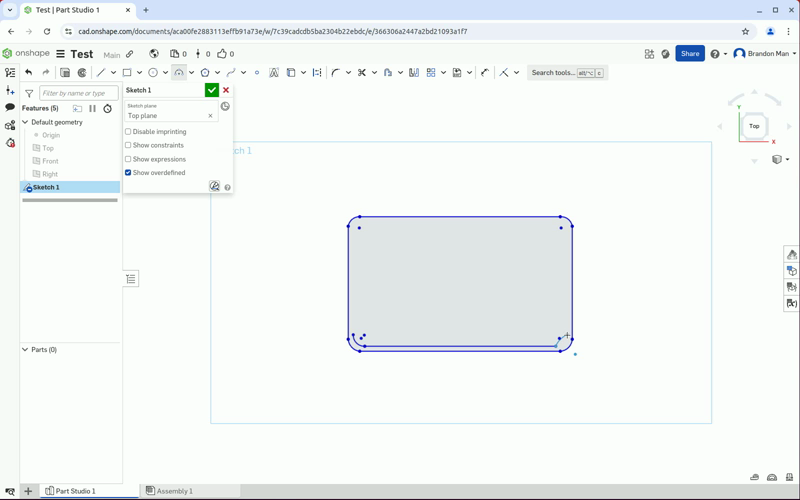
click(567, 334)
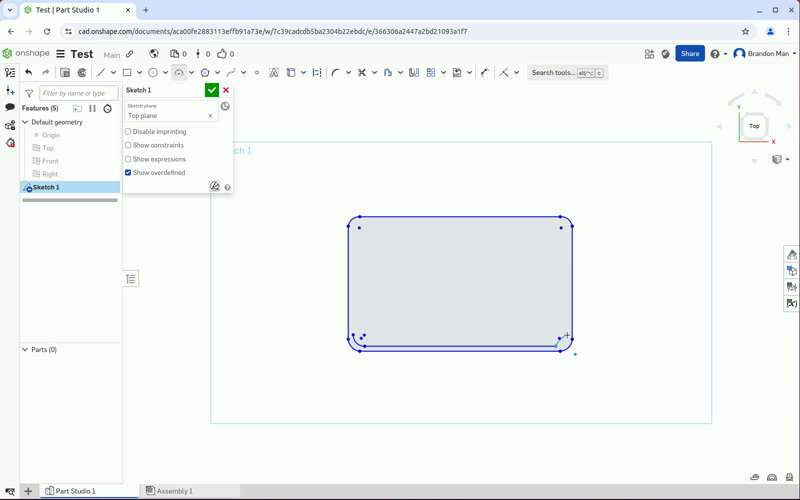
mouse_move(564, 342)
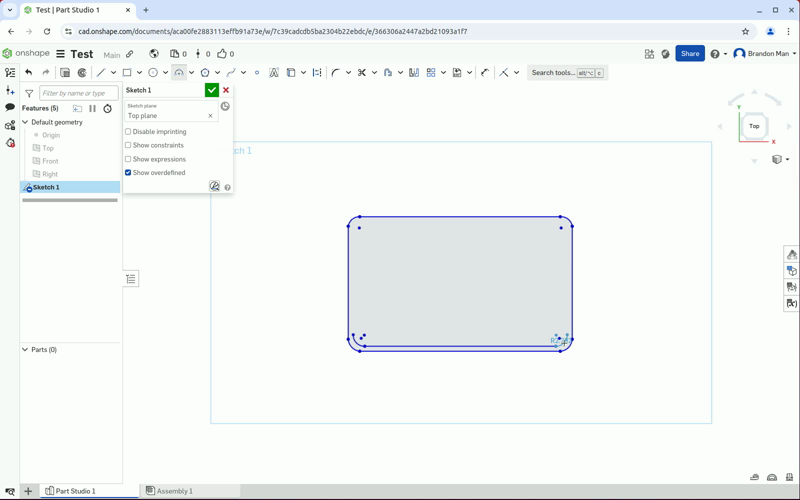
click(564, 342)
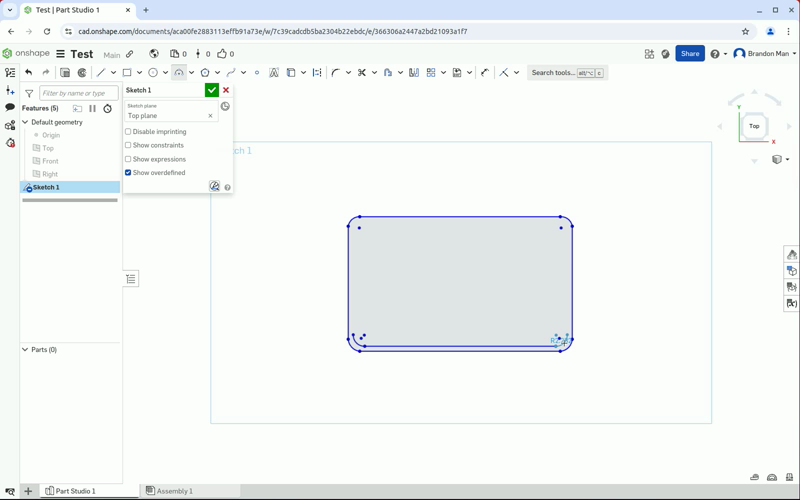
key_up(shift)
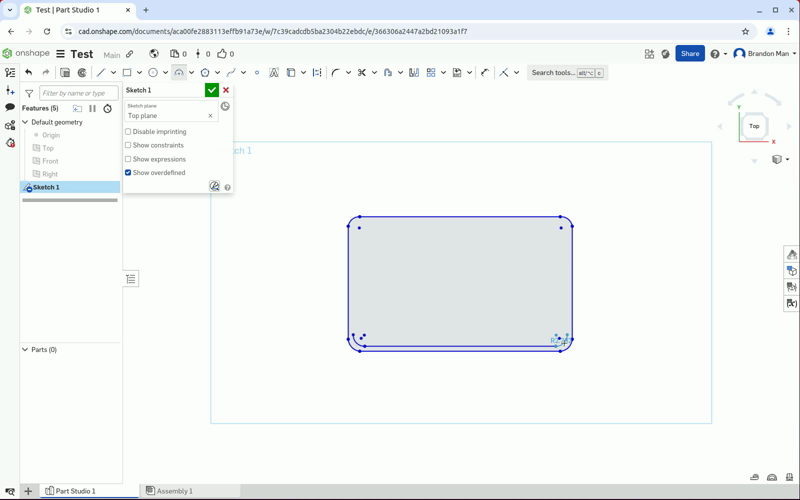
key(esc)
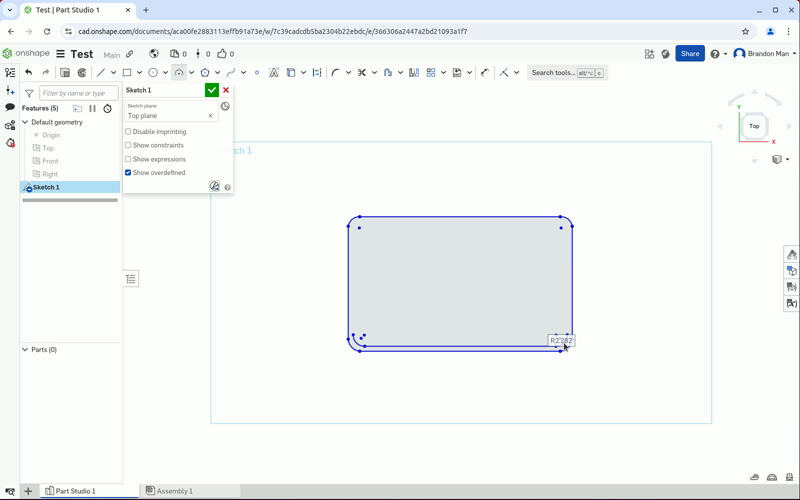
key(l)
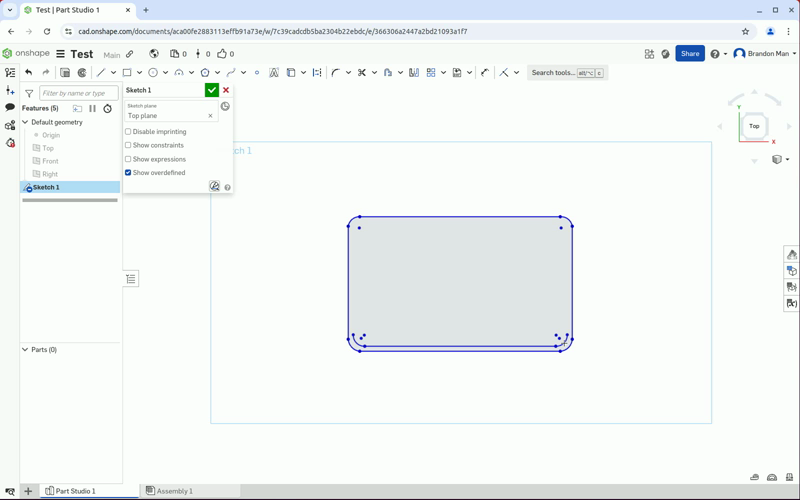
mouse_move(567, 334)
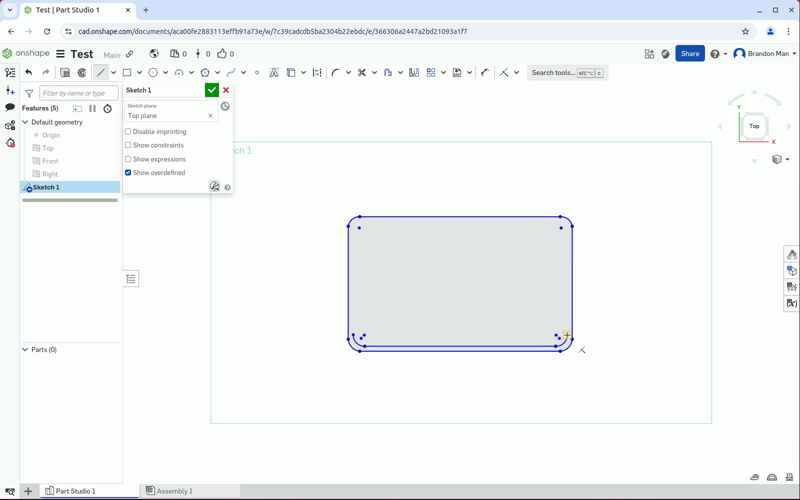
click(567, 334)
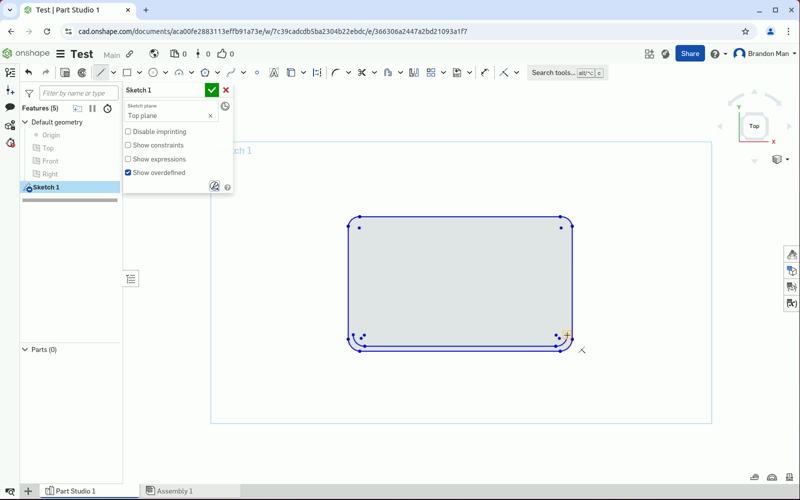
key_down(shift)
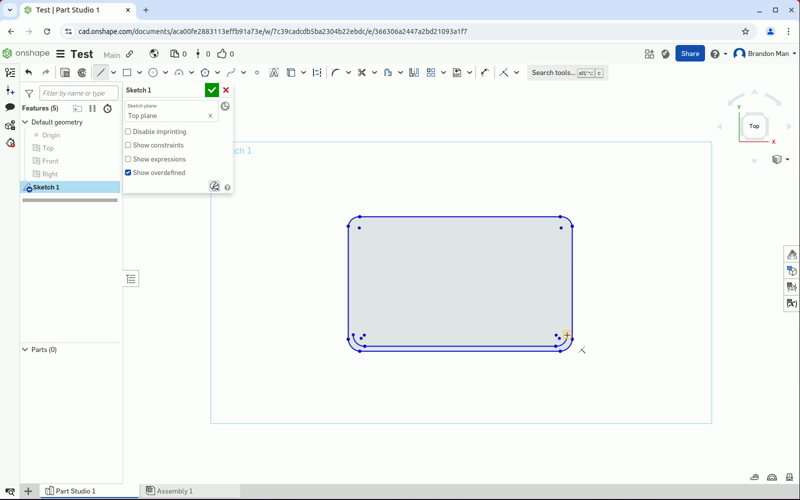
mouse_move(567, 230)
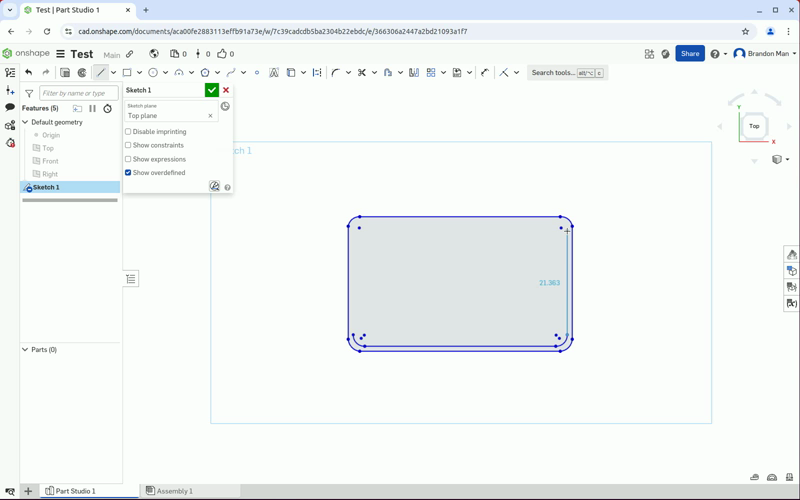
click(567, 230)
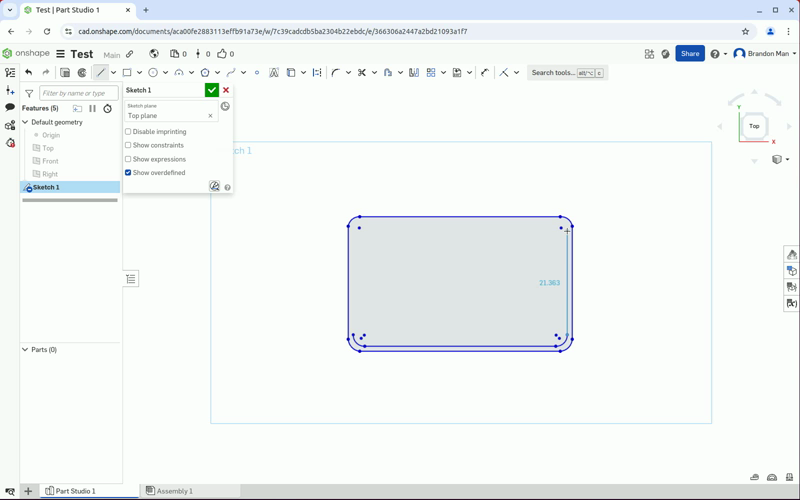
key_up(shift)
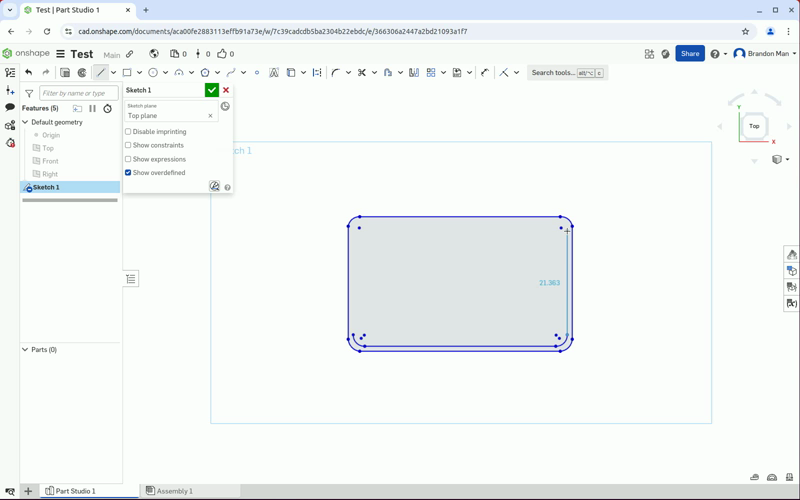
key(esc)
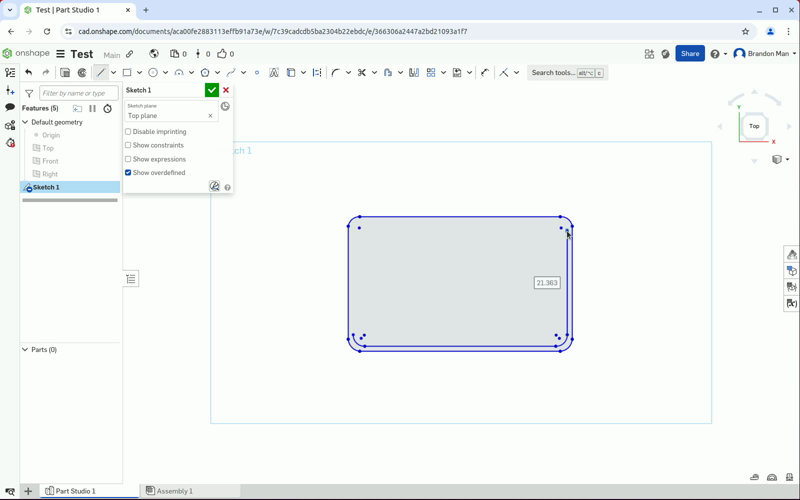
key(a)
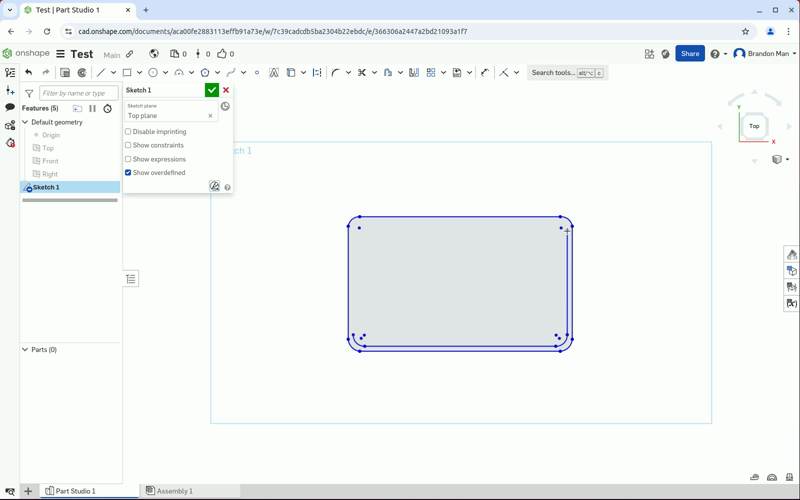
mouse_move(567, 230)
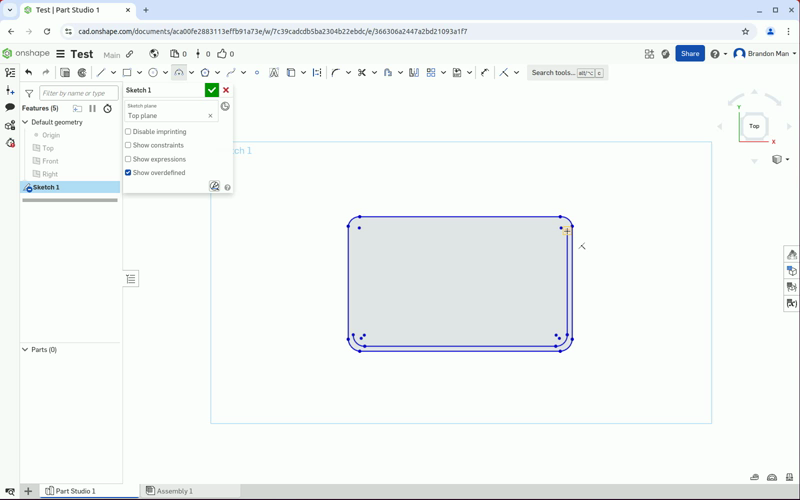
click(567, 230)
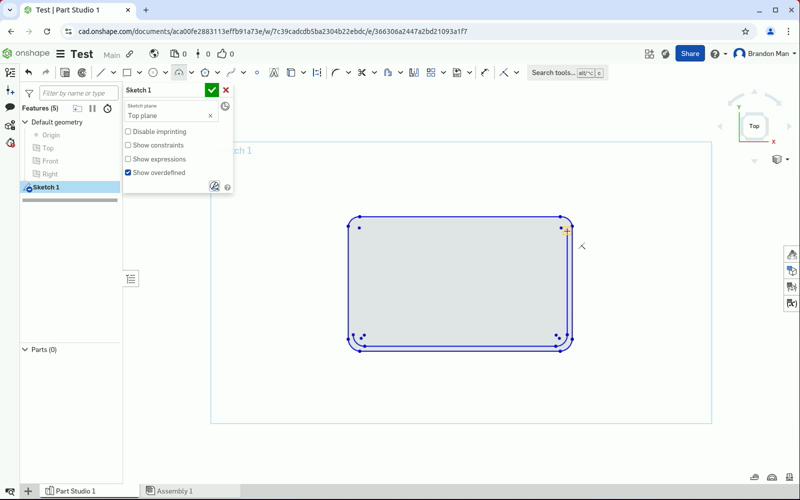
key_down(shift)
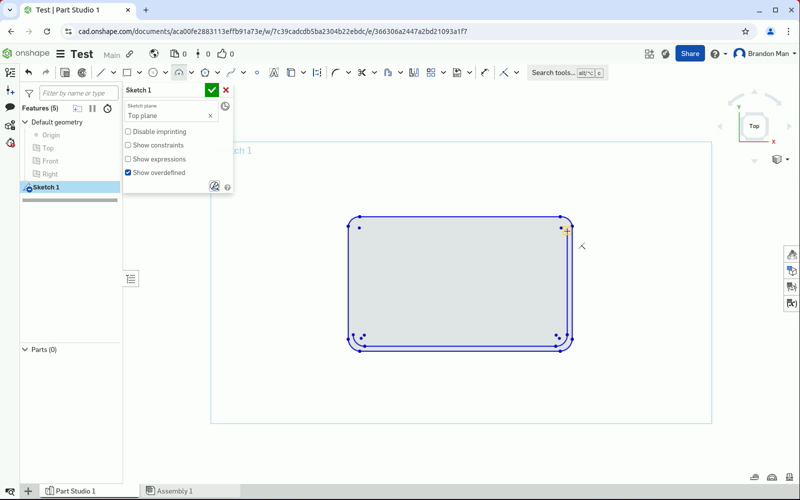
mouse_move(555, 219)
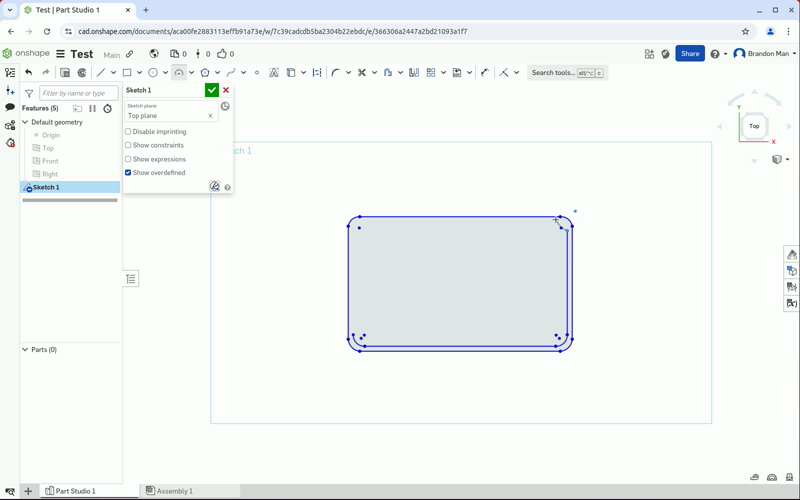
click(555, 219)
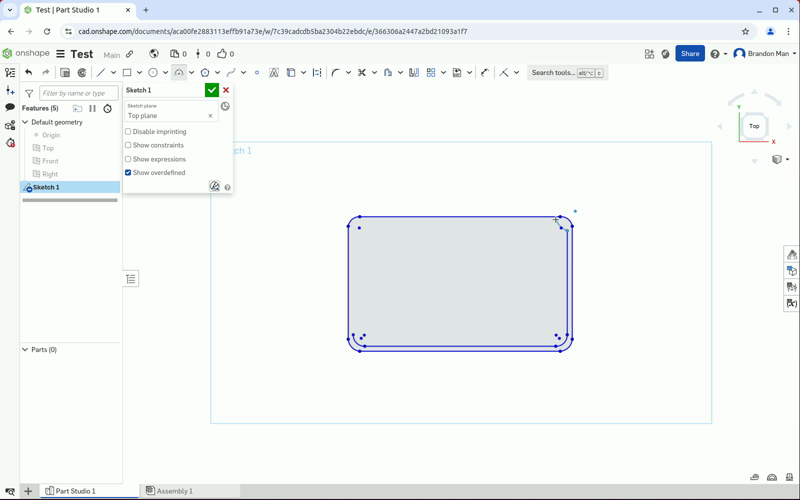
mouse_move(564, 222)
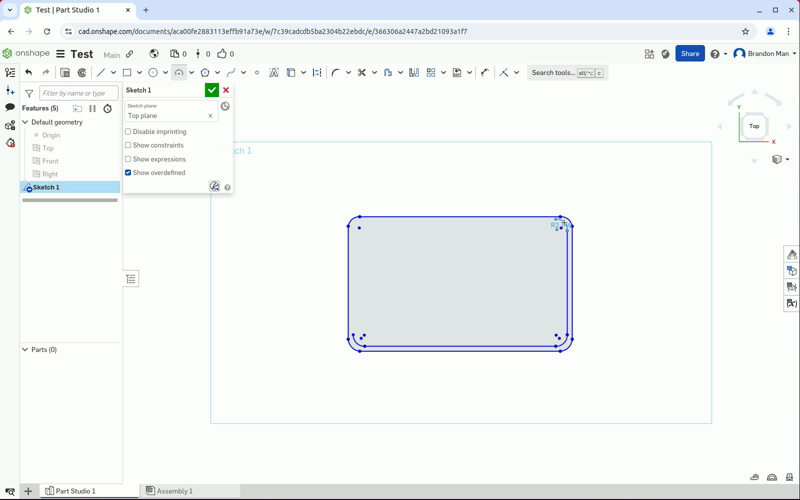
click(564, 222)
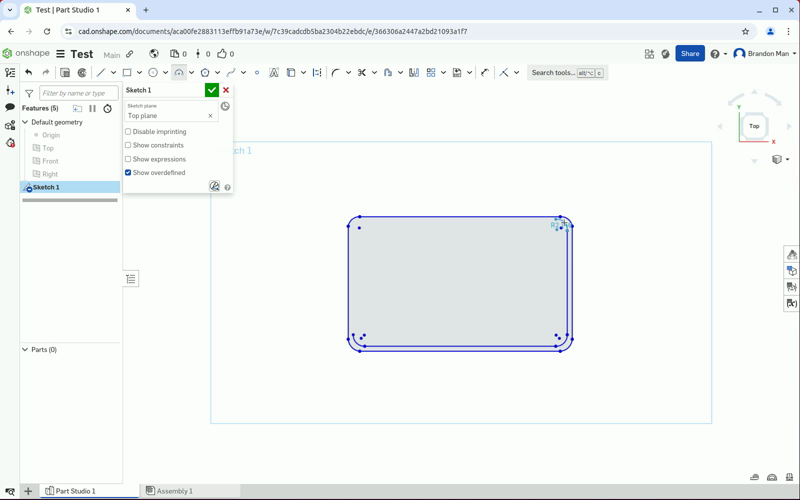
key_up(shift)
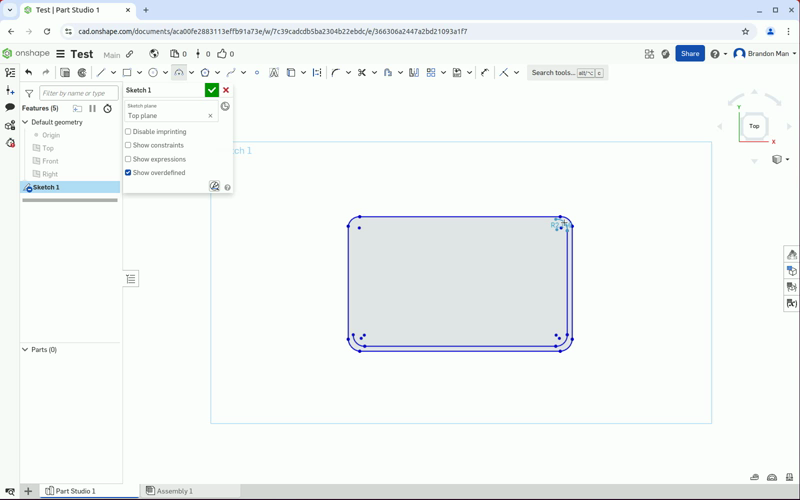
key(esc)
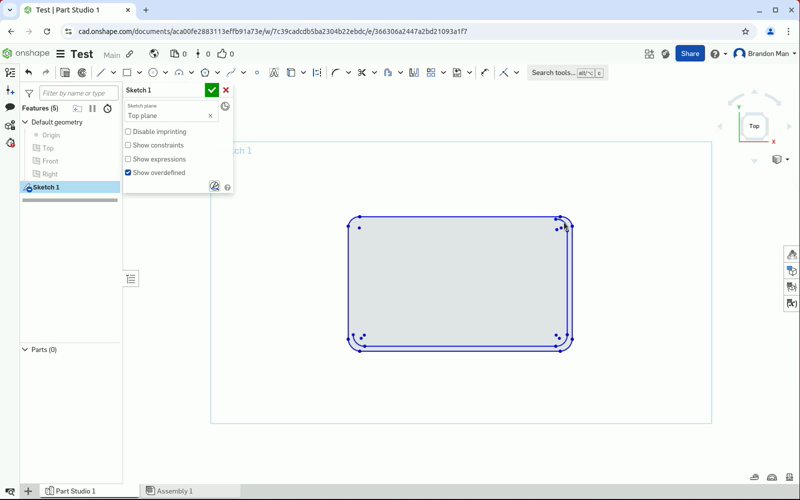
key(l)
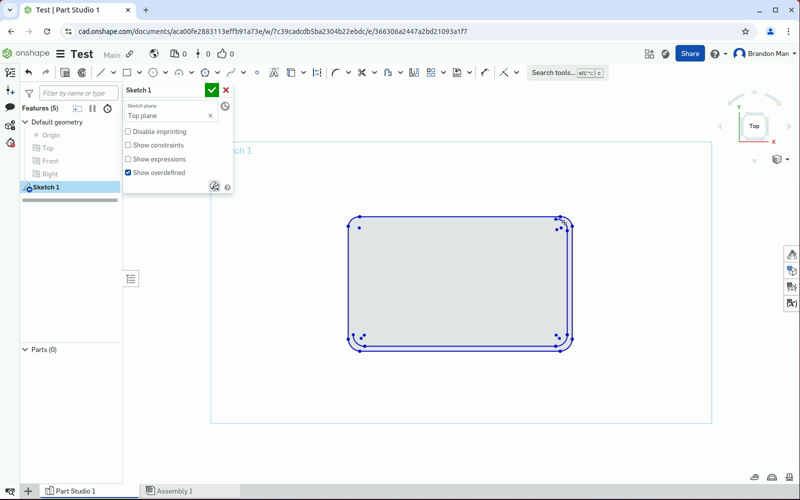
mouse_move(555, 219)
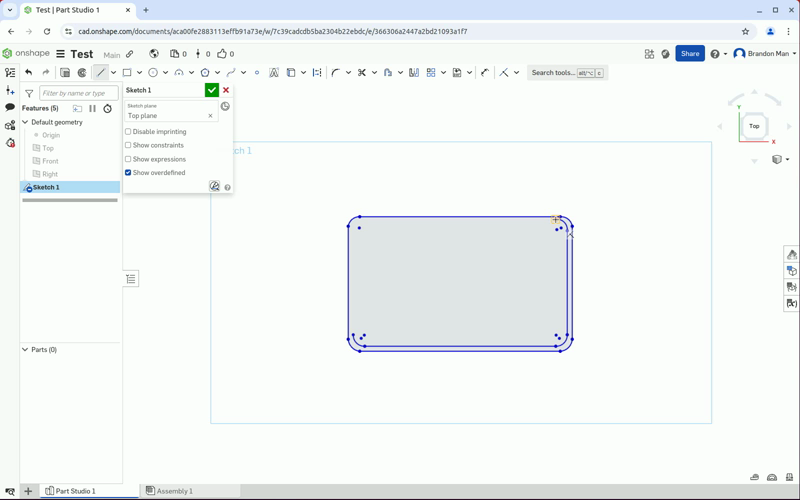
click(555, 219)
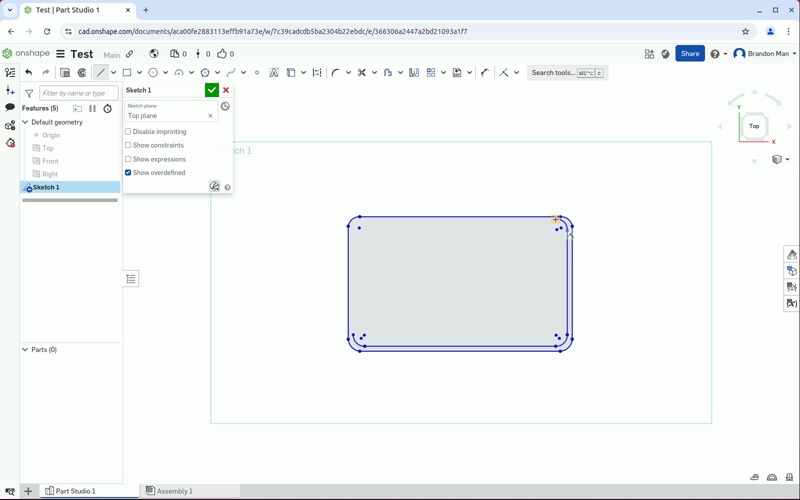
key_down(shift)
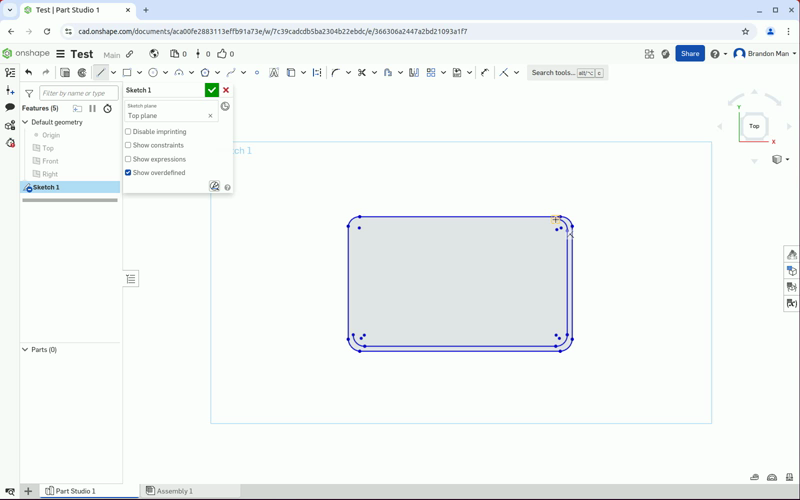
mouse_move(364, 219)
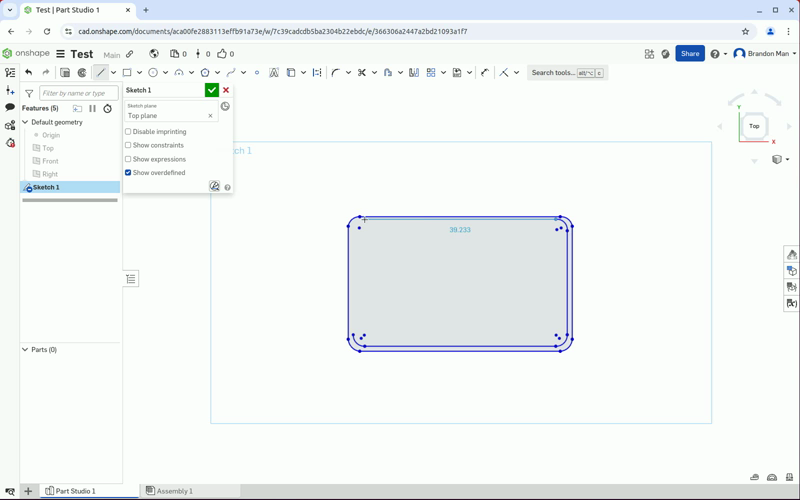
click(364, 219)
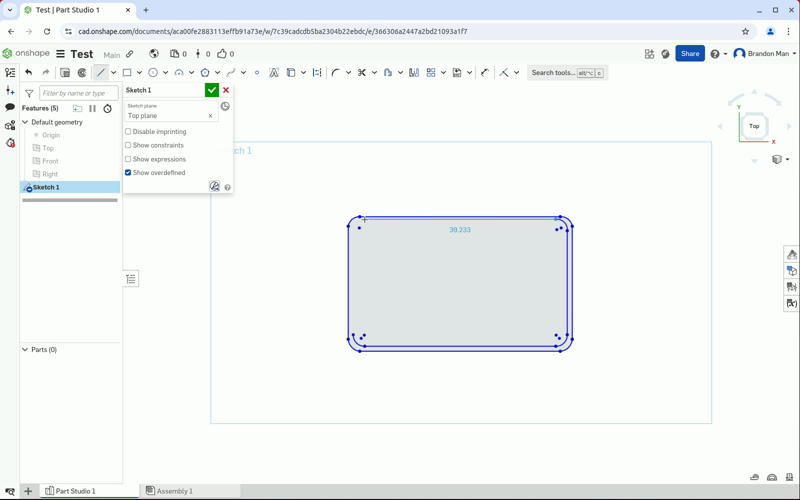
key_up(shift)
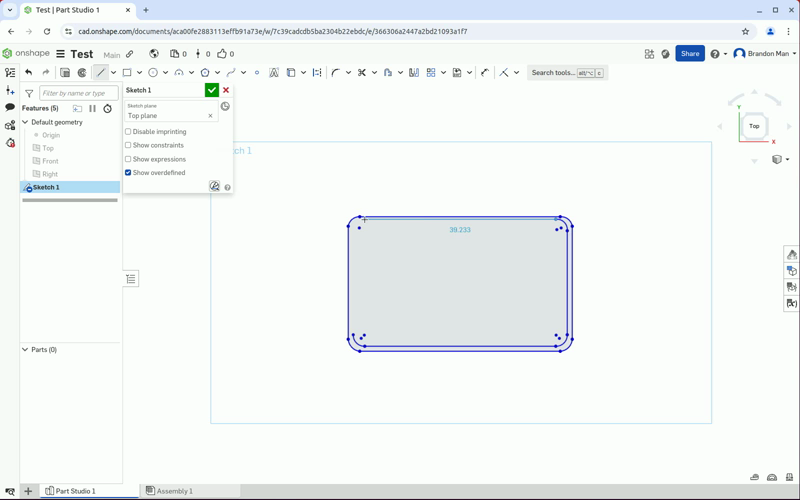
key(esc)
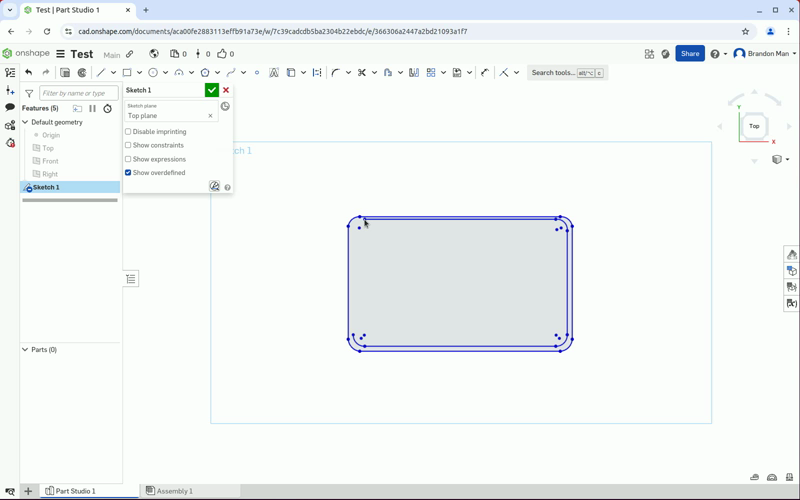
key(a)
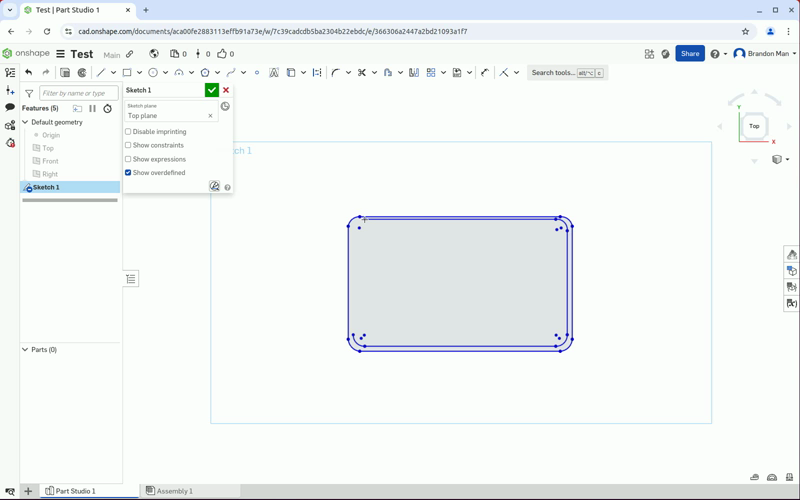
mouse_move(364, 219)
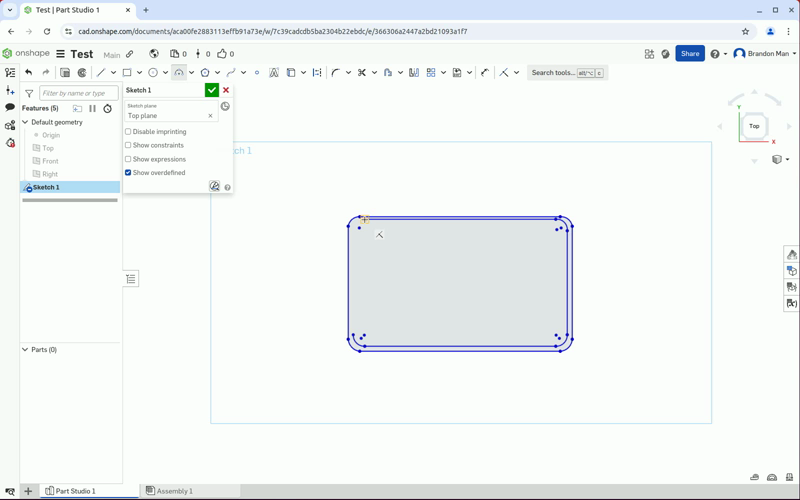
click(364, 219)
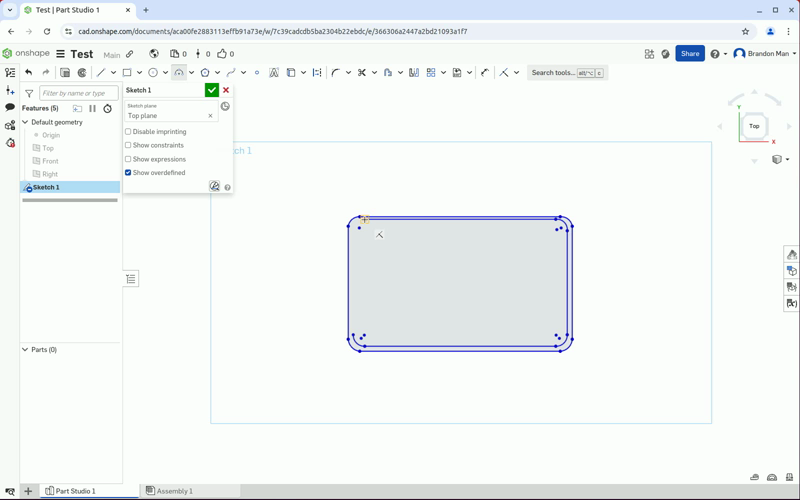
key_down(shift)
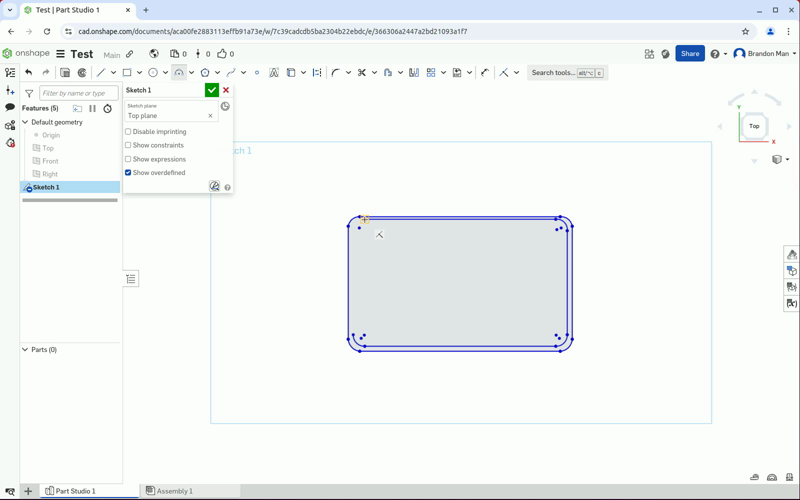
mouse_move(353, 230)
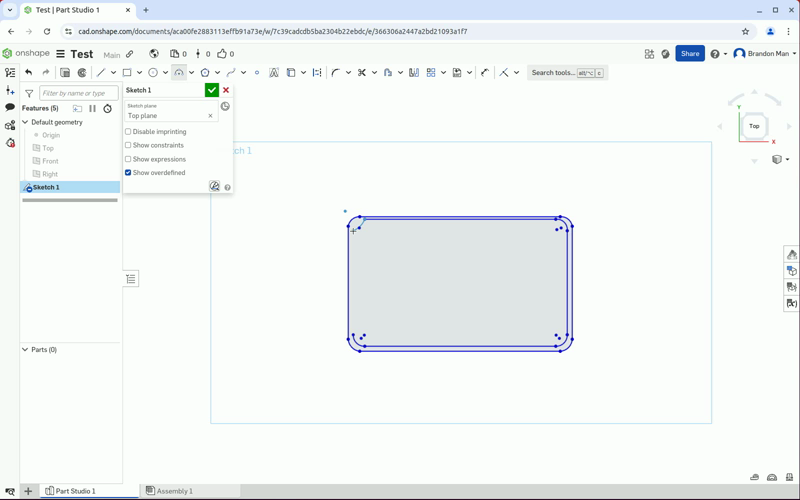
click(353, 230)
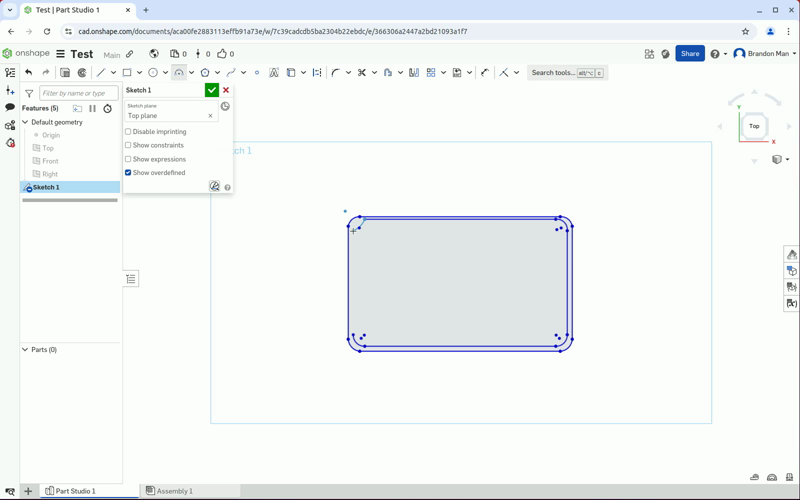
mouse_move(356, 222)
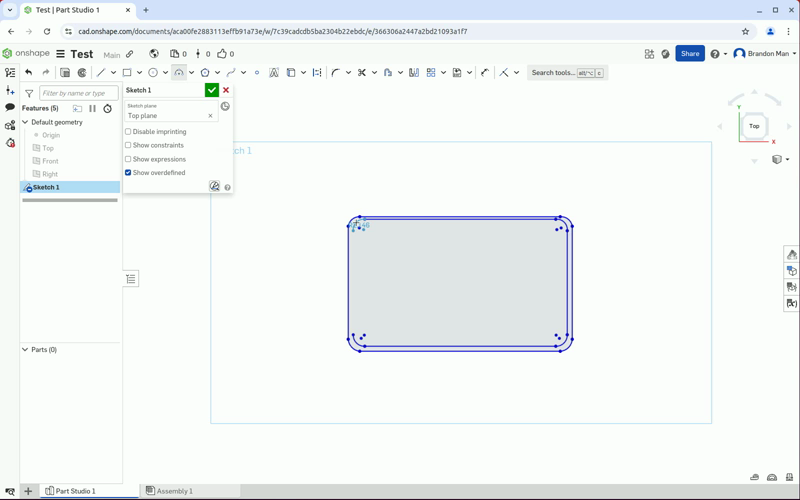
click(356, 222)
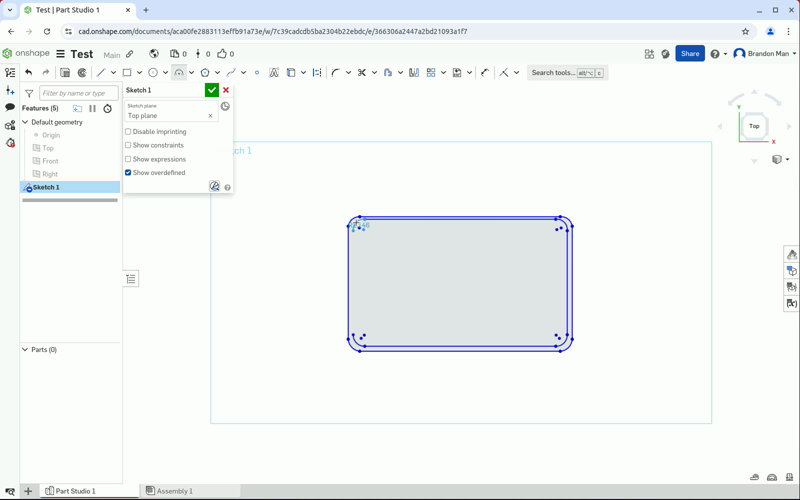
key_up(shift)
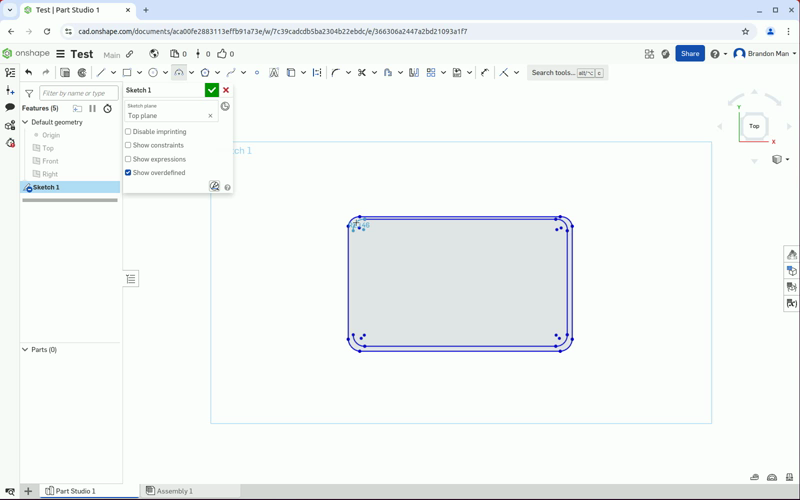
key(esc)
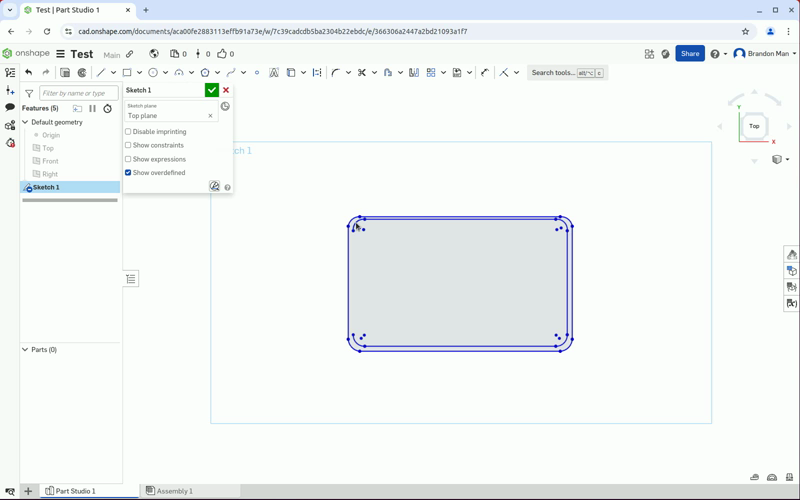
key(l)
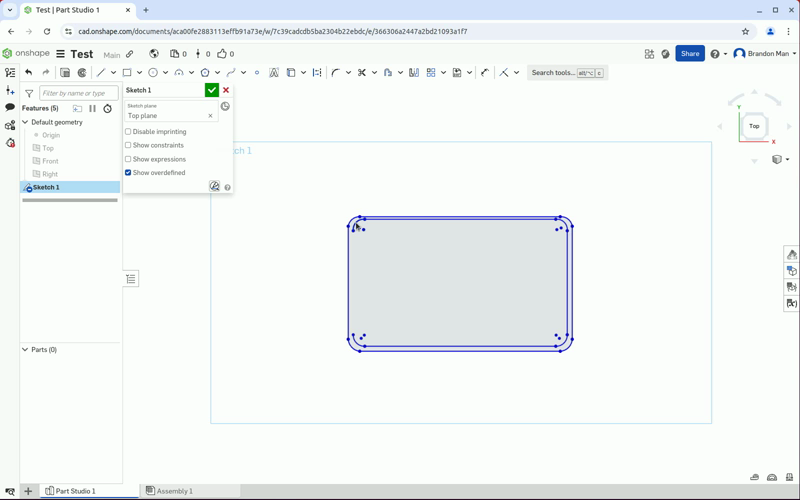
mouse_move(353, 230)
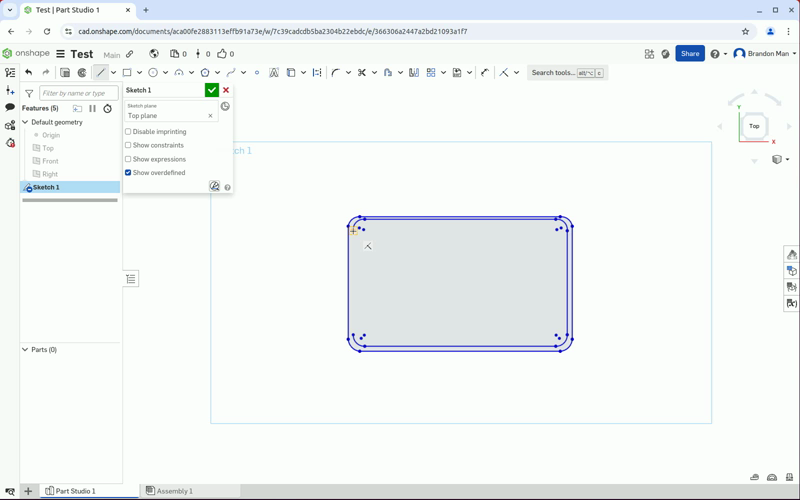
click(353, 230)
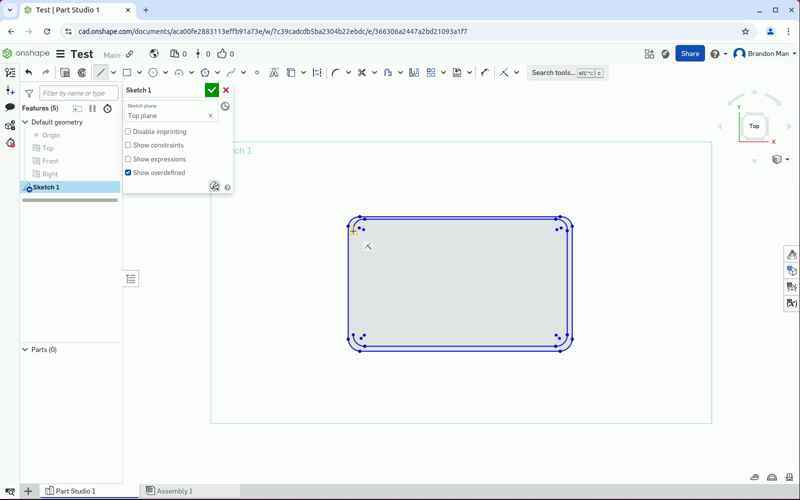
key_down(shift)
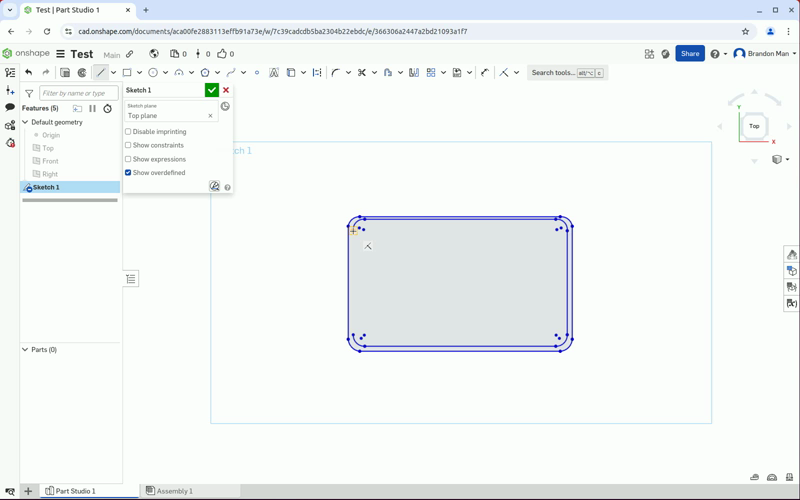
mouse_move(353, 334)
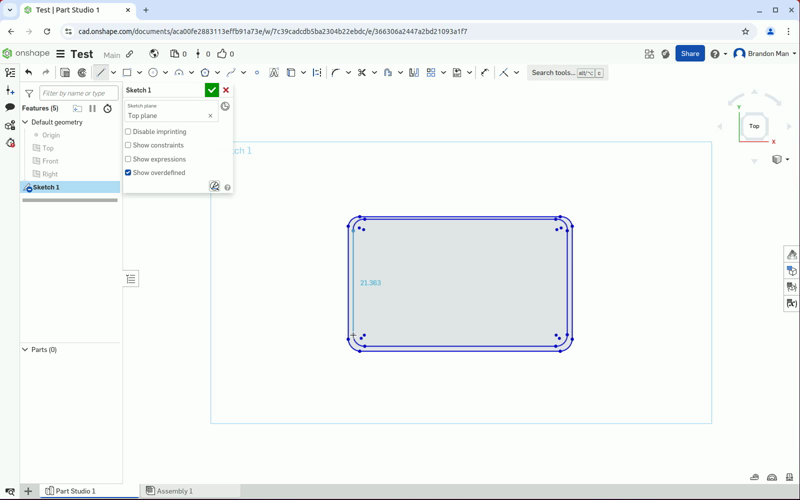
key_up(shift)
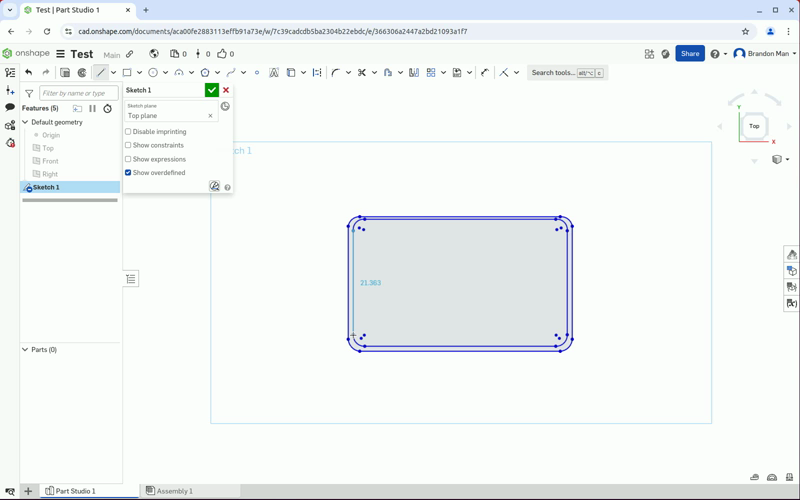
click(353, 334)
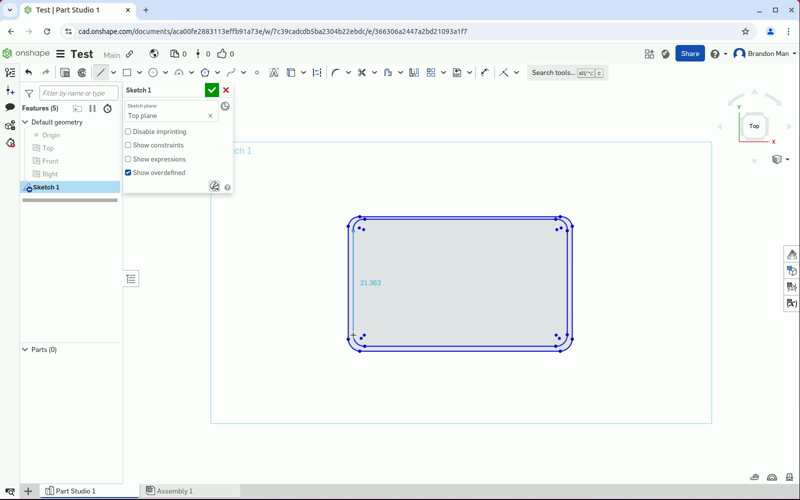
key(esc)
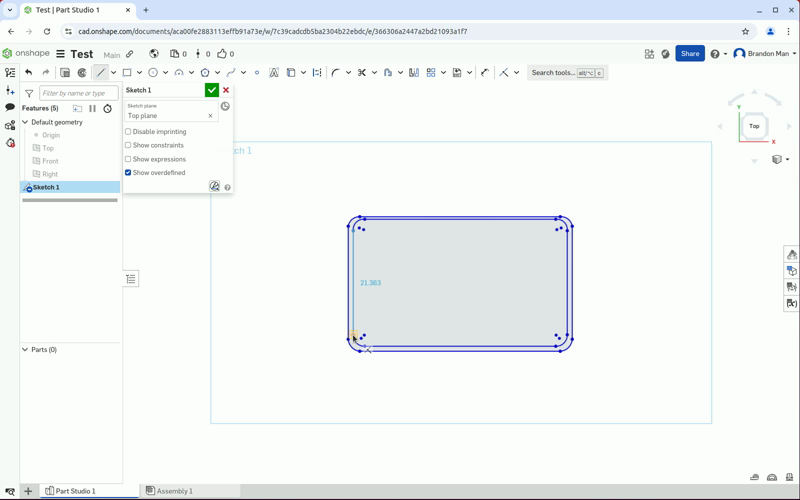
mouse_move(354, 220)
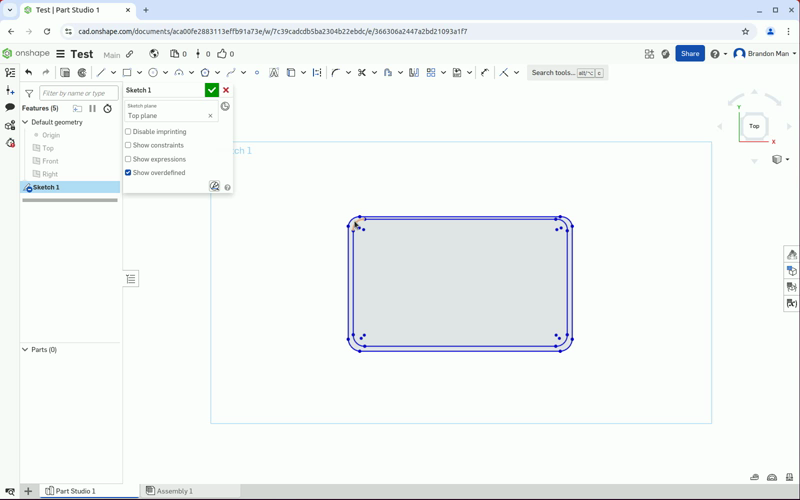
click(354, 220)
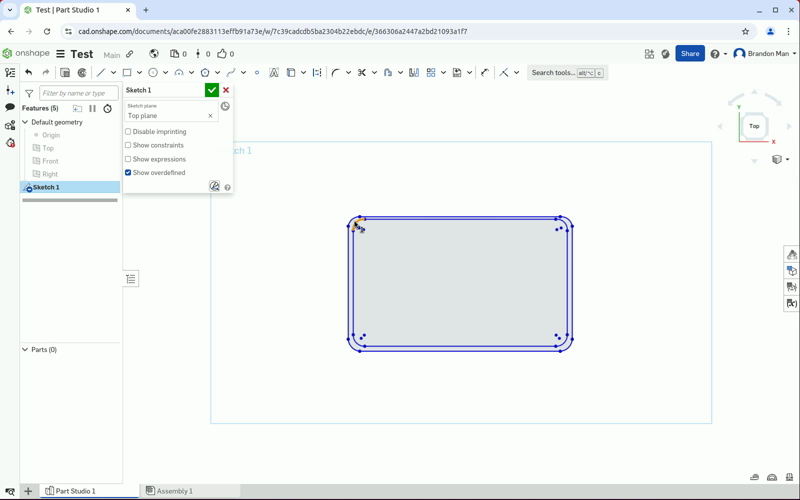
mouse_move(73, 352)
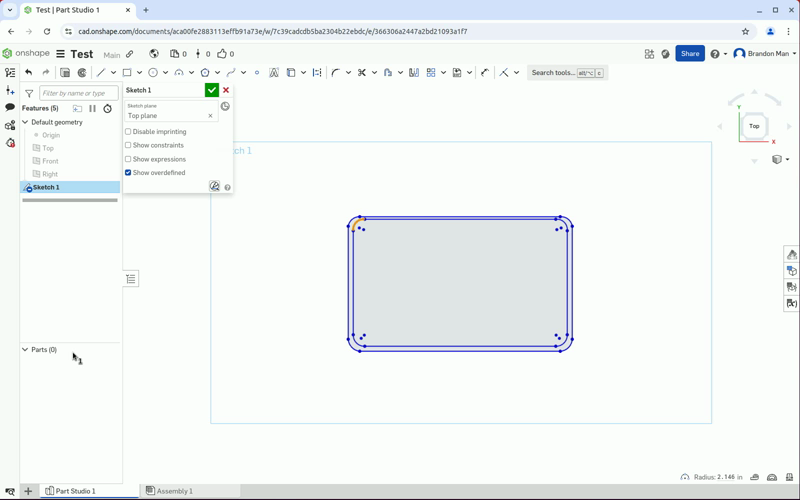
key(shift+y)
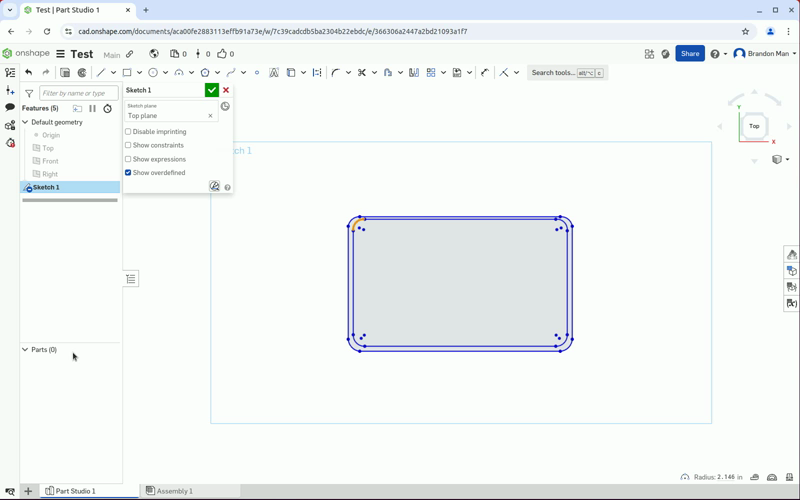
key(shift+e)
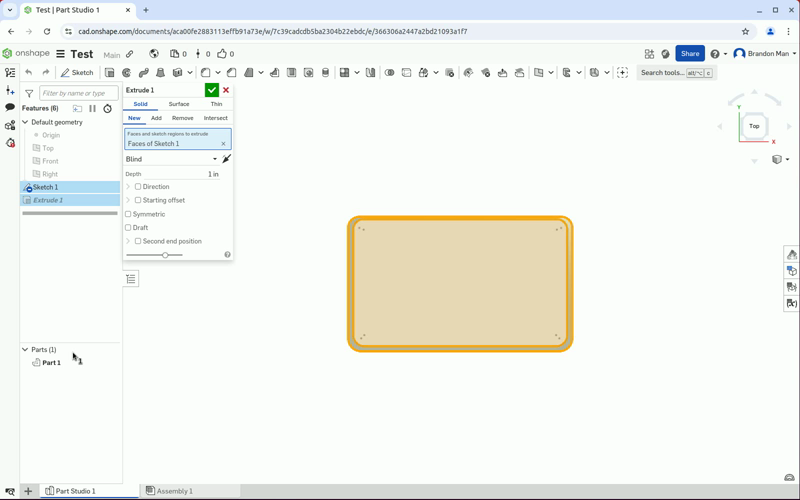
mouse_move(143, 106)
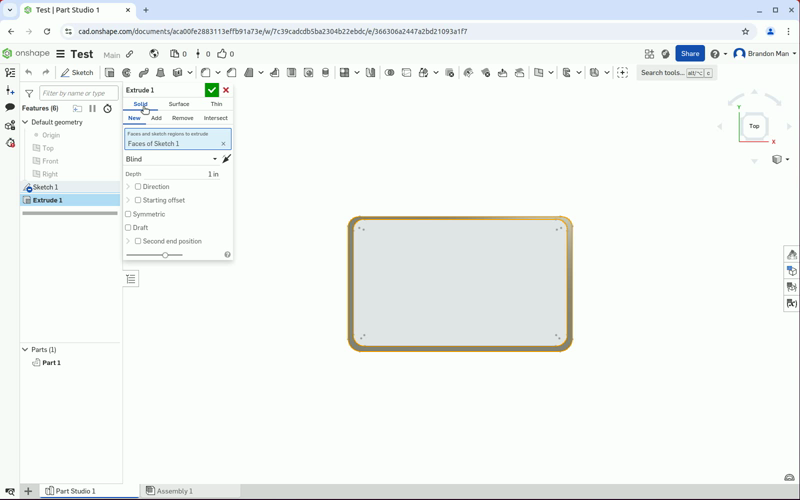
click(143, 106)
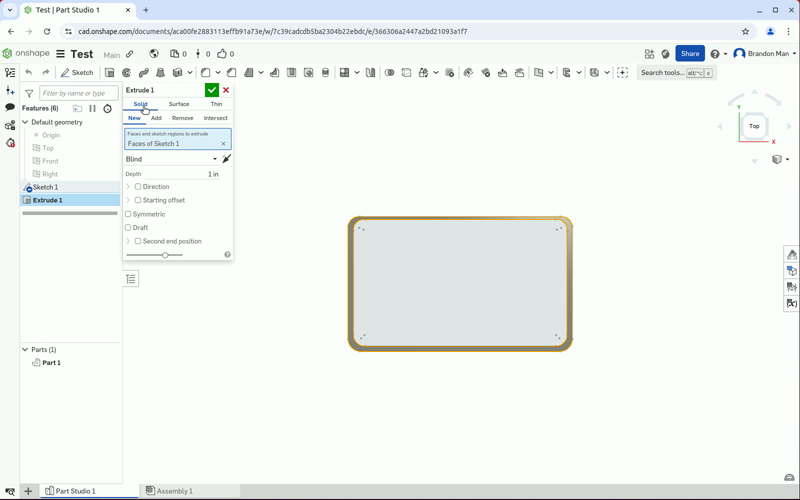
mouse_move(137, 120)
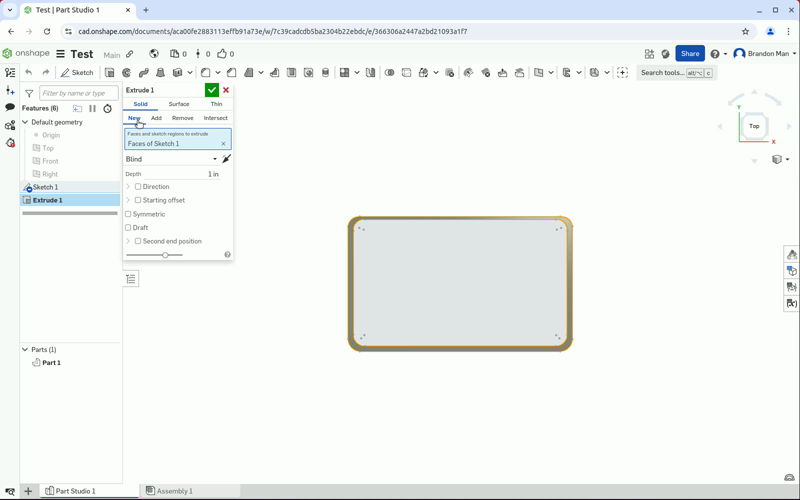
click(137, 120)
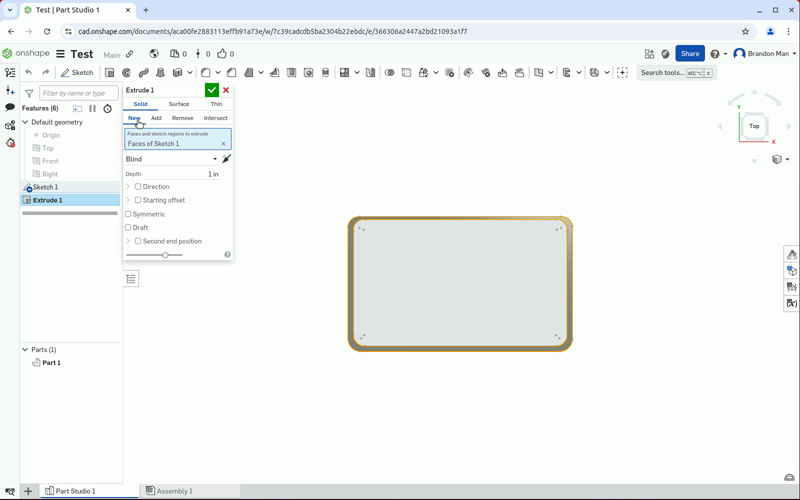
key(tab, 4)
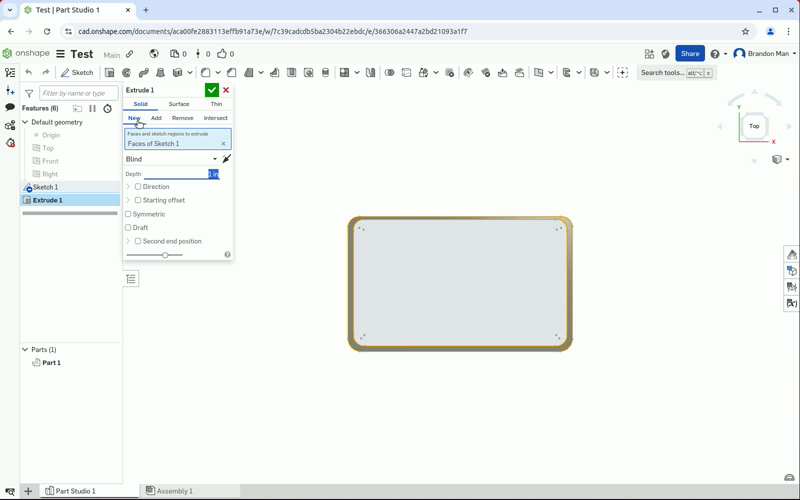
text(9.147)
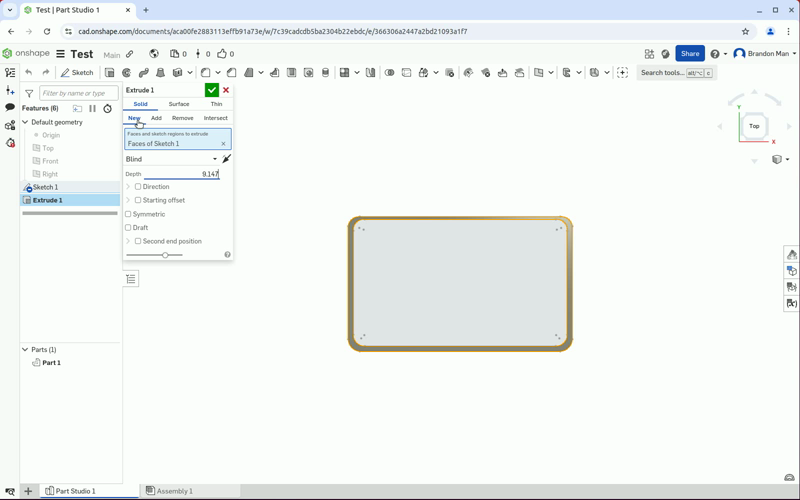
key(enter)
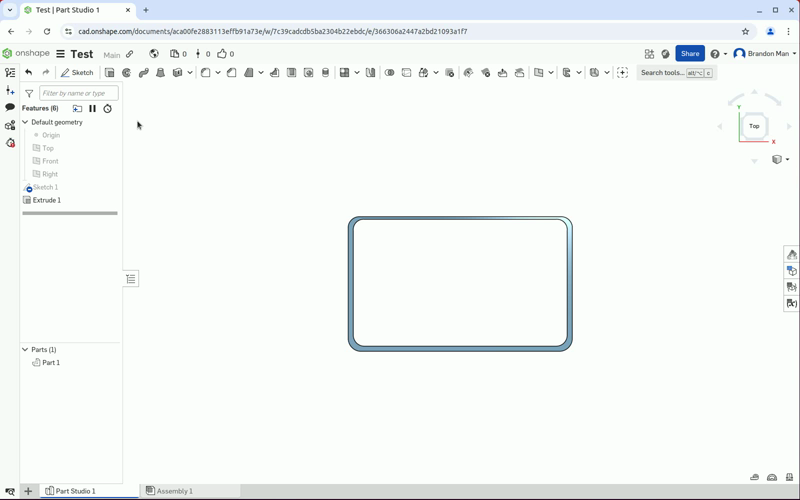
key(shift+h)
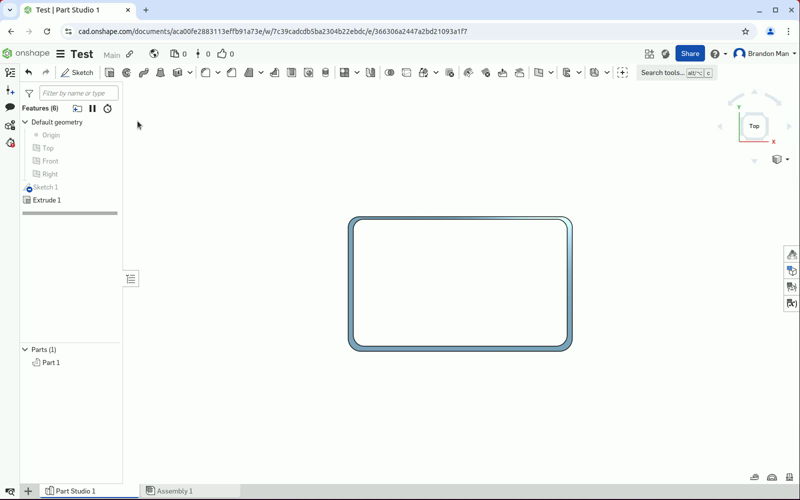
key(shift+h)
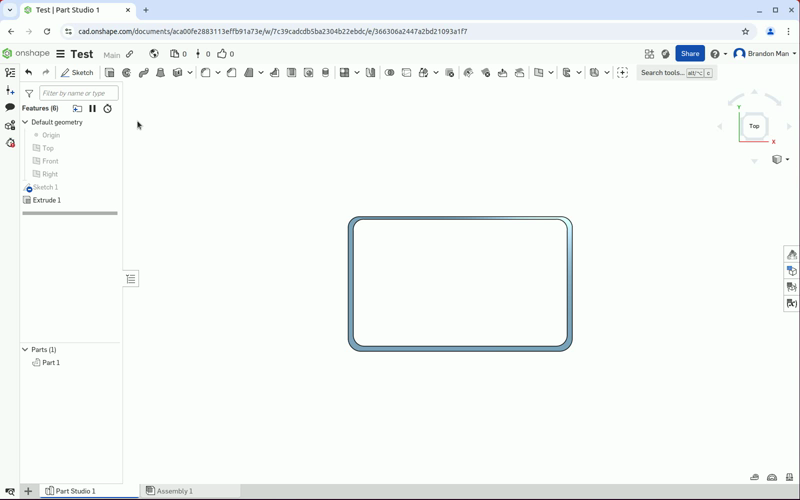
mouse_move(73, 189)
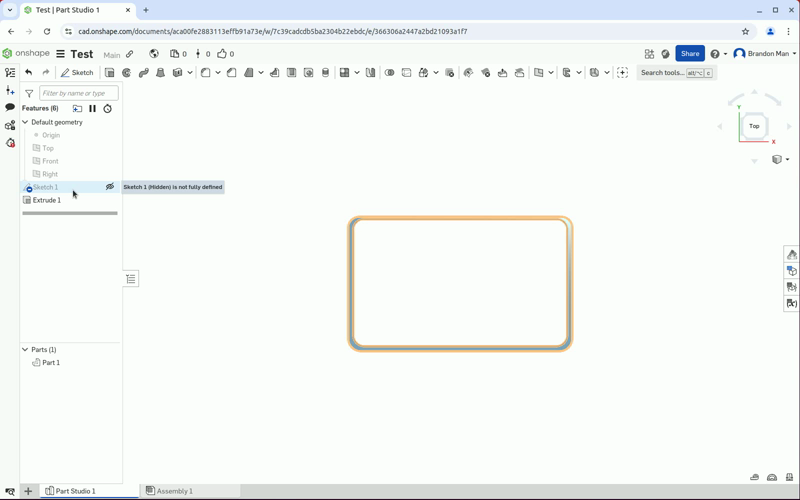
click(73, 189)
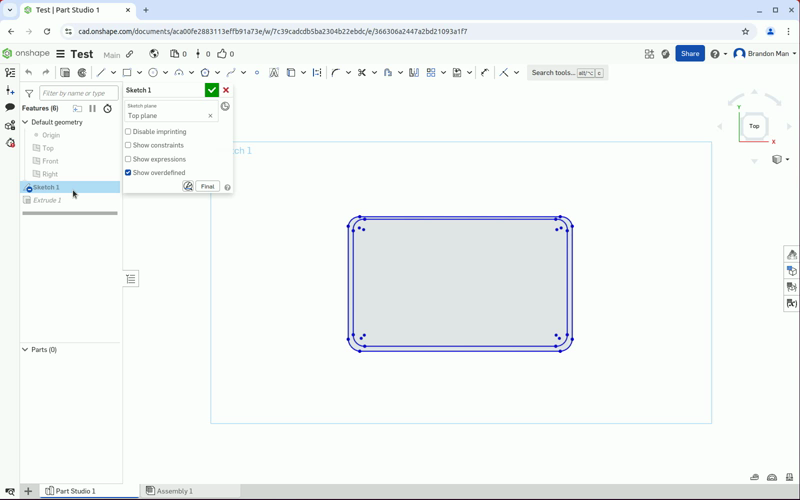
mouse_move(229, 92)
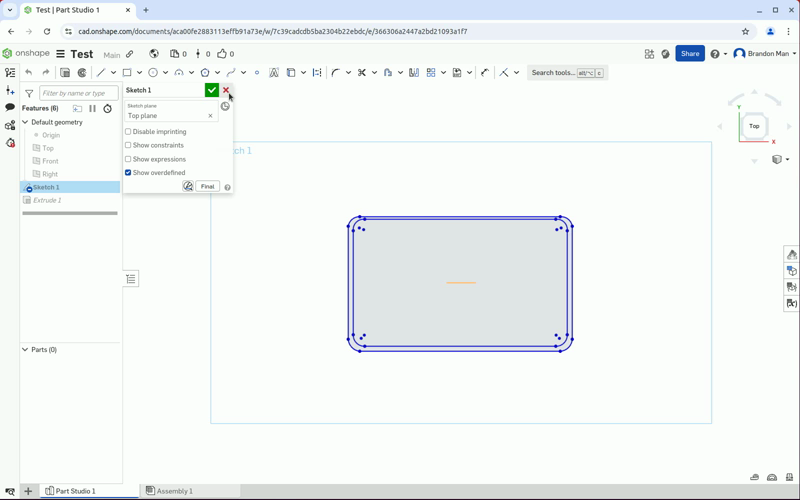
click(229, 92)
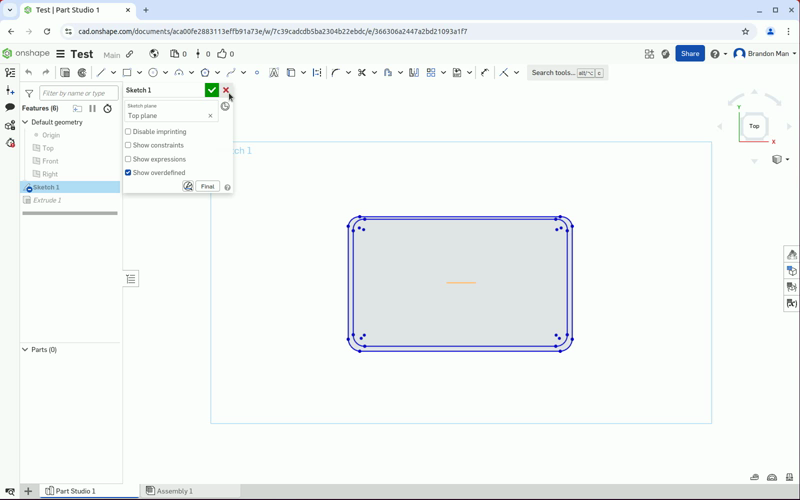
key(shift+s)
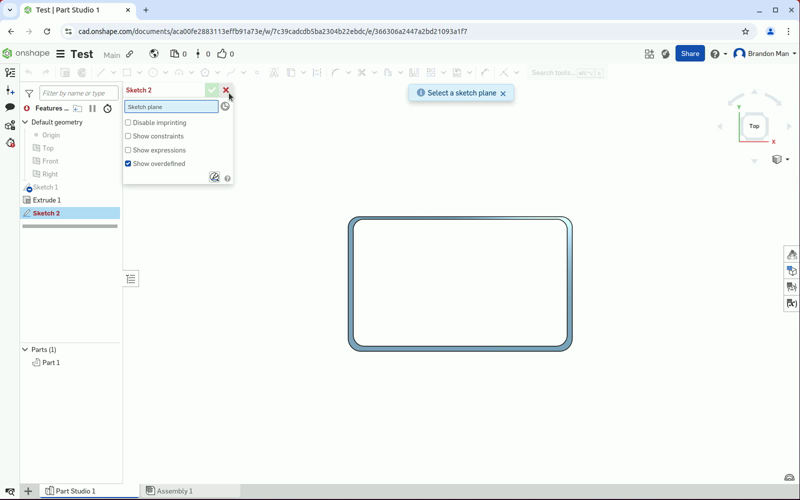
mouse_move(73, 150)
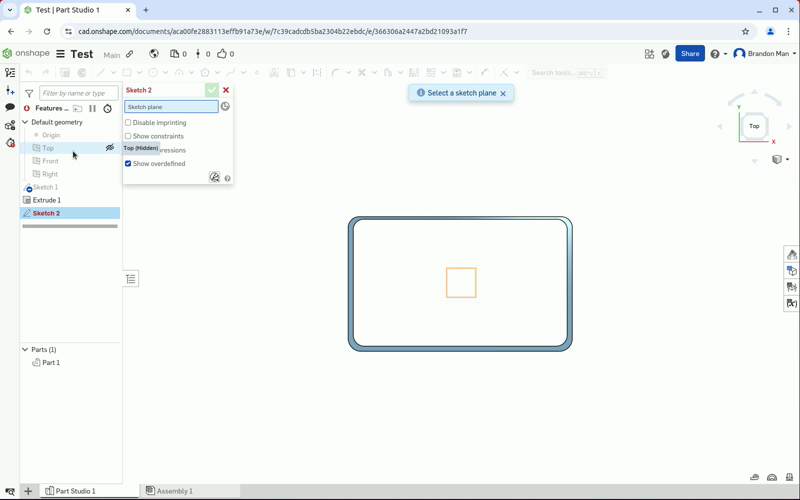
click(73, 150)
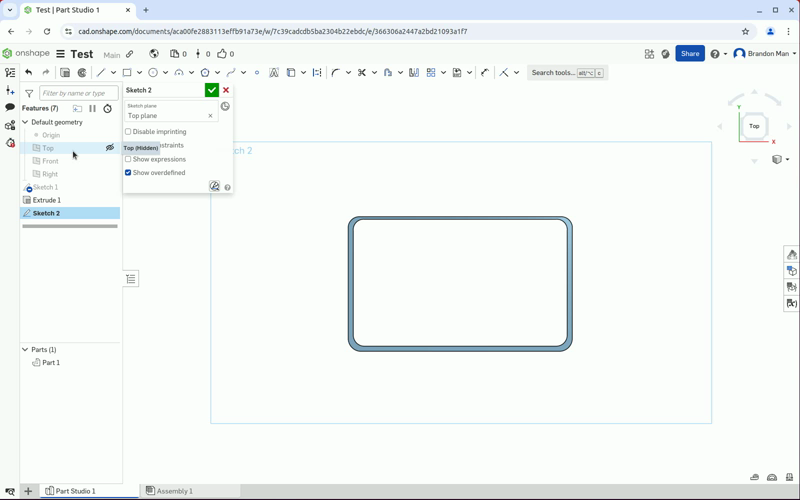
mouse_move(73, 352)
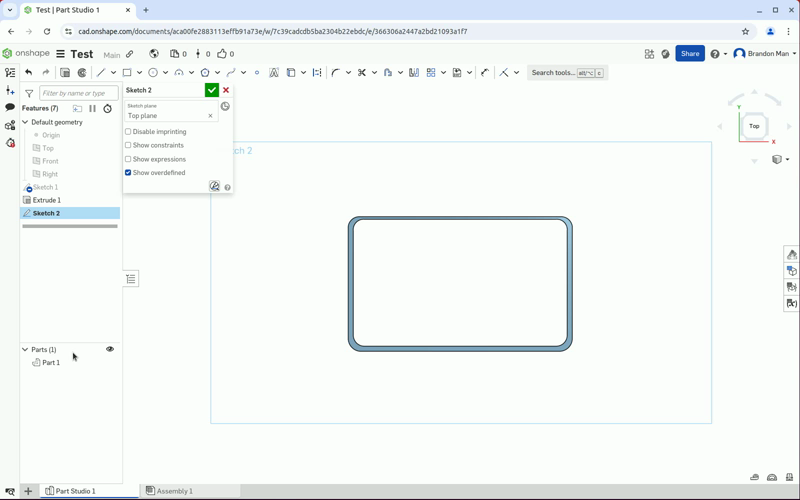
key(y)
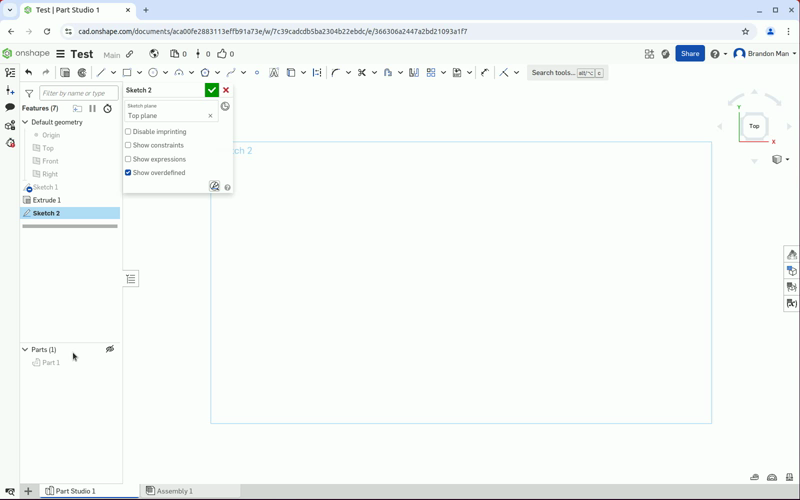
key(a)
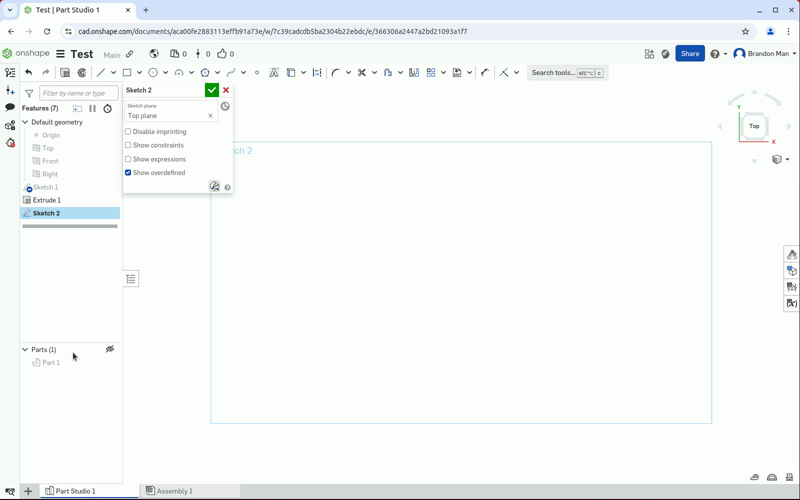
key_down(shift)
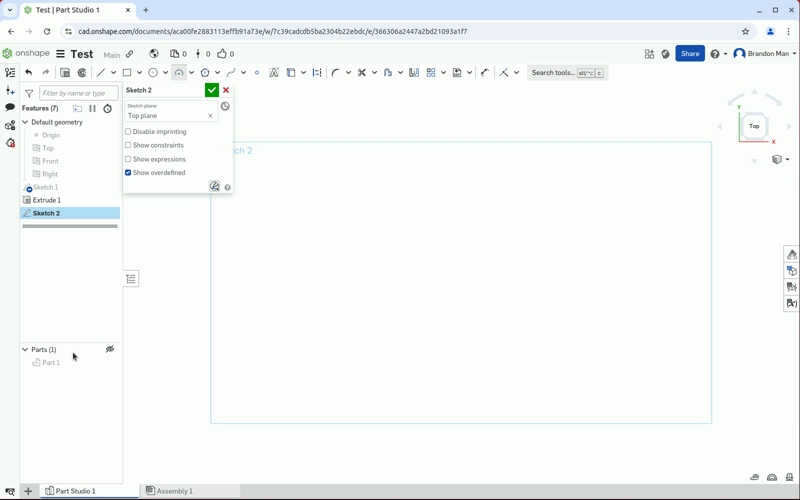
mouse_move(352, 335)
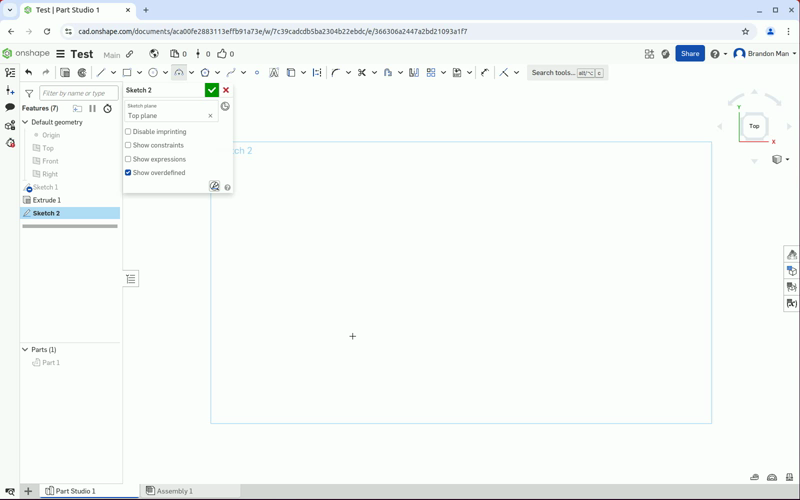
click(352, 335)
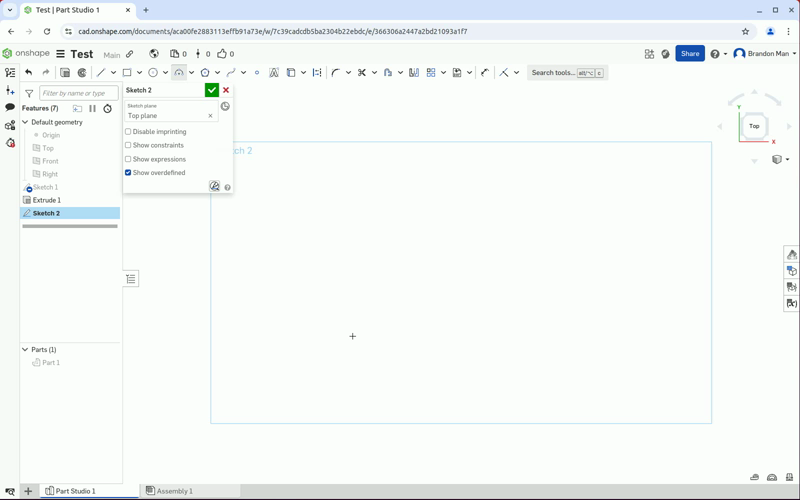
key_up(shift)
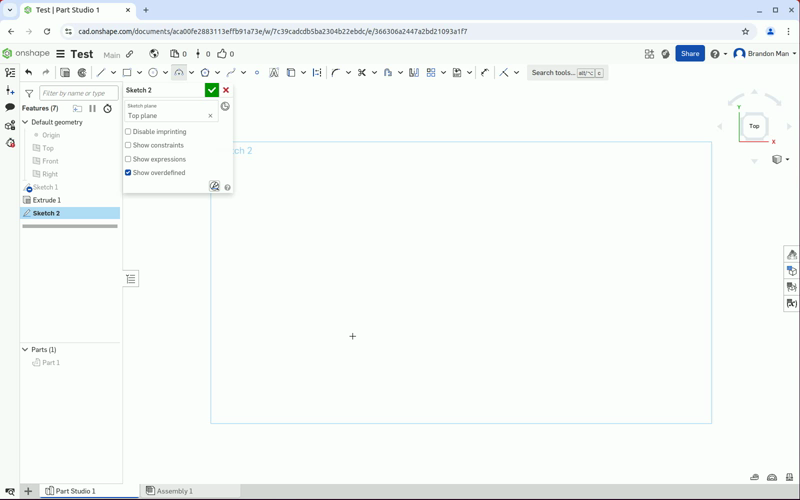
key_down(shift)
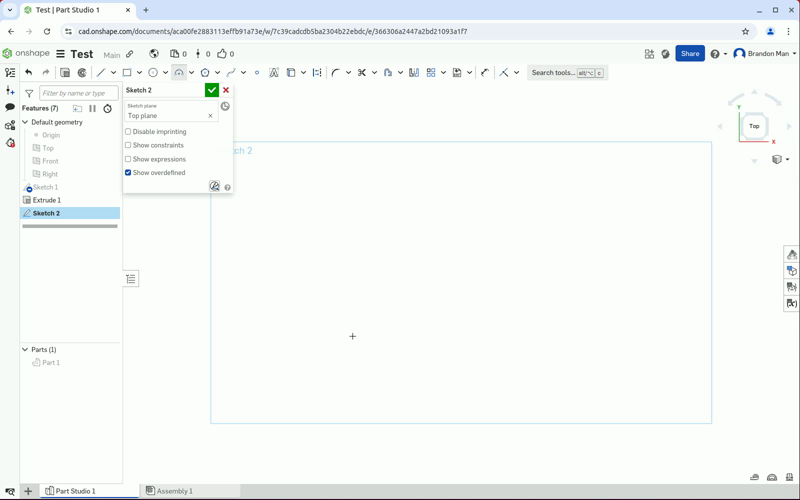
mouse_move(364, 347)
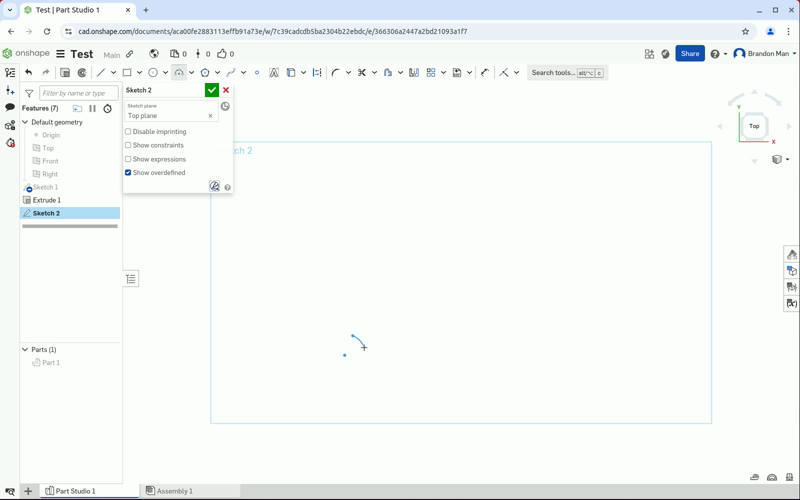
click(364, 347)
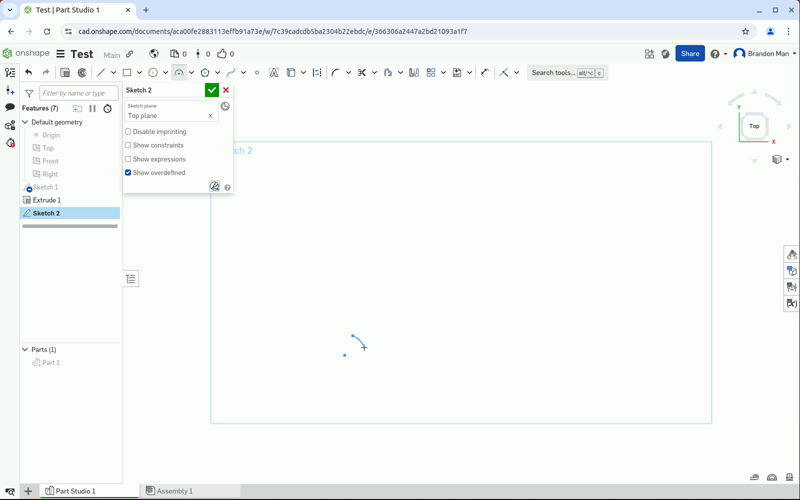
mouse_move(356, 343)
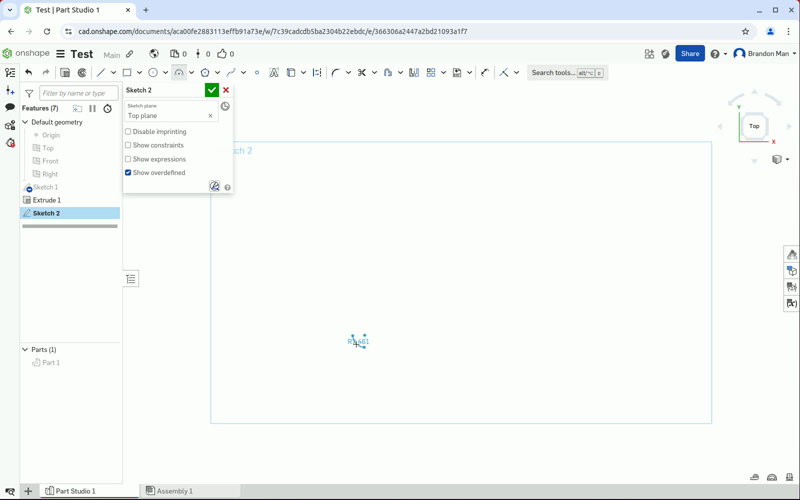
click(356, 343)
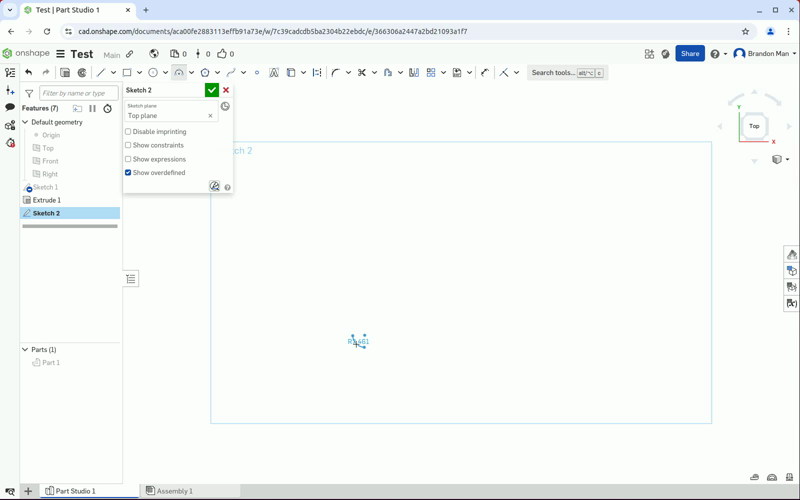
key_up(shift)
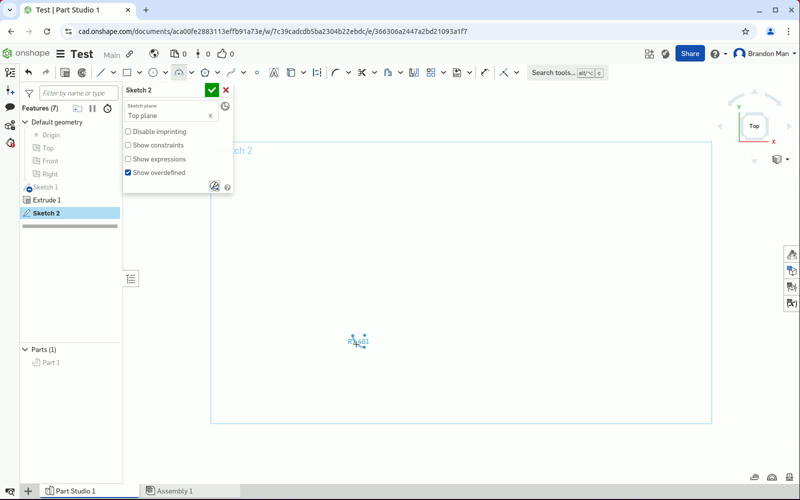
key(esc)
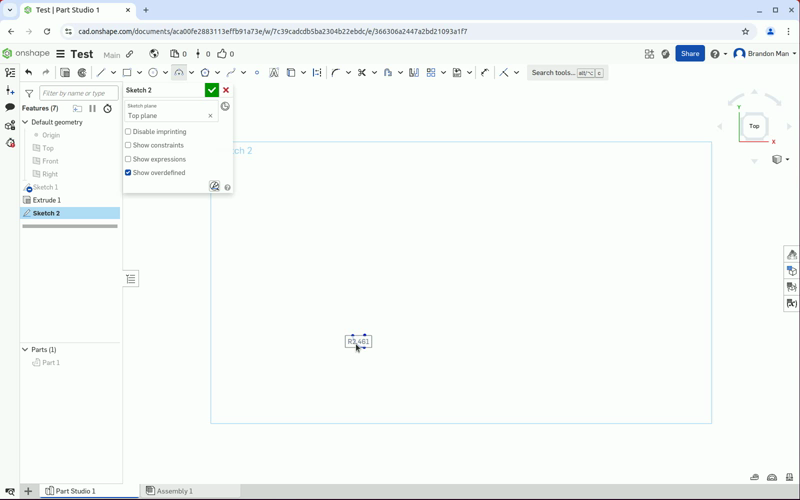
key(l)
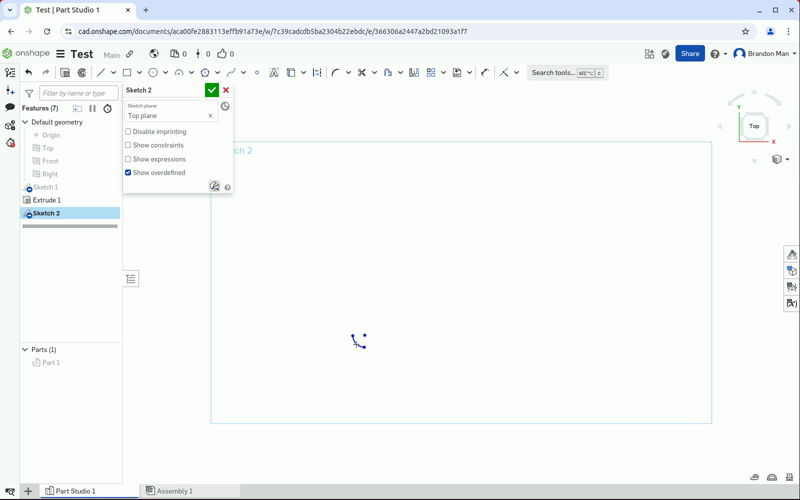
mouse_move(364, 347)
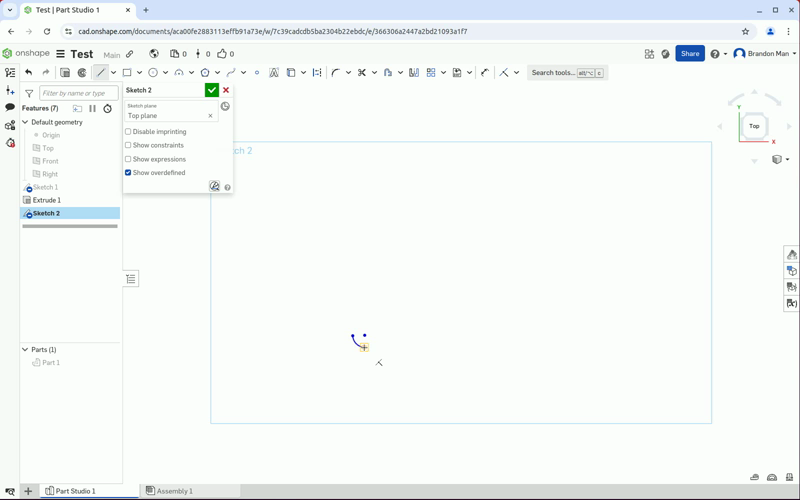
click(364, 347)
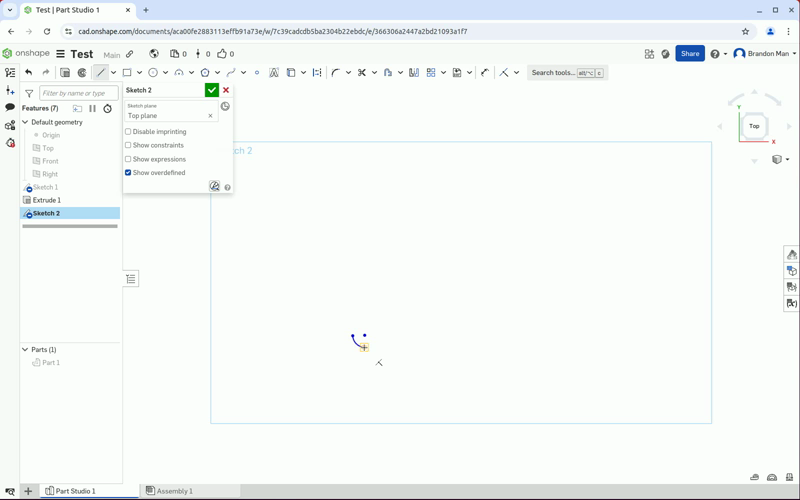
key_down(shift)
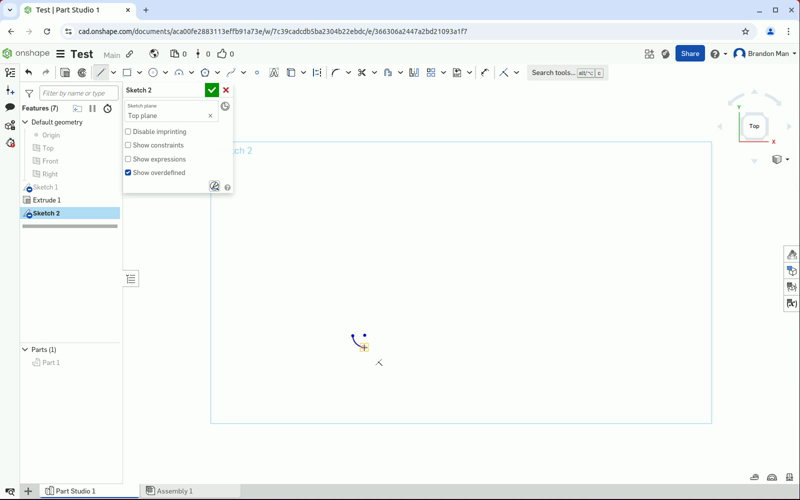
mouse_move(556, 347)
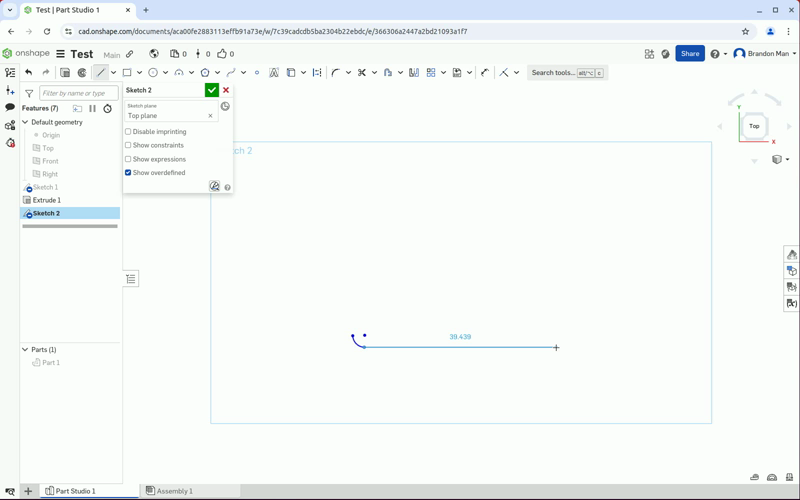
click(556, 347)
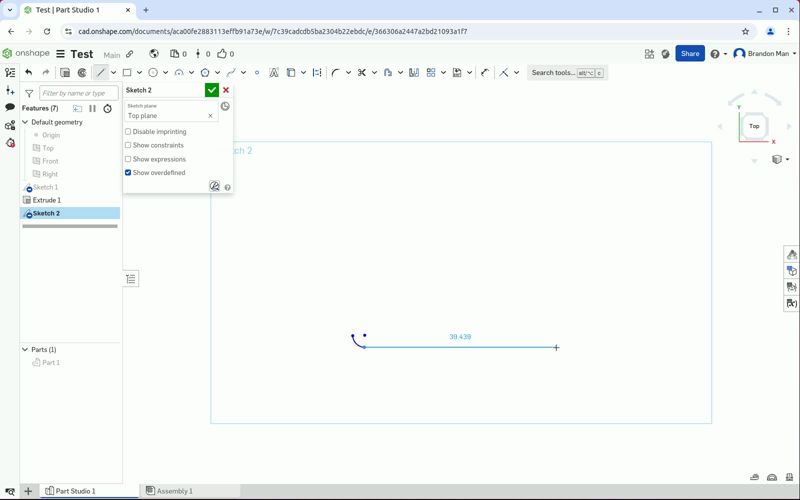
key_up(shift)
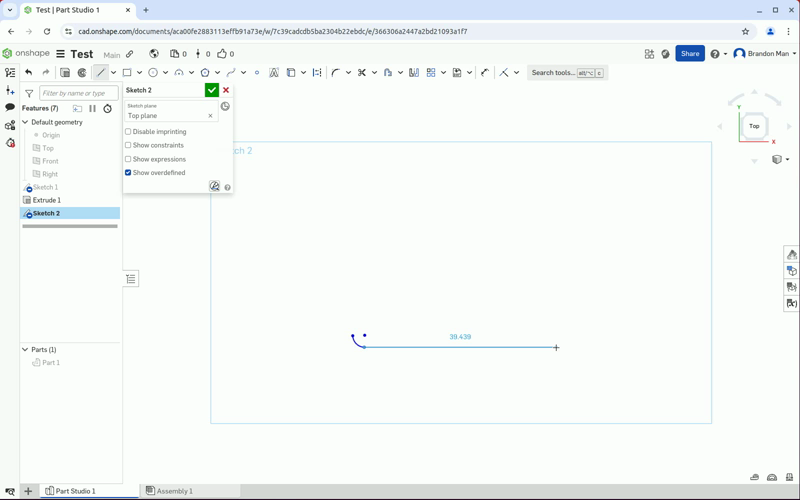
key(esc)
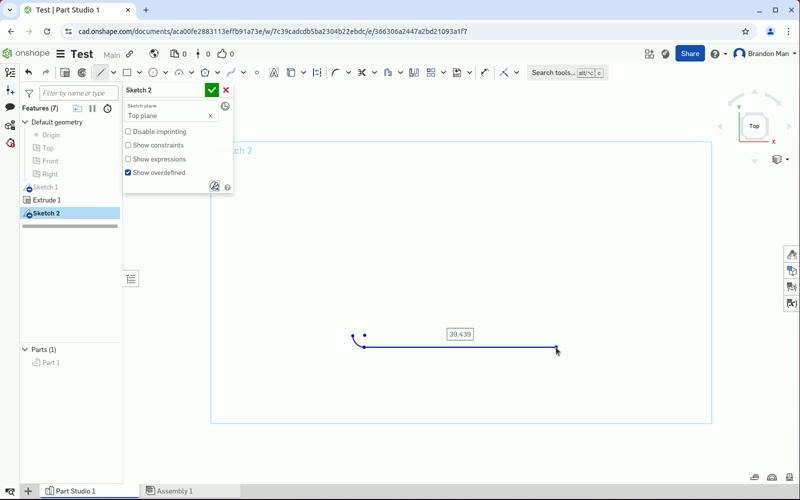
key(a)
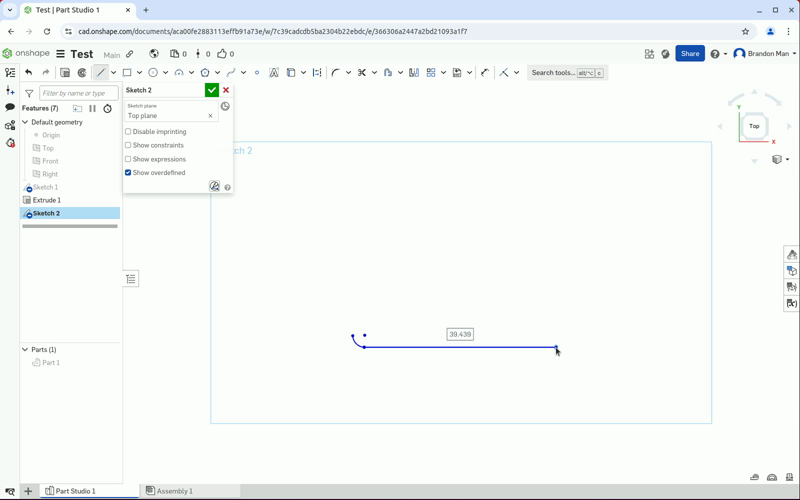
mouse_move(556, 347)
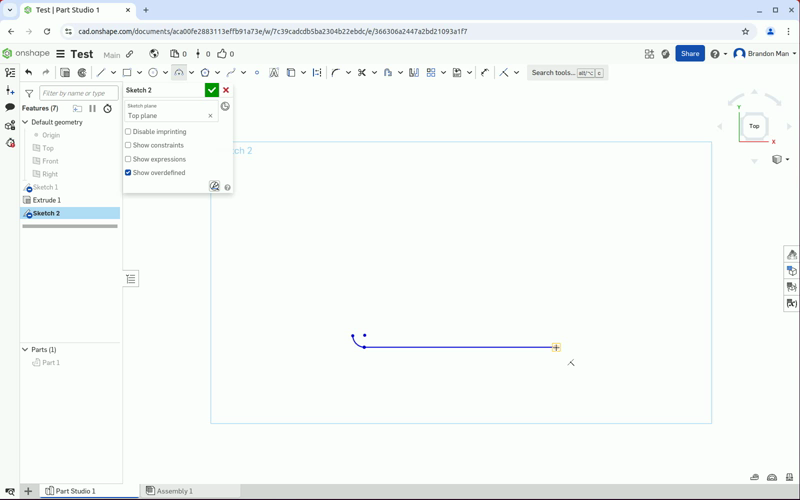
click(556, 347)
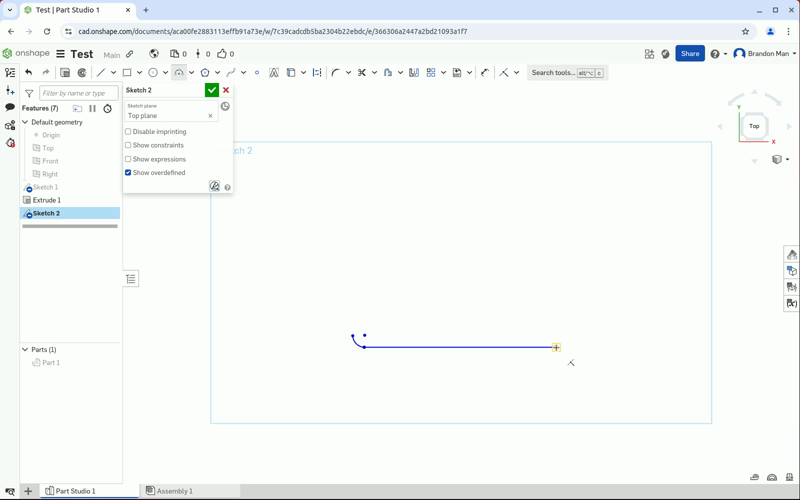
key_down(shift)
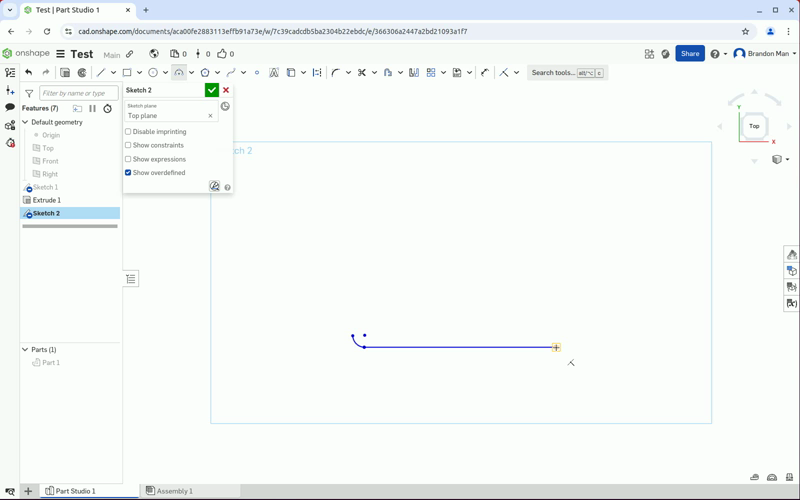
mouse_move(567, 335)
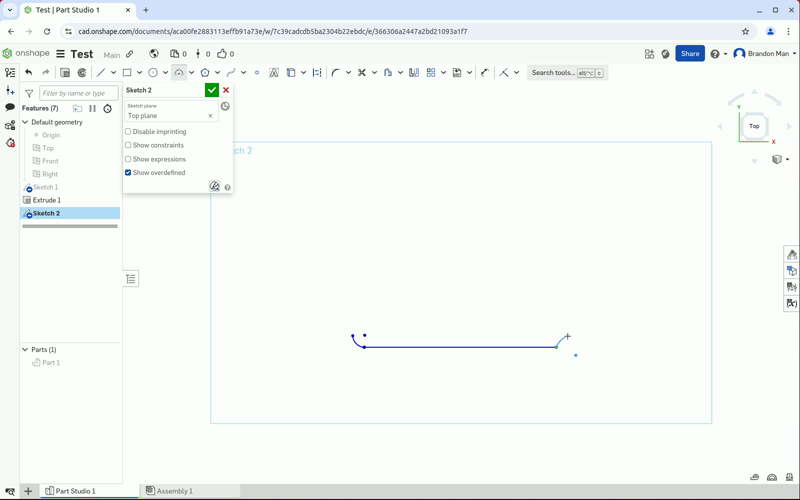
click(567, 335)
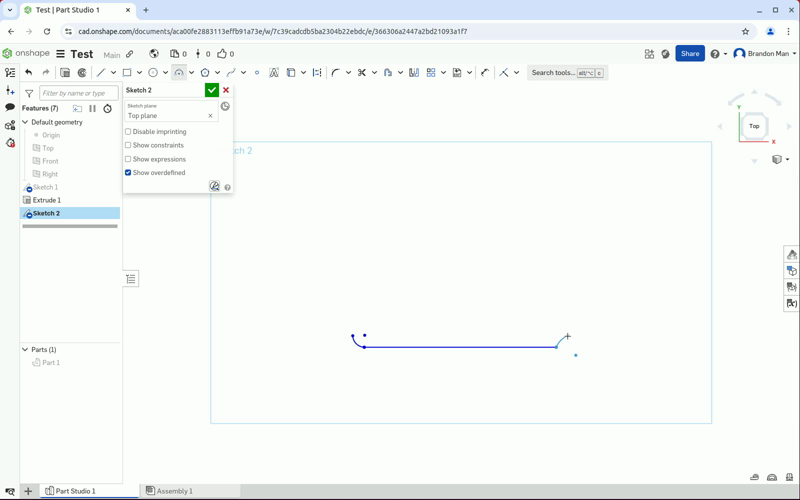
mouse_move(564, 343)
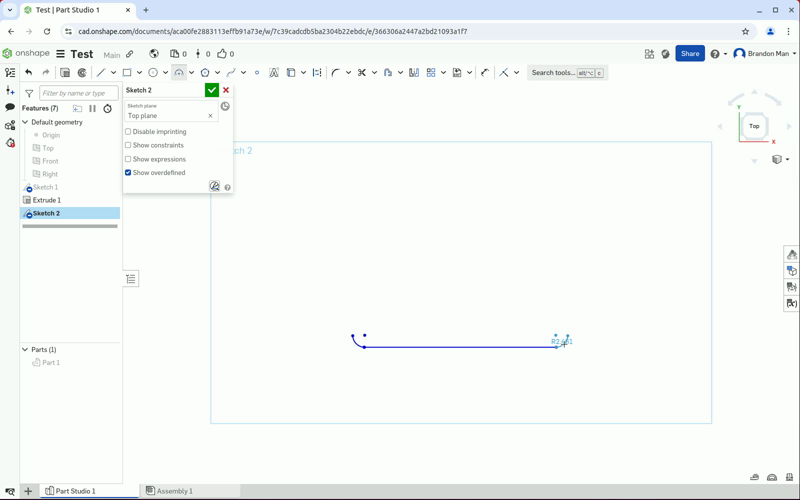
click(564, 343)
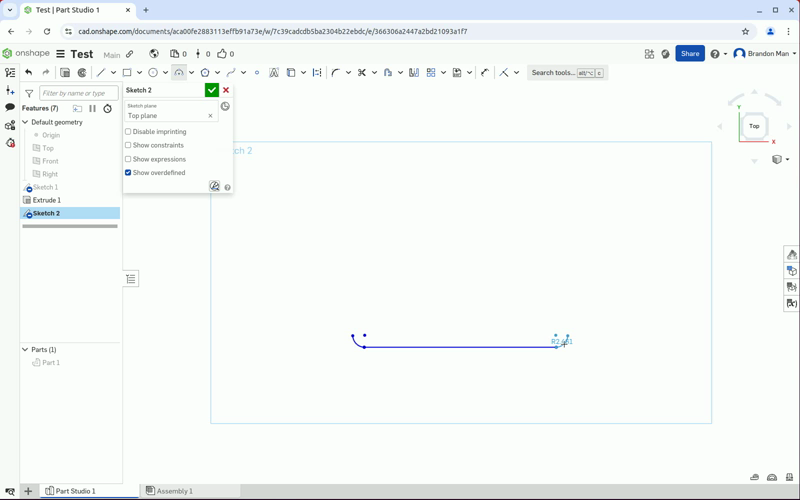
key_up(shift)
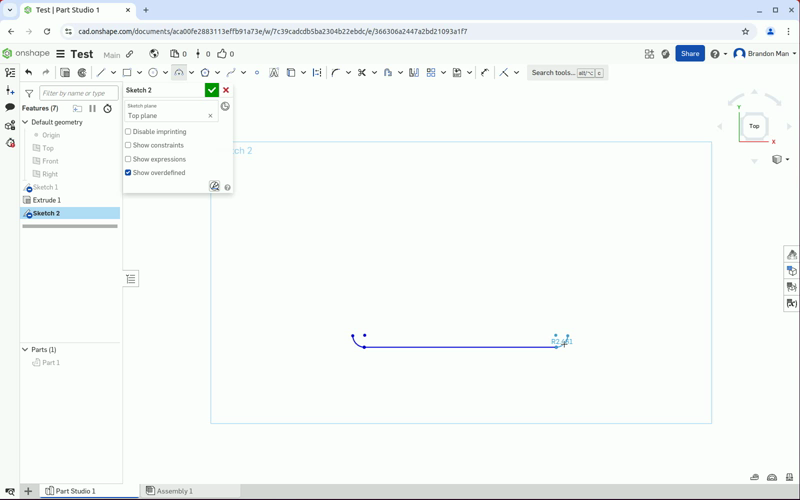
key(esc)
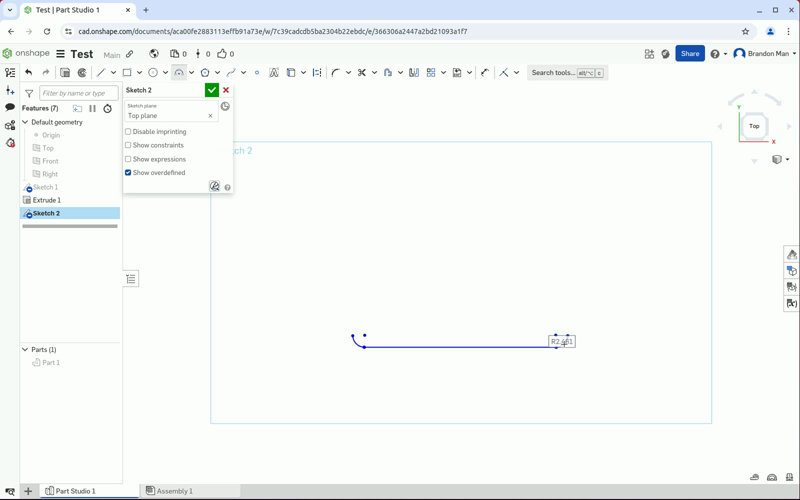
key(l)
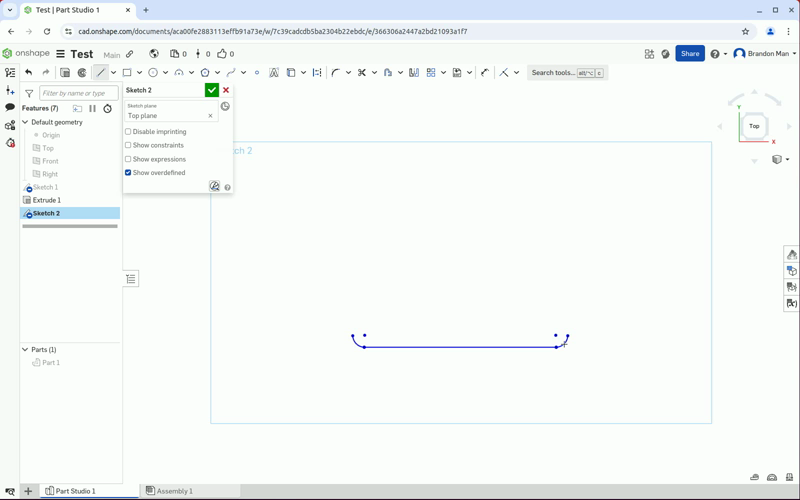
mouse_move(567, 335)
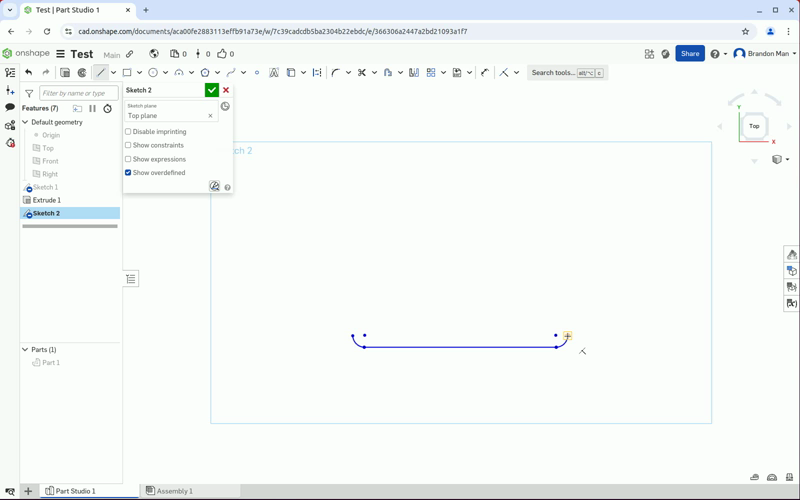
click(567, 335)
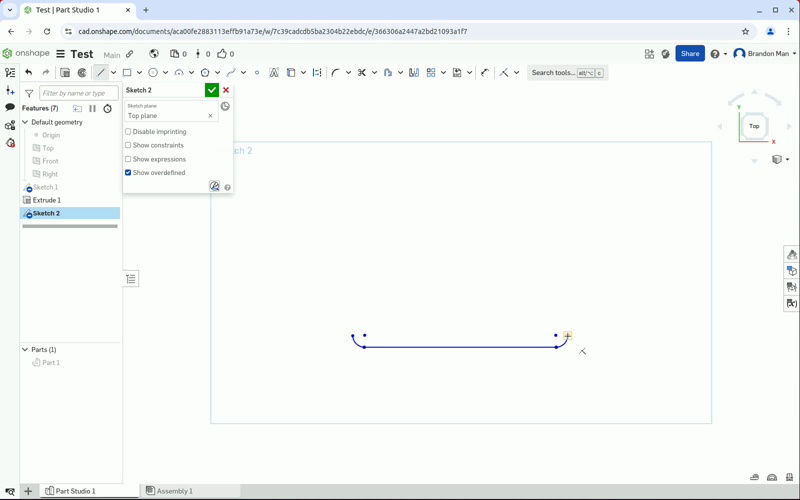
key_down(shift)
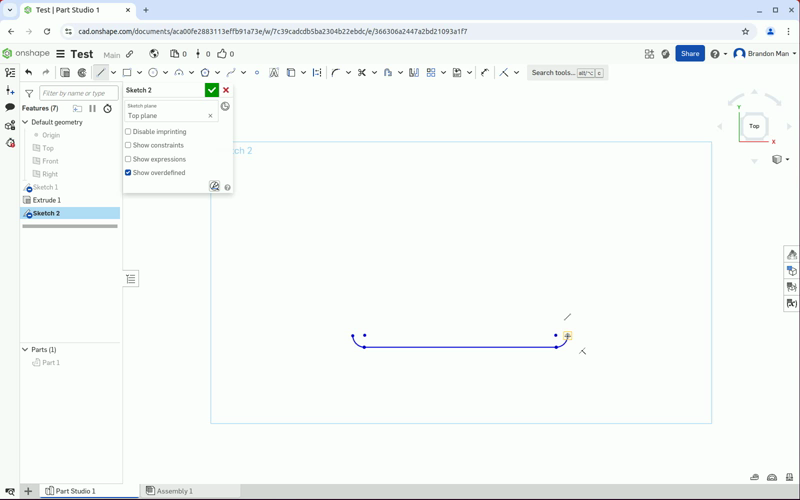
mouse_move(567, 231)
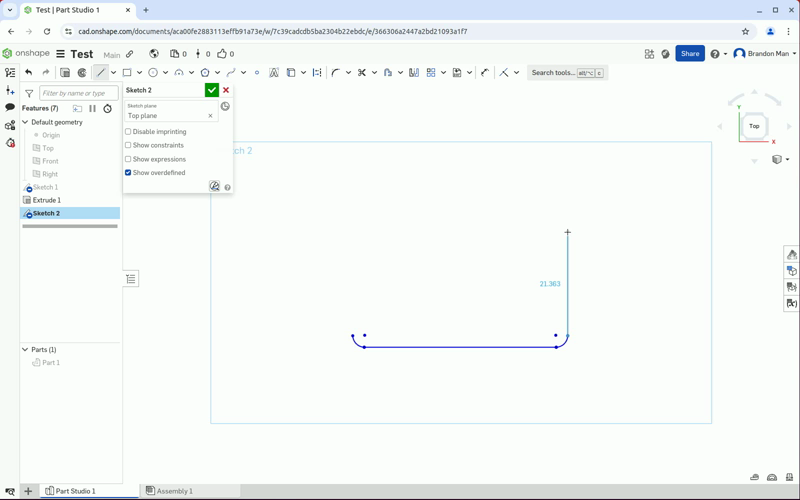
click(567, 231)
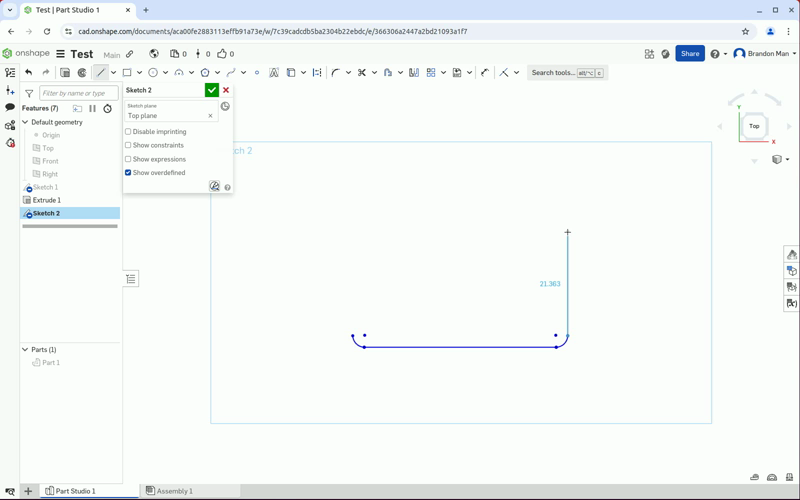
key_up(shift)
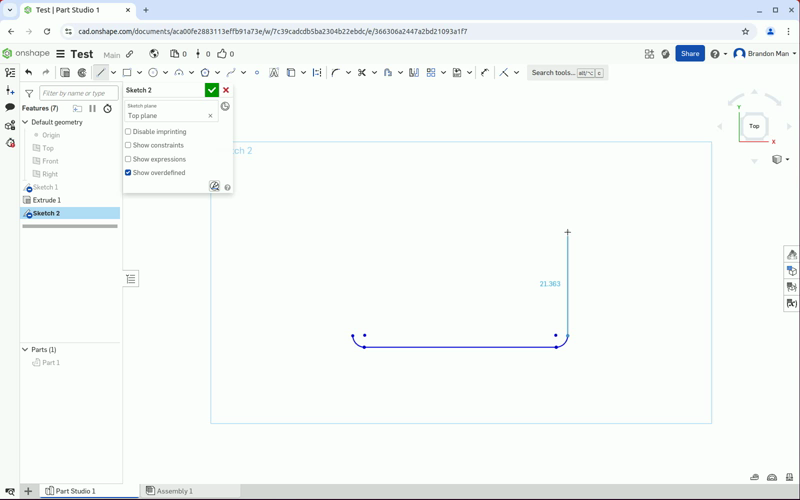
key(esc)
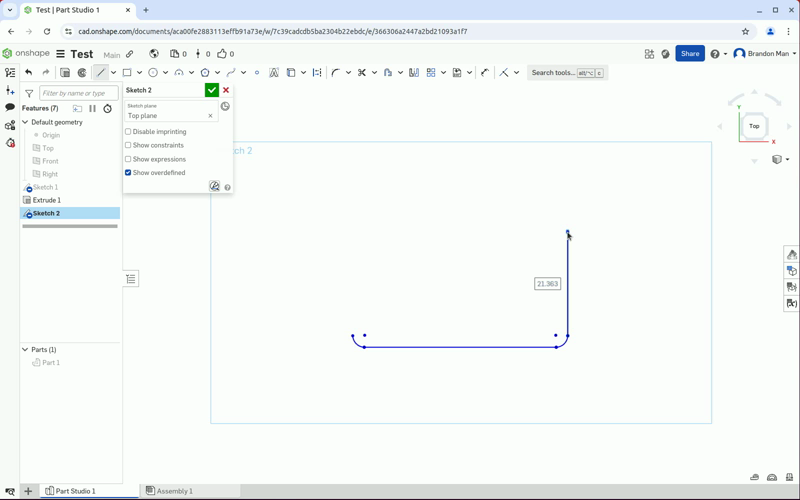
key(a)
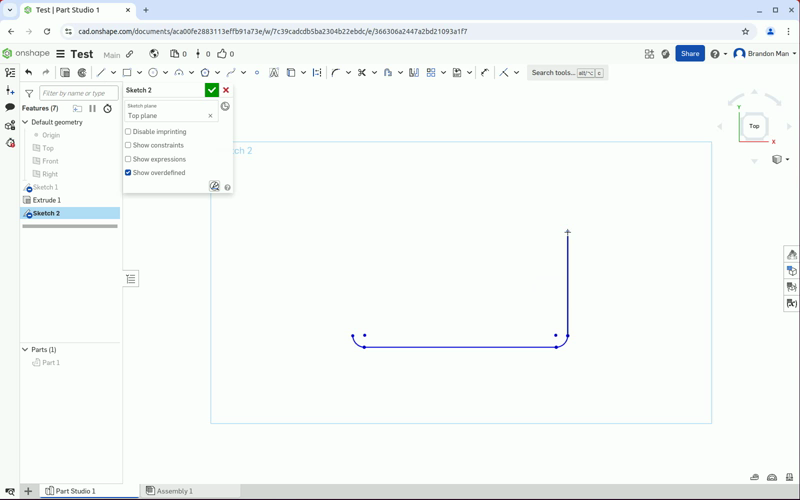
mouse_move(567, 231)
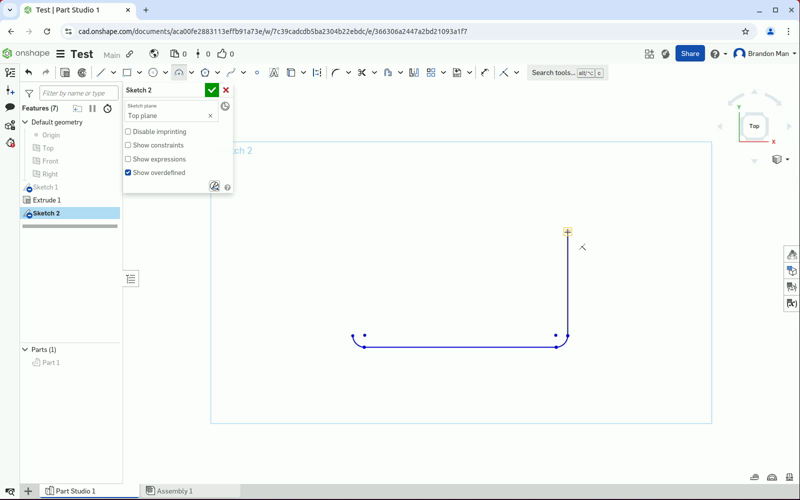
click(567, 231)
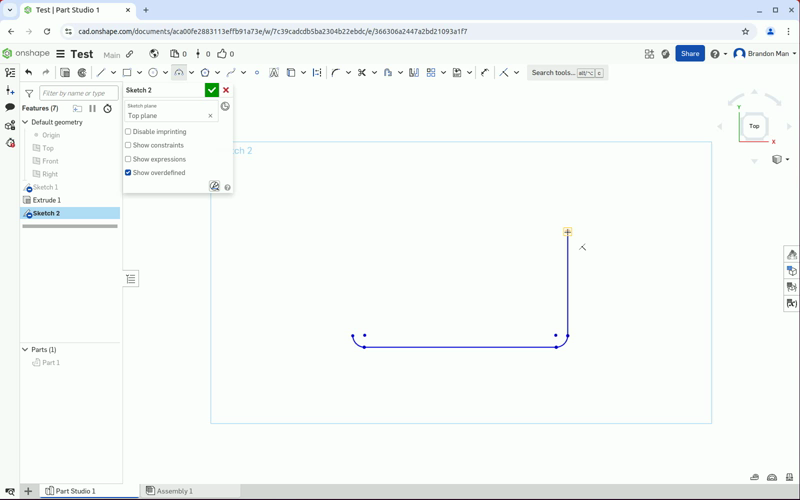
key_down(shift)
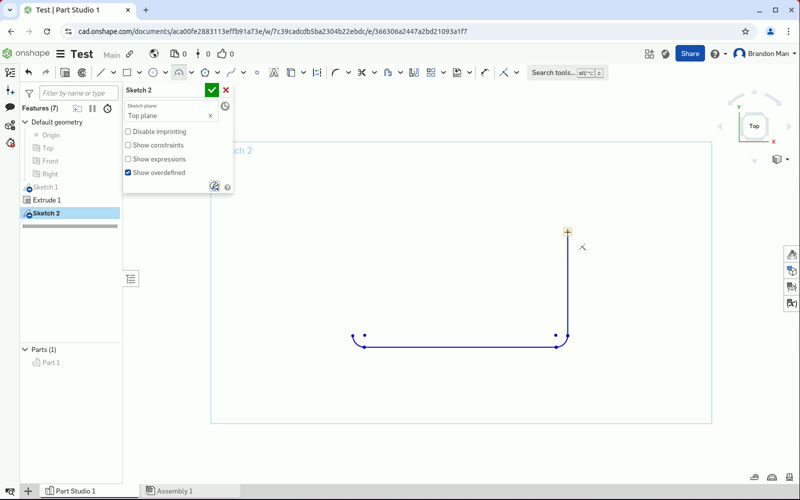
mouse_move(556, 220)
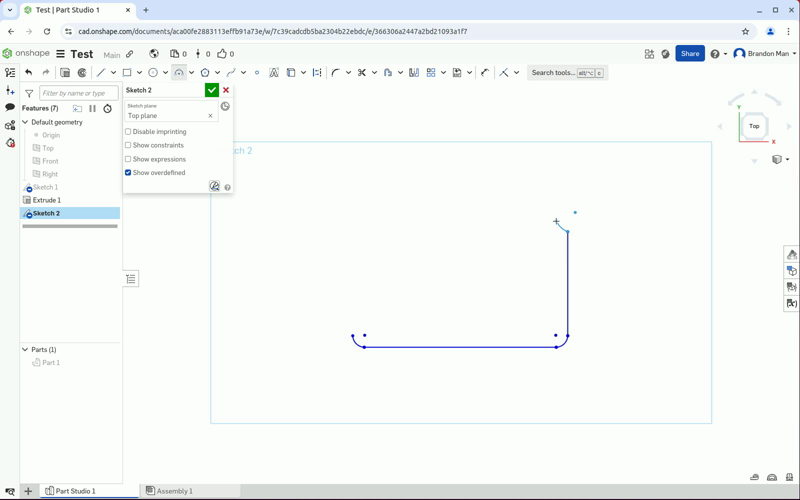
click(556, 220)
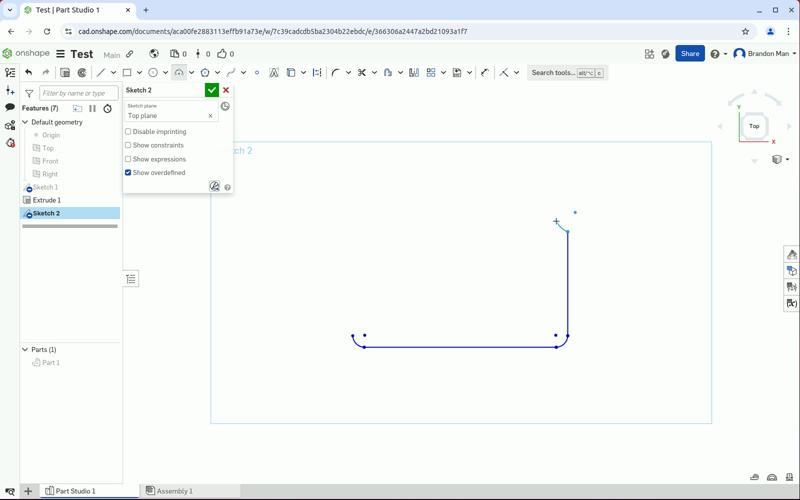
mouse_move(564, 223)
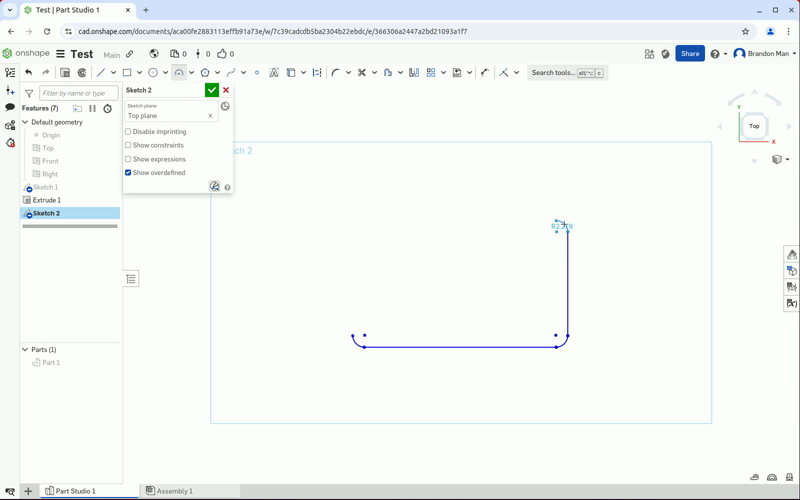
click(564, 223)
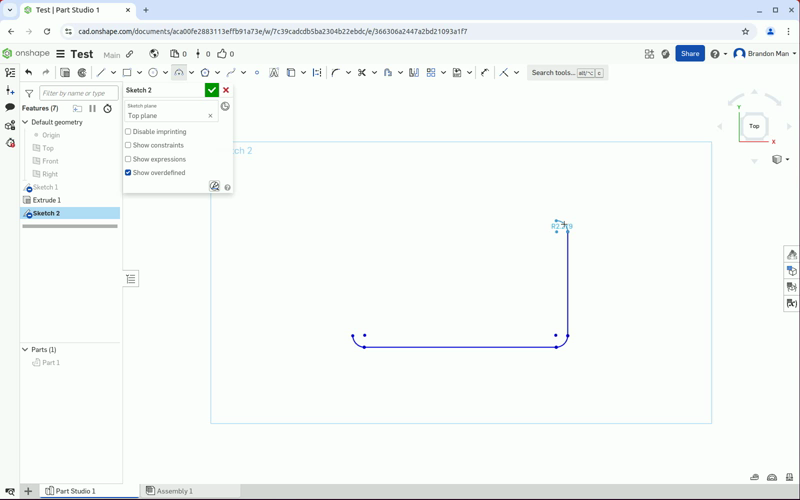
key_up(shift)
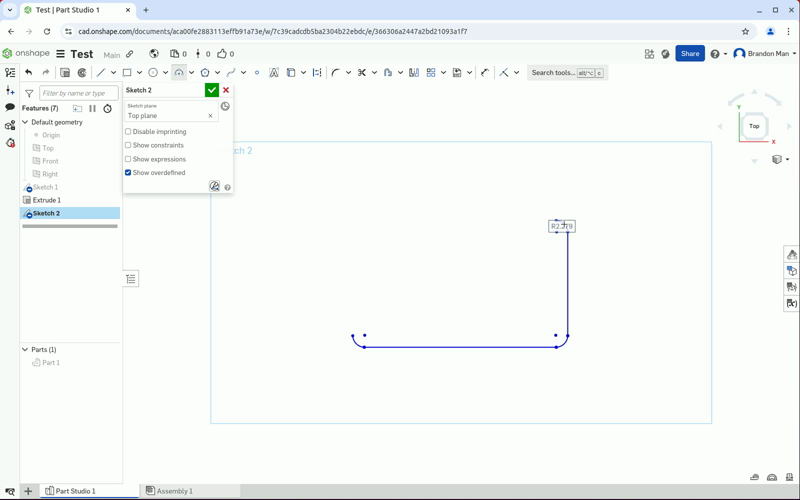
key(esc)
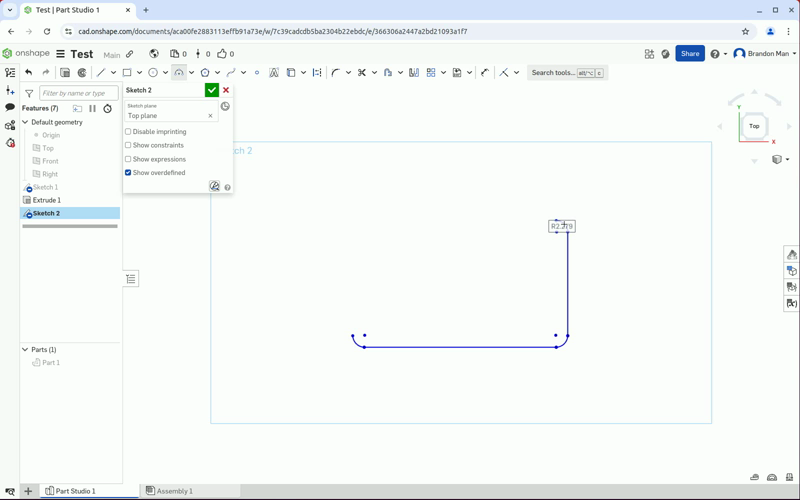
key(l)
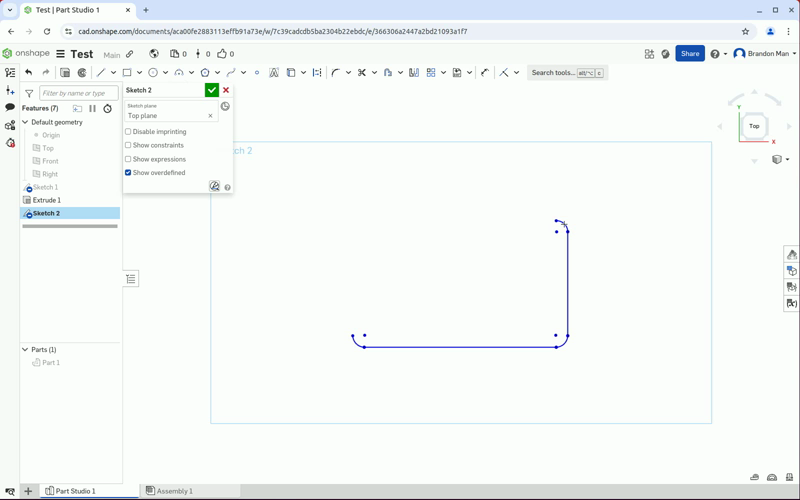
mouse_move(556, 220)
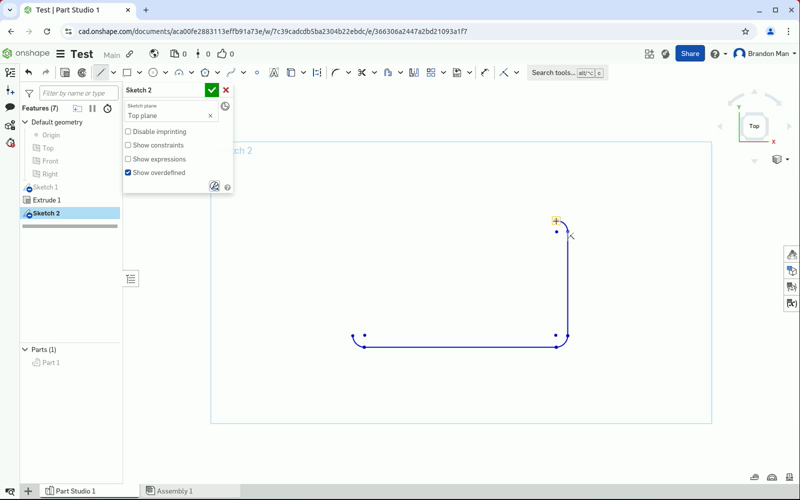
click(556, 220)
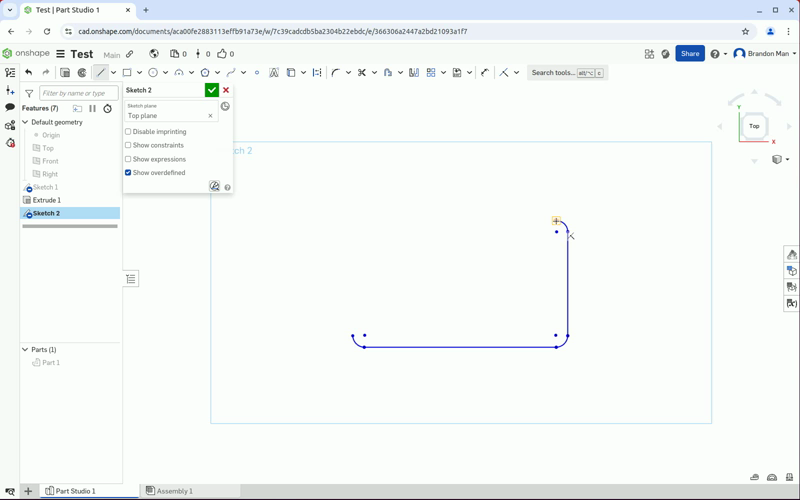
key_down(shift)
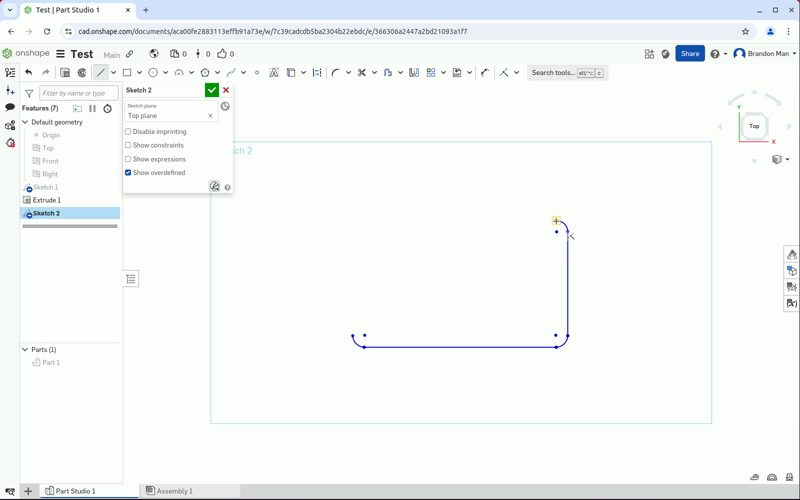
mouse_move(364, 220)
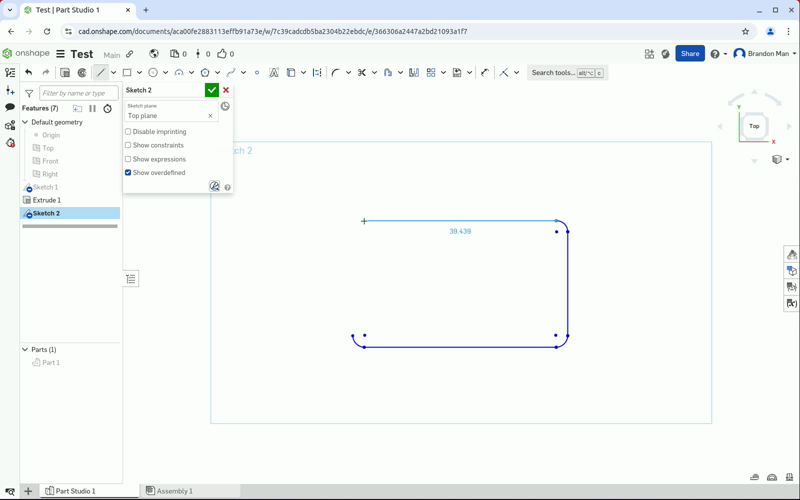
click(364, 220)
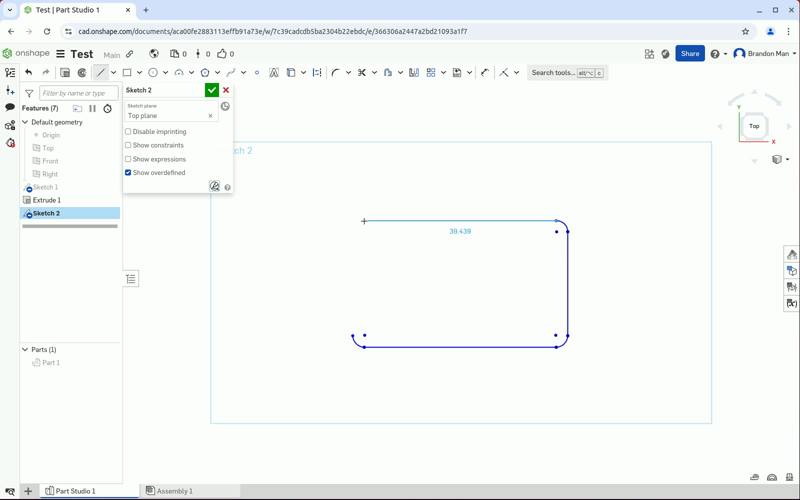
key_up(shift)
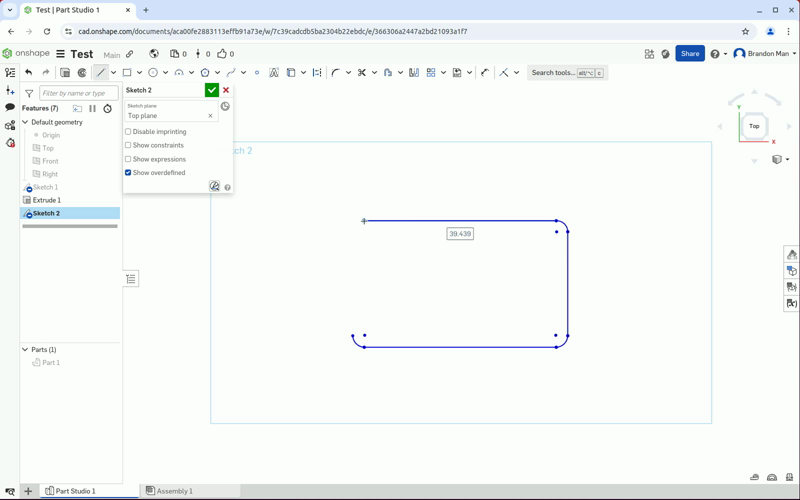
key(esc)
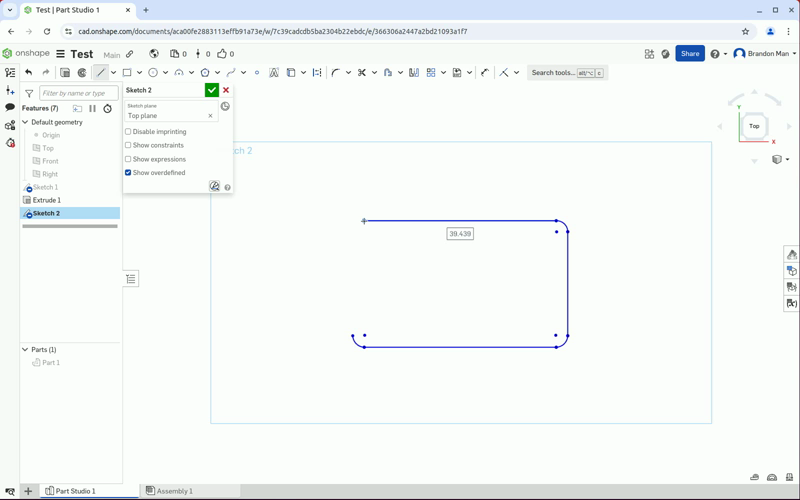
key(a)
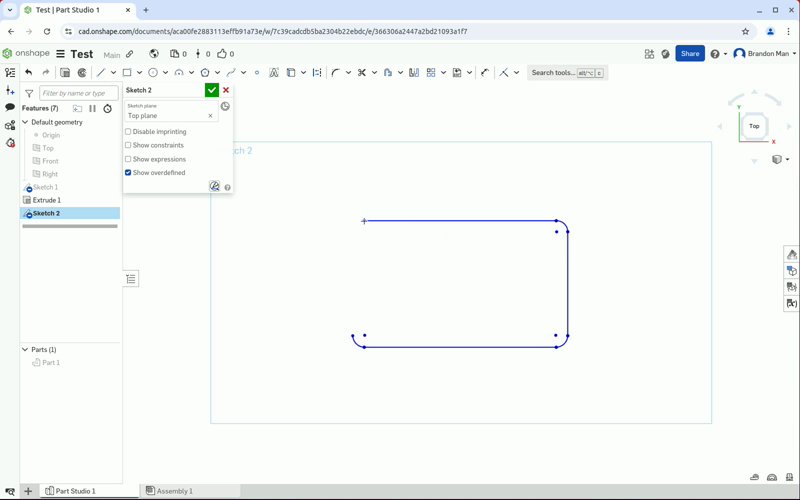
mouse_move(364, 220)
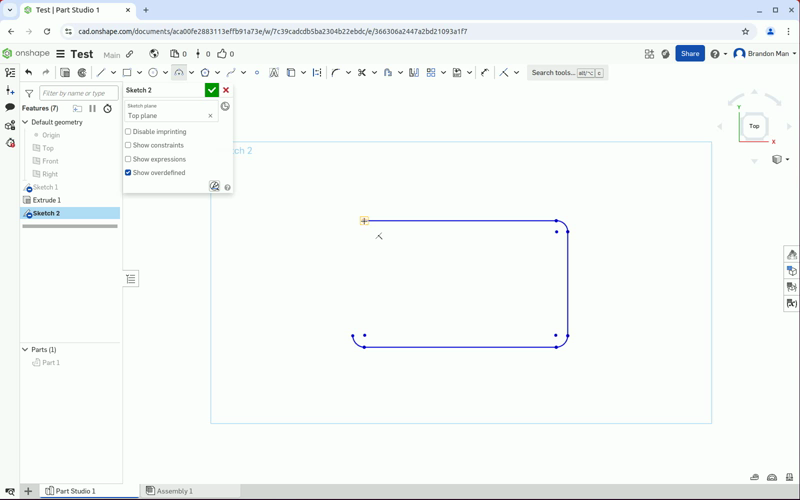
click(364, 220)
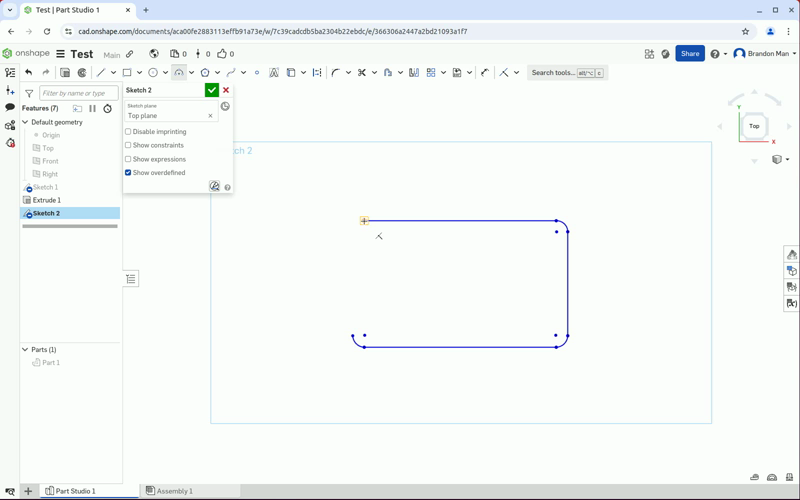
key_down(shift)
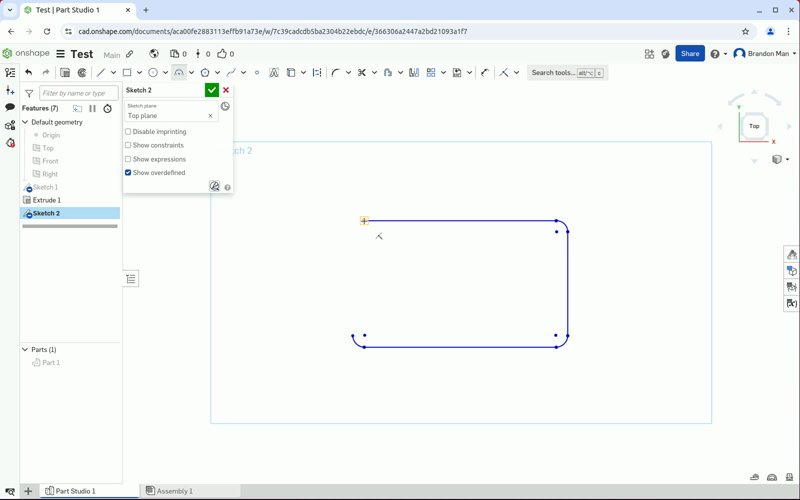
mouse_move(352, 231)
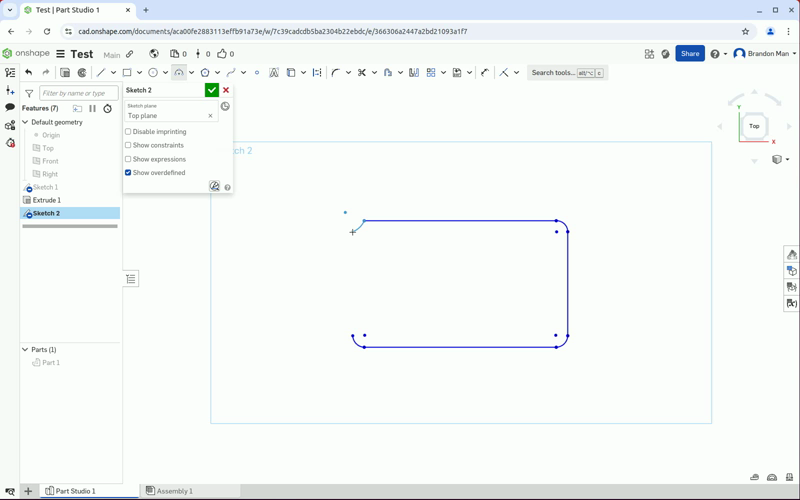
click(352, 231)
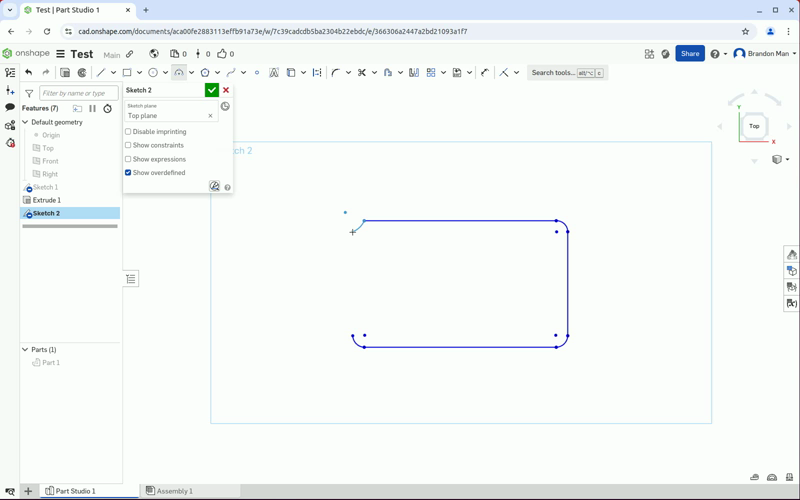
mouse_move(356, 223)
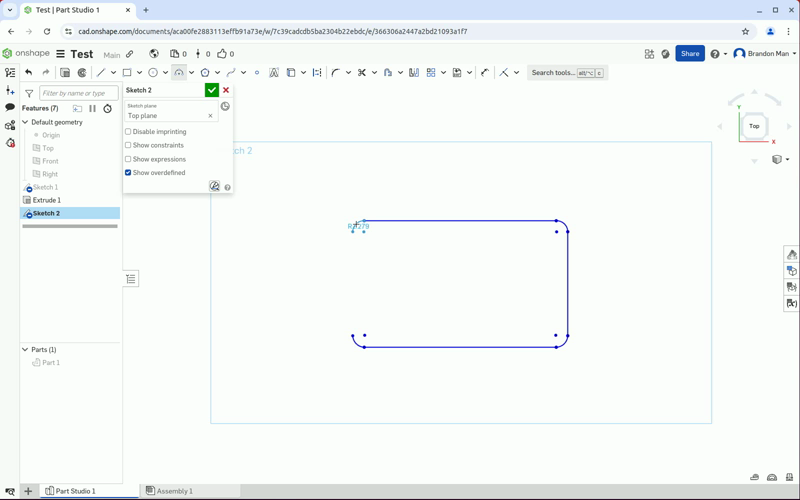
click(356, 223)
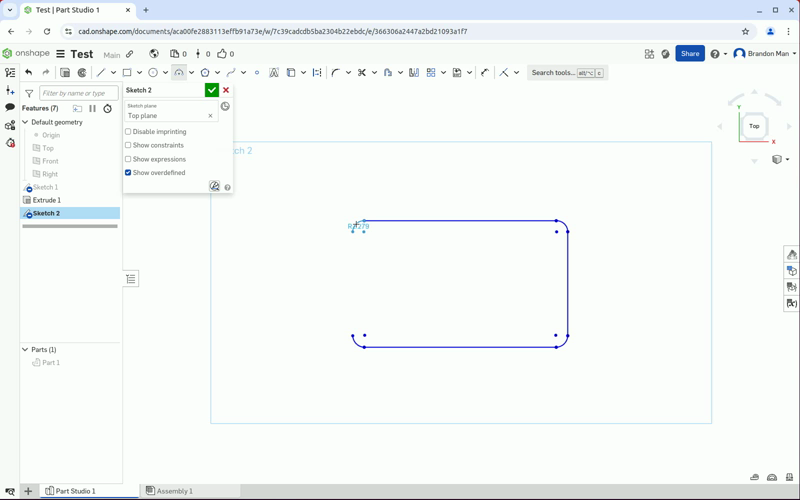
key_up(shift)
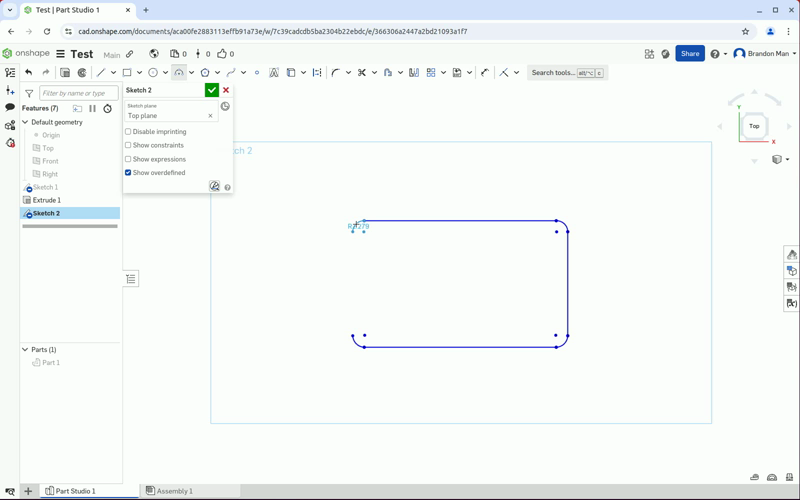
key(esc)
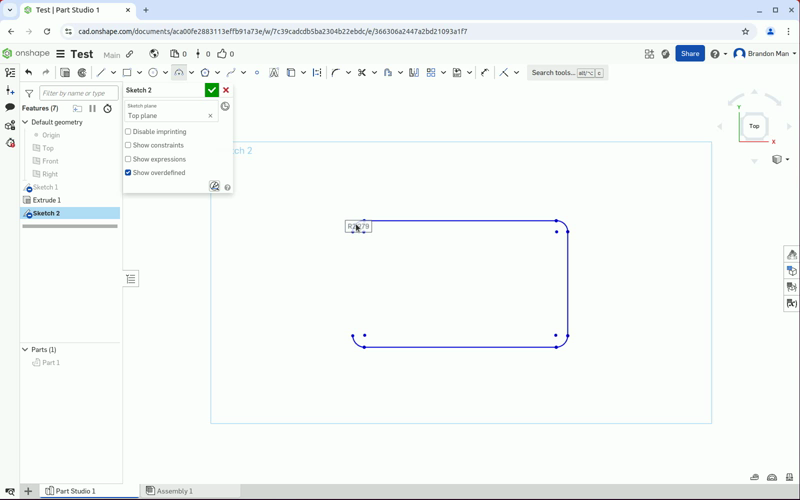
key(l)
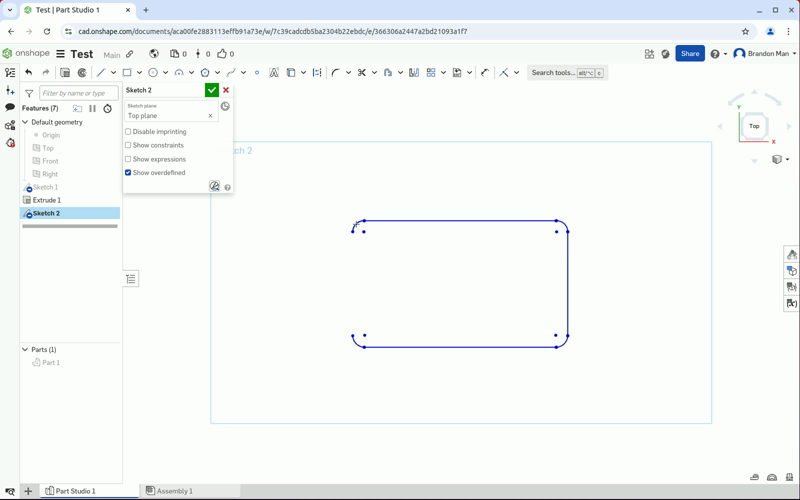
mouse_move(352, 231)
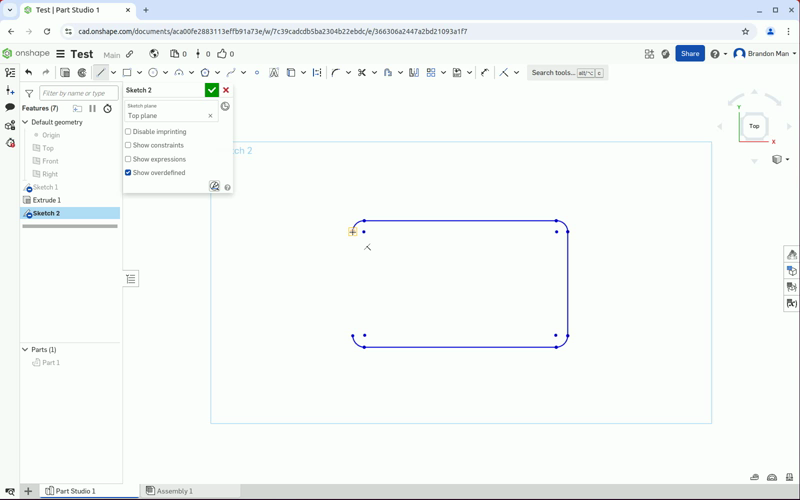
click(352, 231)
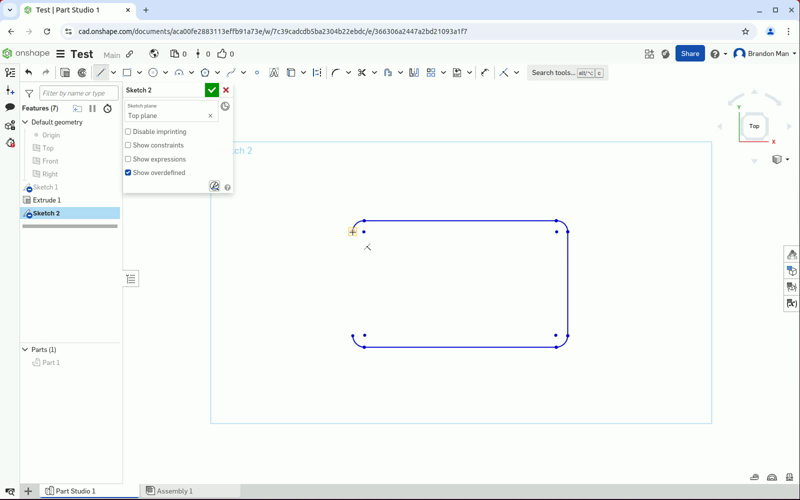
key_down(shift)
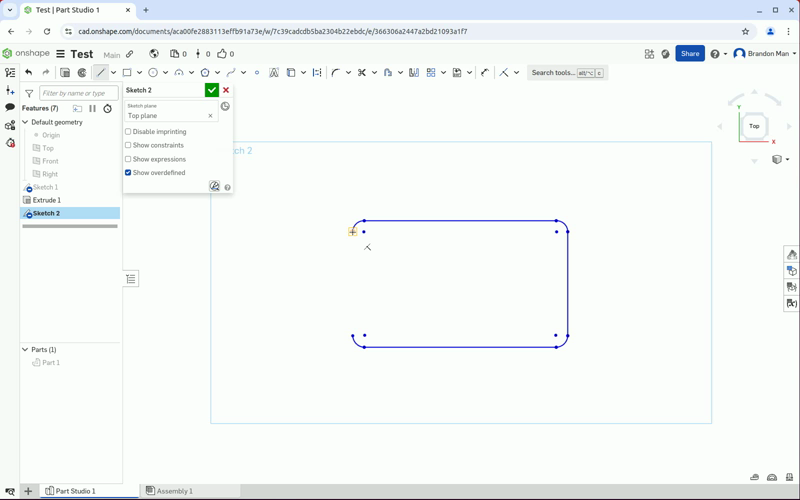
mouse_move(352, 335)
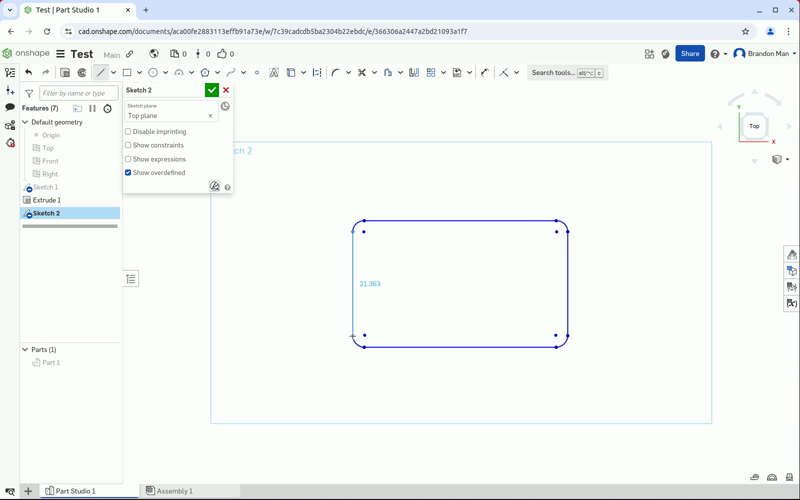
key_up(shift)
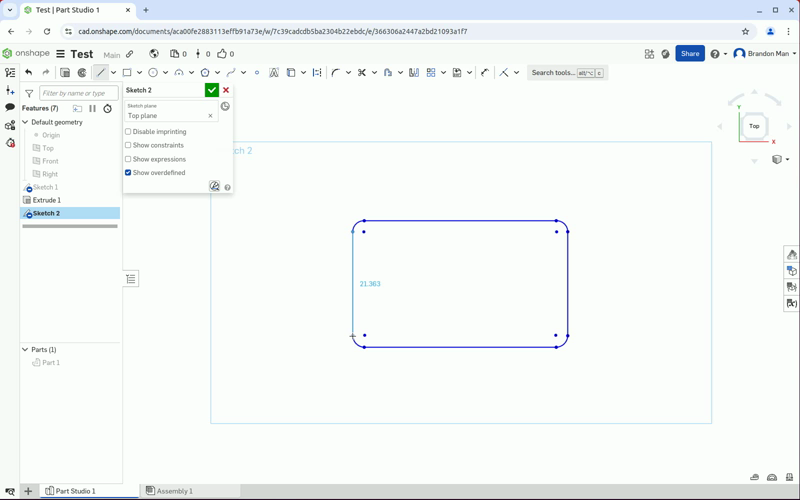
click(352, 335)
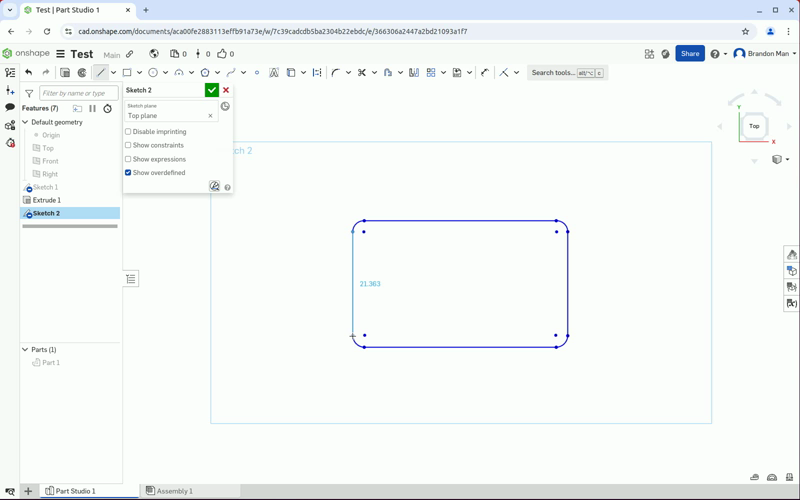
key(esc)
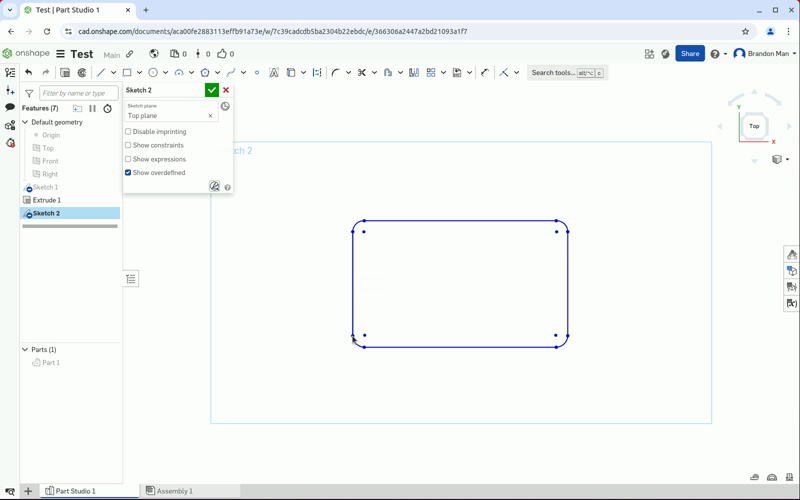
mouse_move(436, 299)
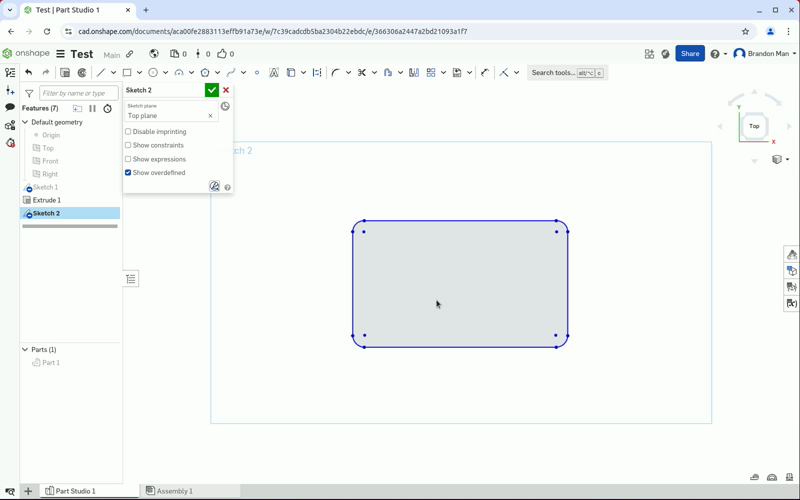
click(436, 299)
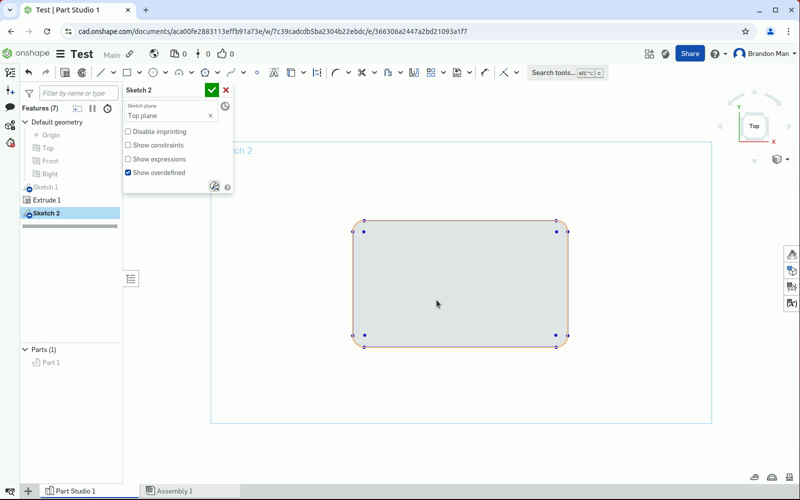
mouse_move(73, 352)
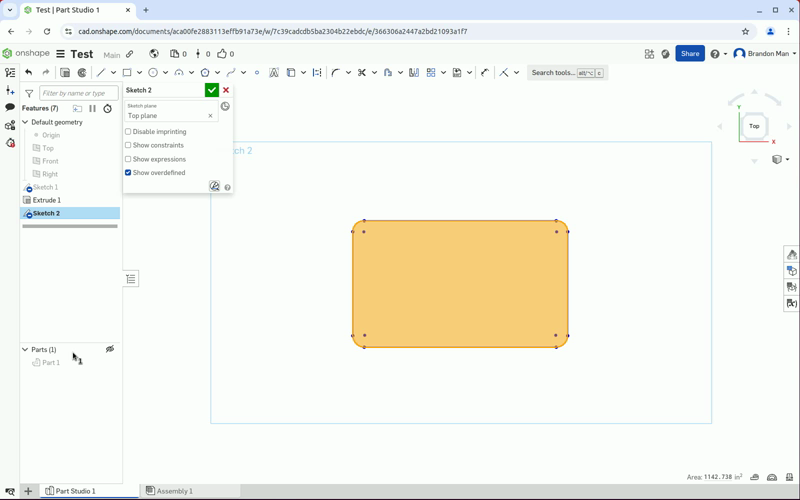
key(shift+y)
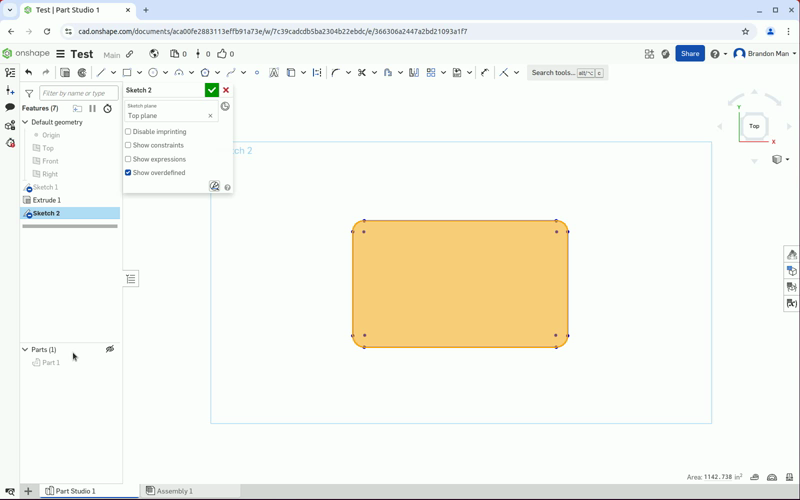
key(shift+e)
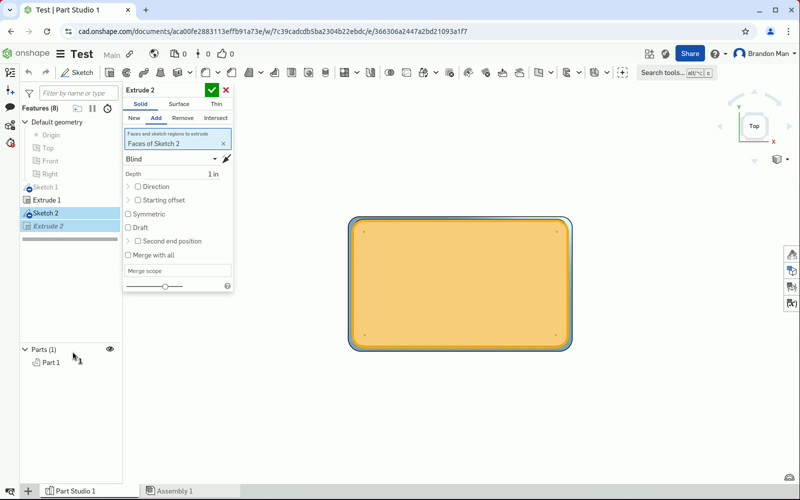
mouse_move(143, 106)
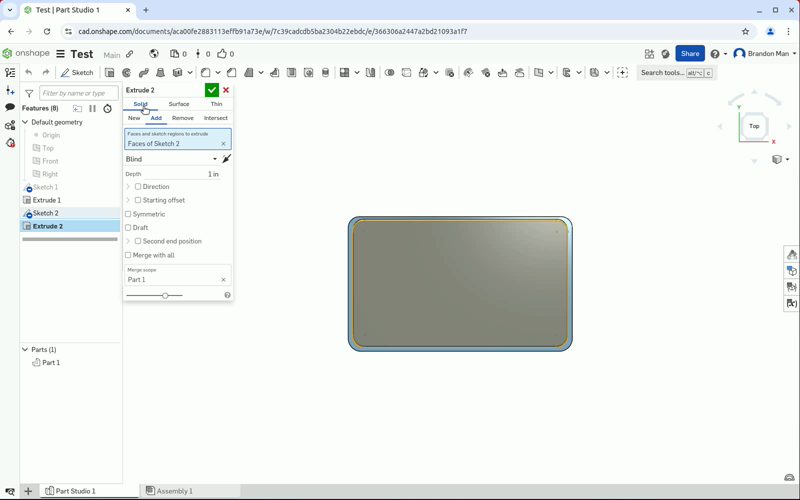
click(143, 106)
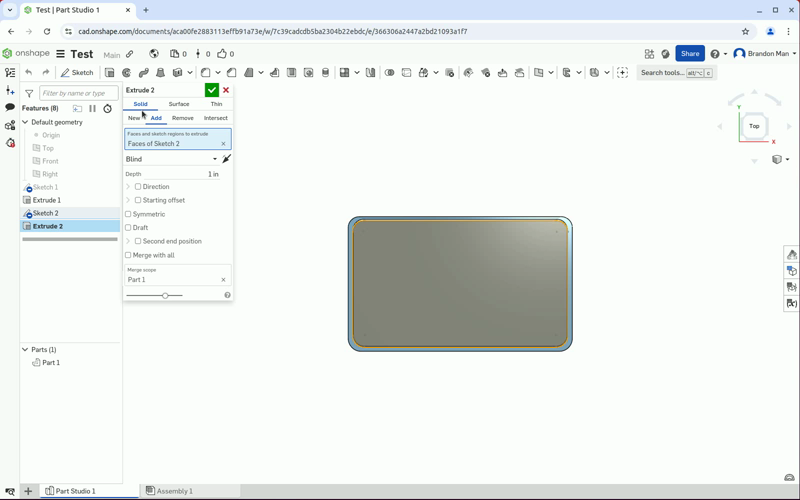
mouse_move(137, 120)
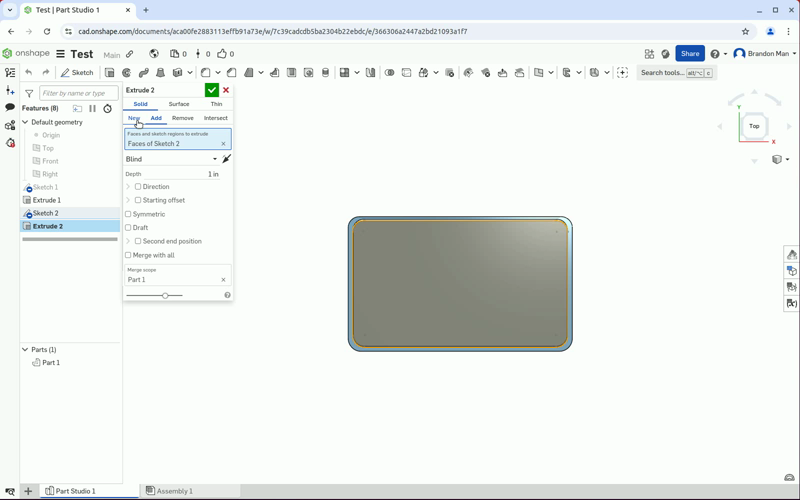
click(137, 120)
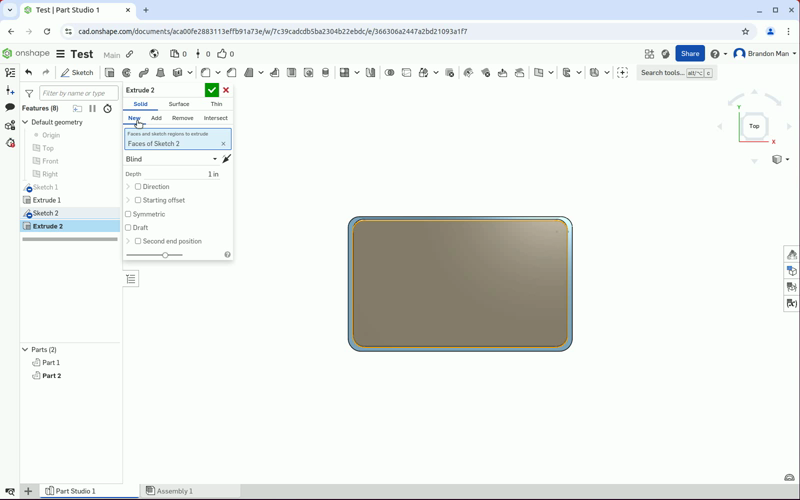
key(tab, 4)
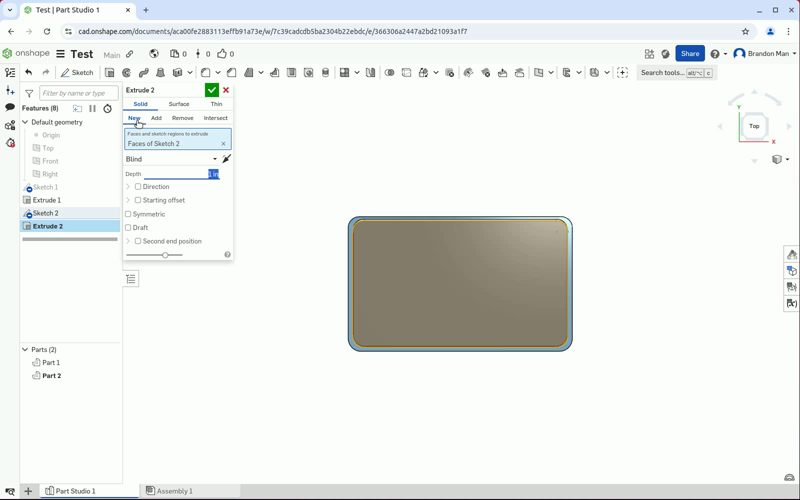
text(2.407)
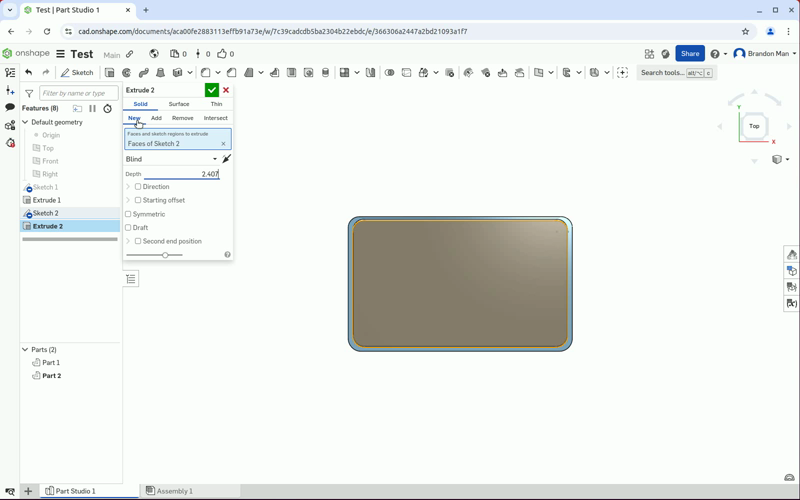
key(enter)
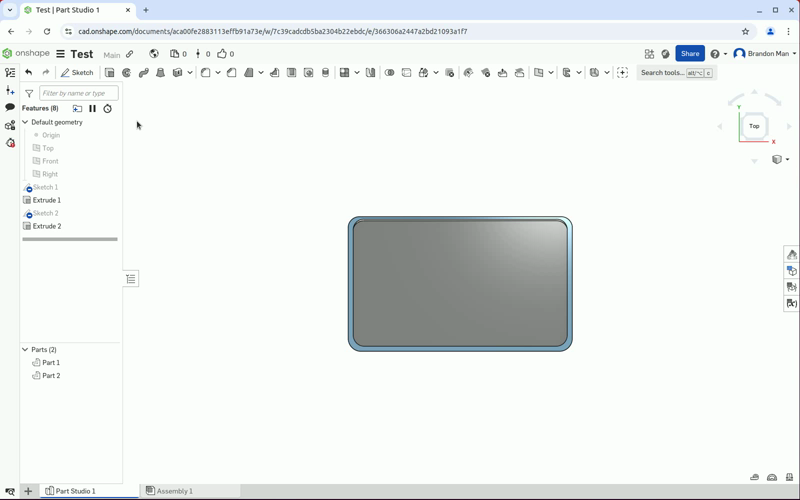
key(shift+h)
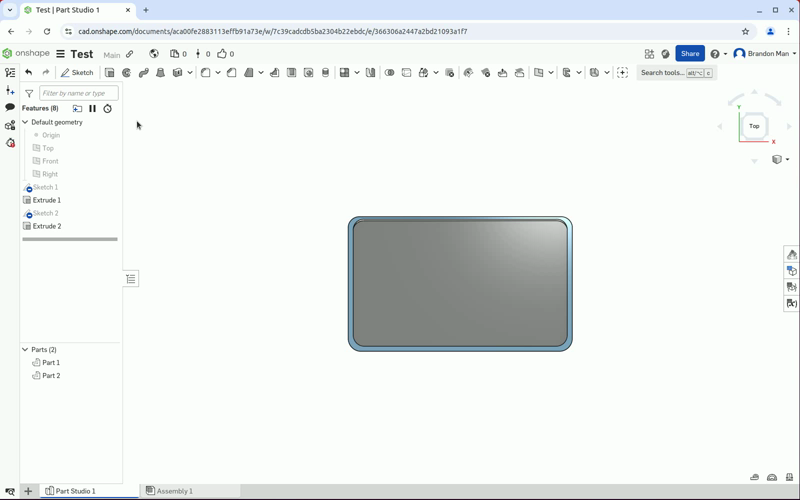
key(shift+h)
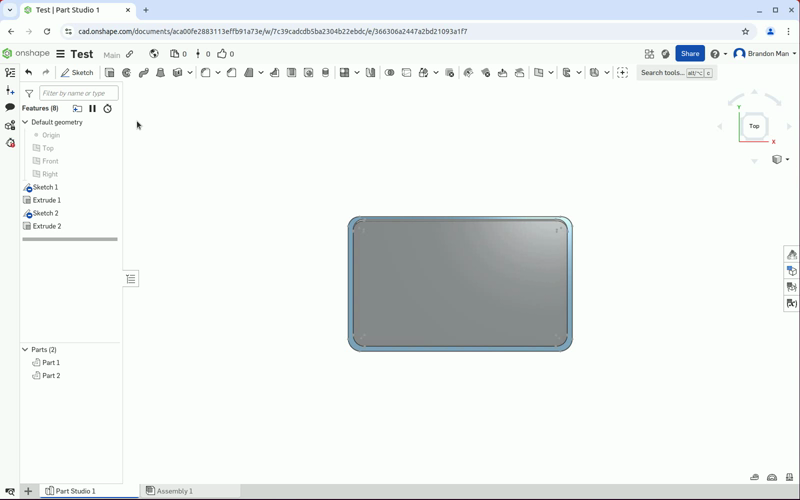
key(shift+7)
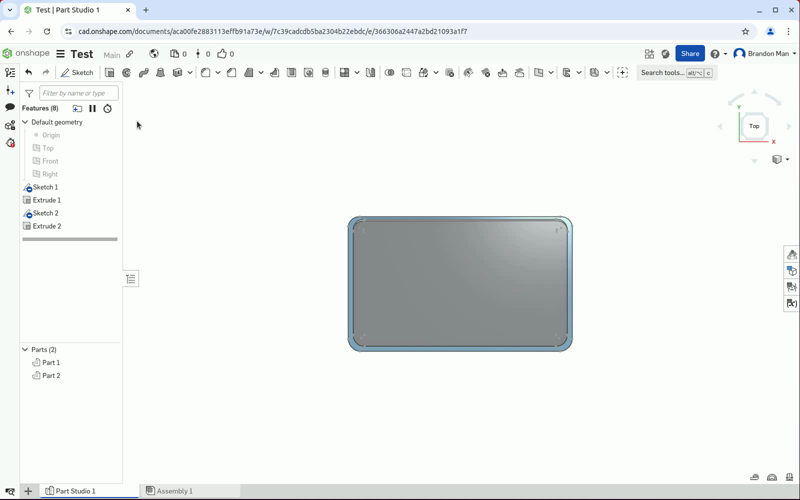
key(up, 3)
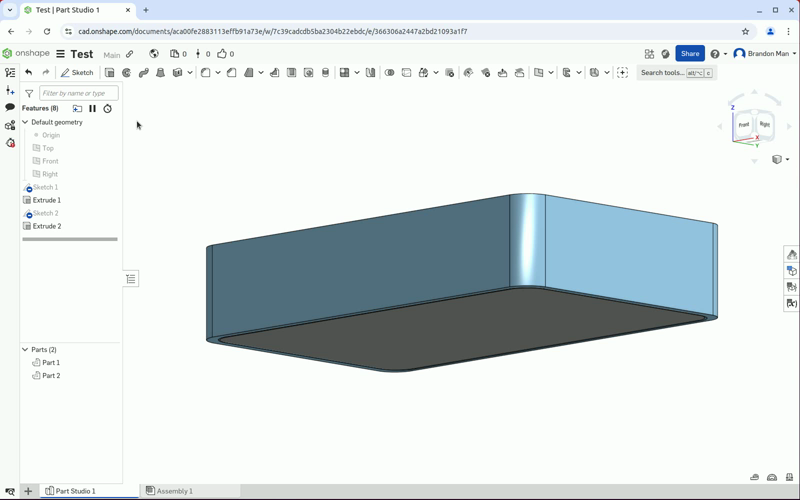
key(left, 3)
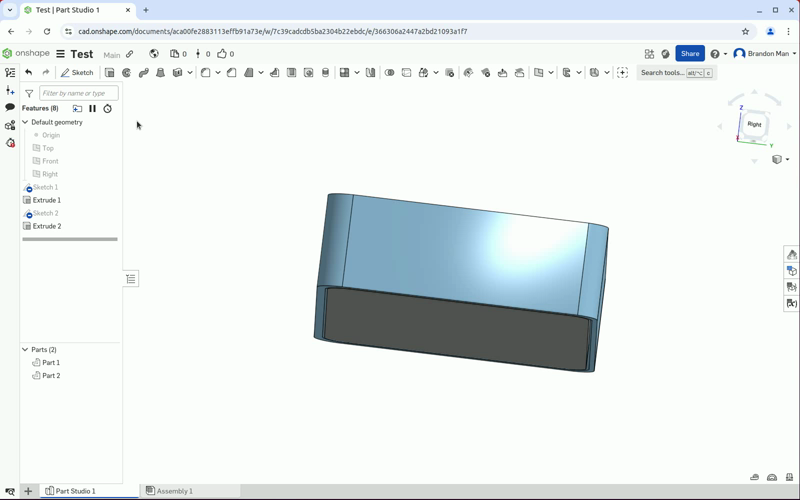
key(right, 3)
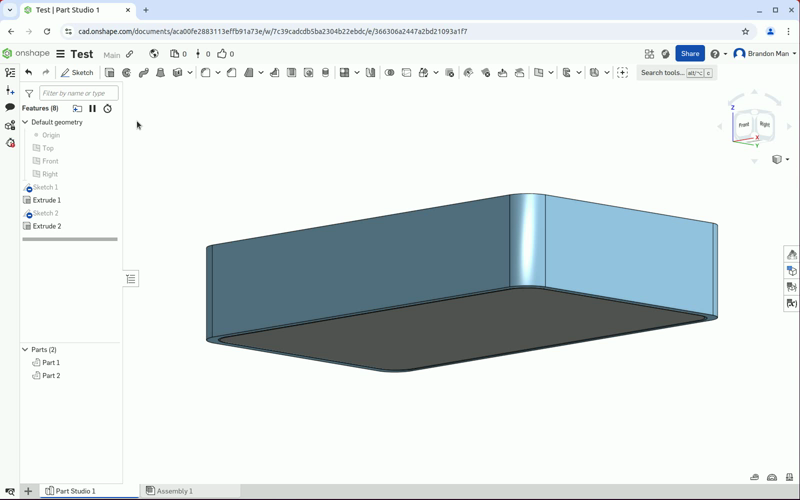
key(down, 3)
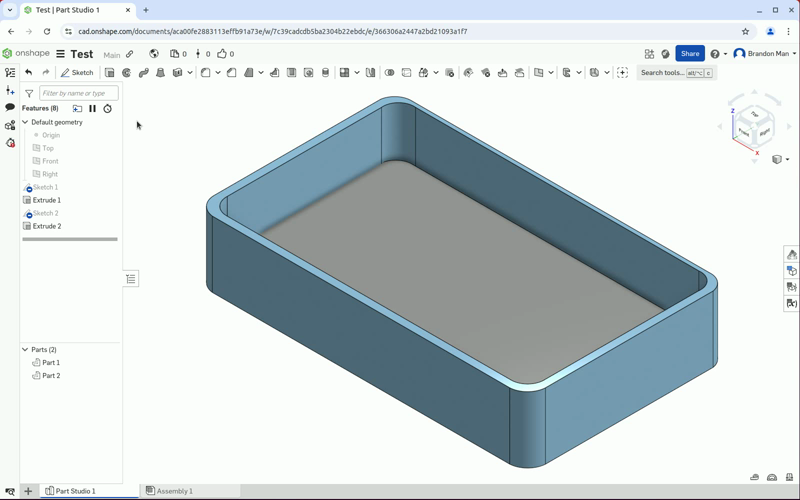
mouse_move(73, 189)
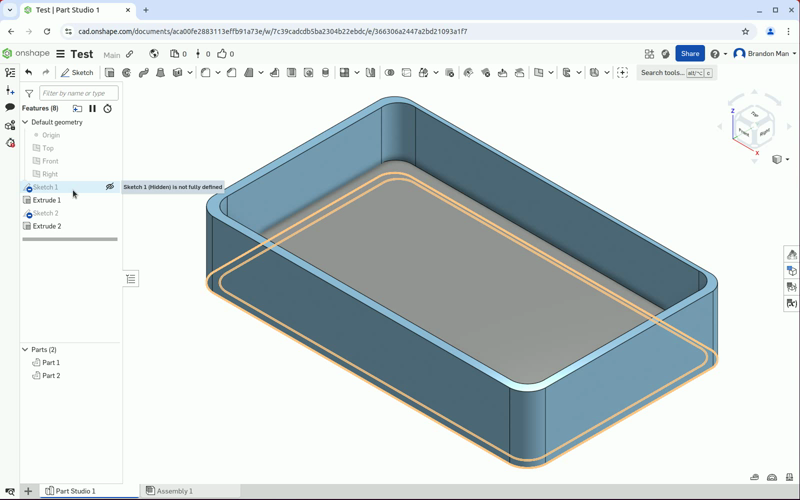
click(73, 189)